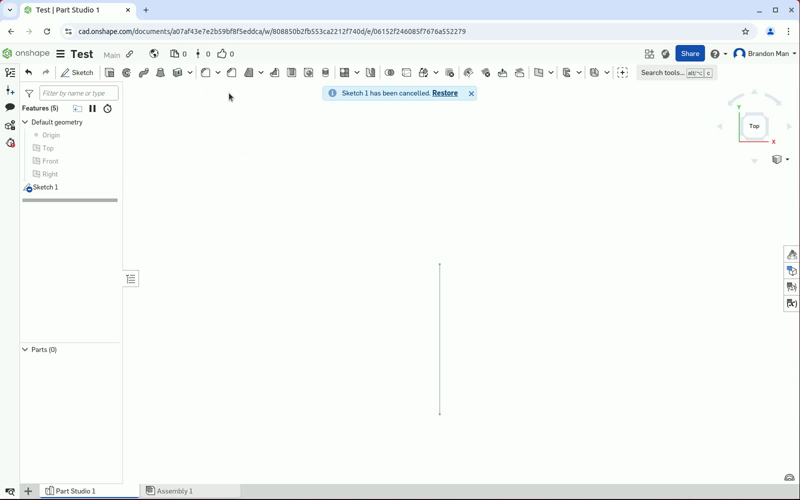
key(shift+h)
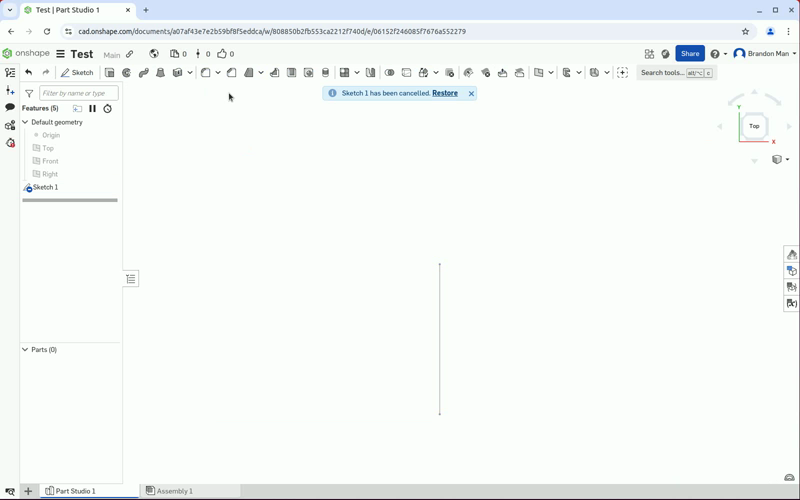
key(shift+s)
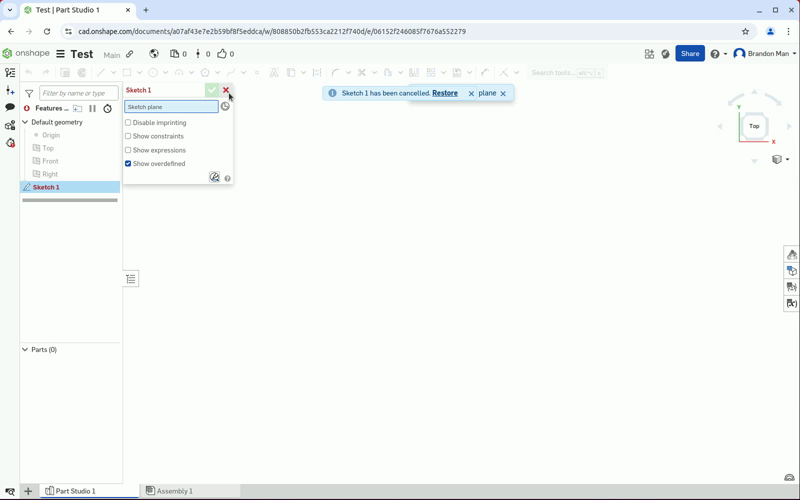
mouse_move(73, 150)
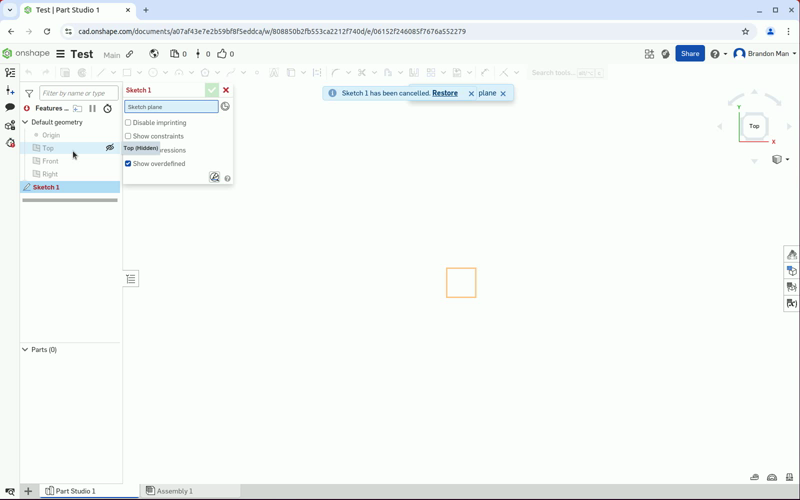
click(73, 150)
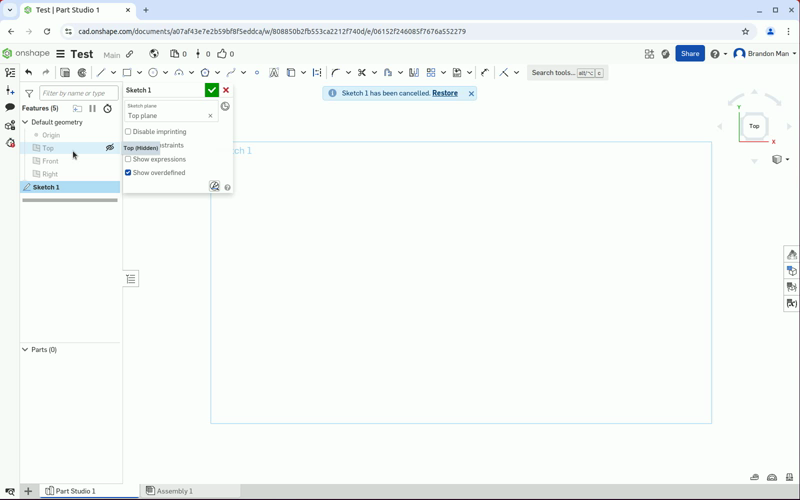
mouse_move(73, 352)
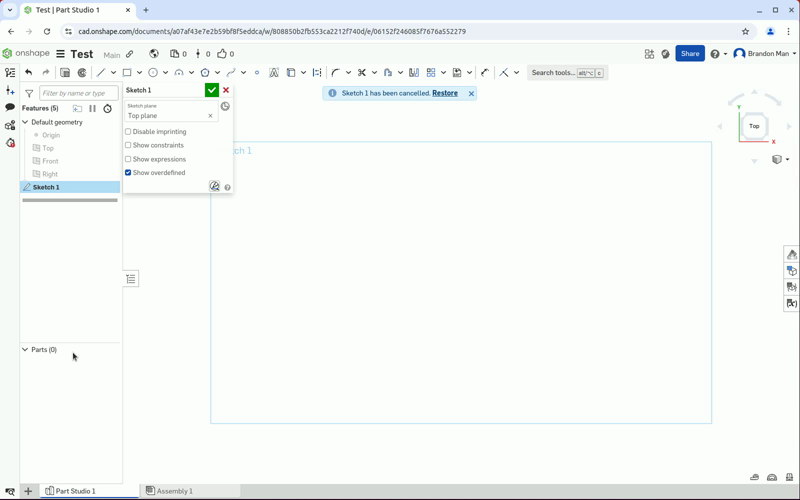
key(y)
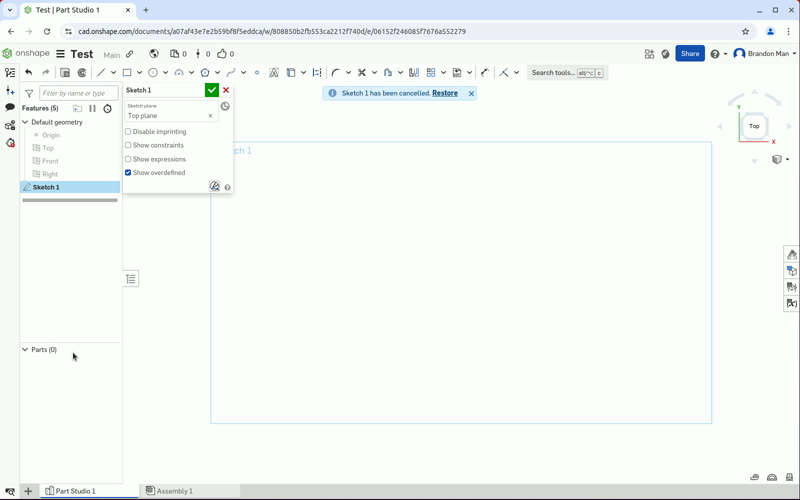
key(l)
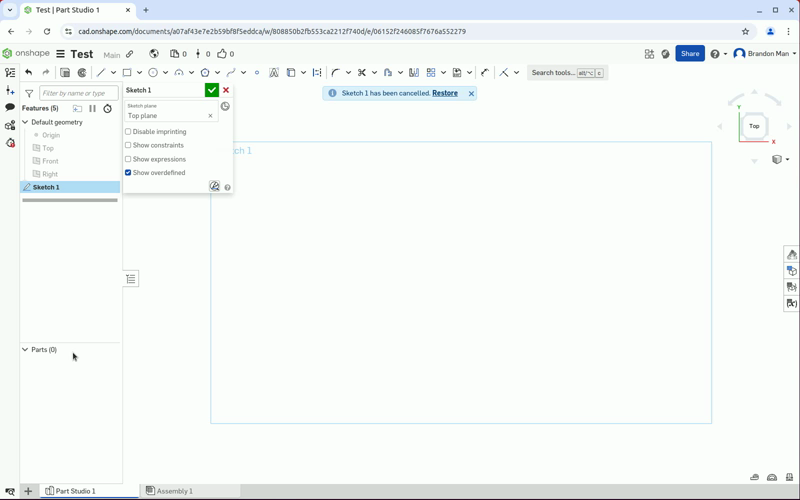
key_down(shift)
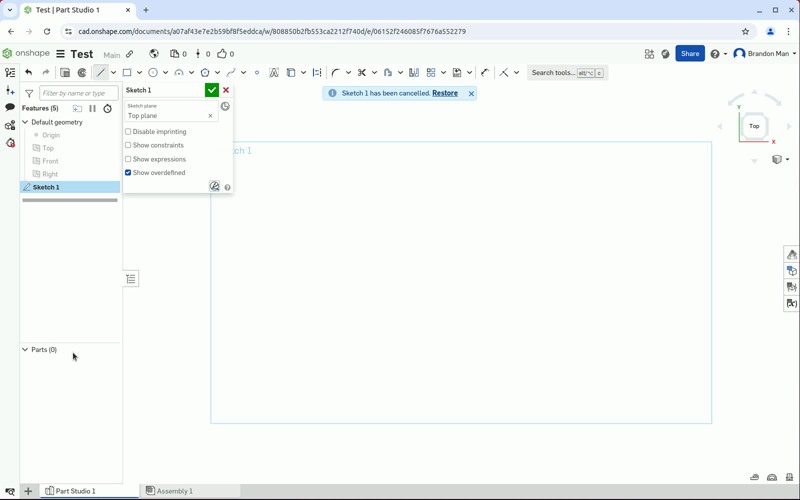
mouse_move(460, 282)
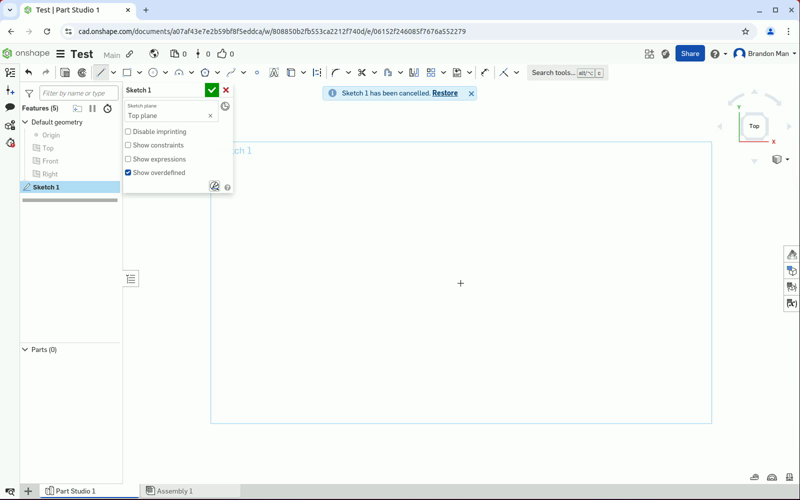
click(460, 282)
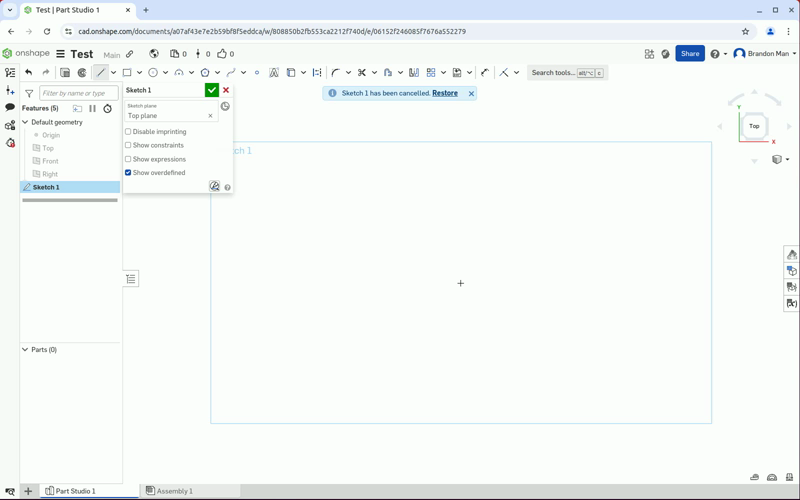
key_up(shift)
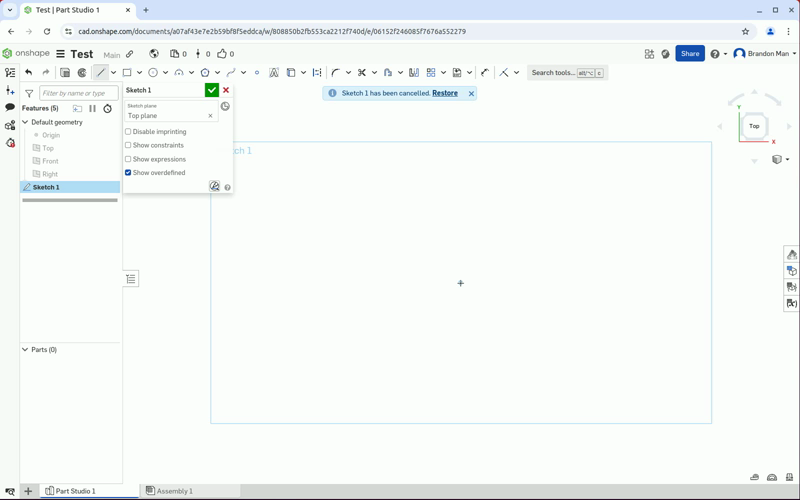
key_down(shift)
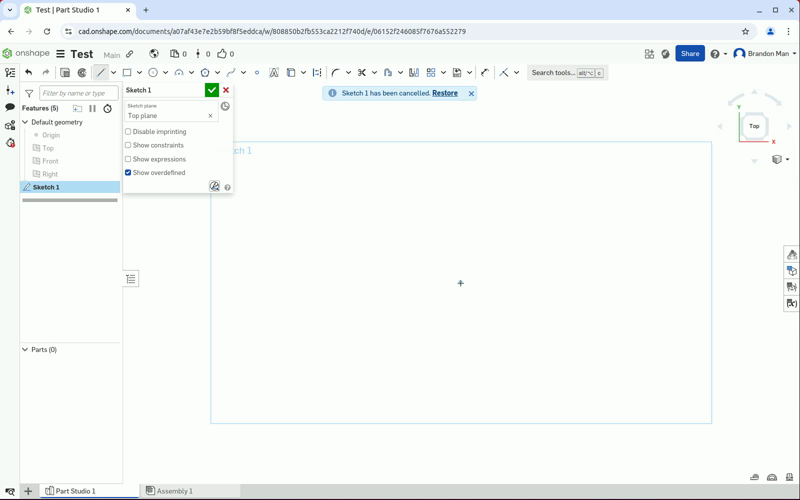
mouse_move(536, 282)
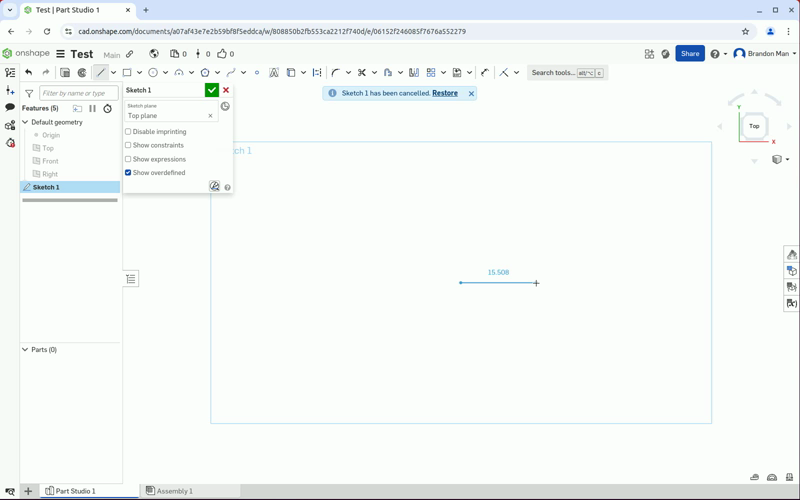
click(536, 282)
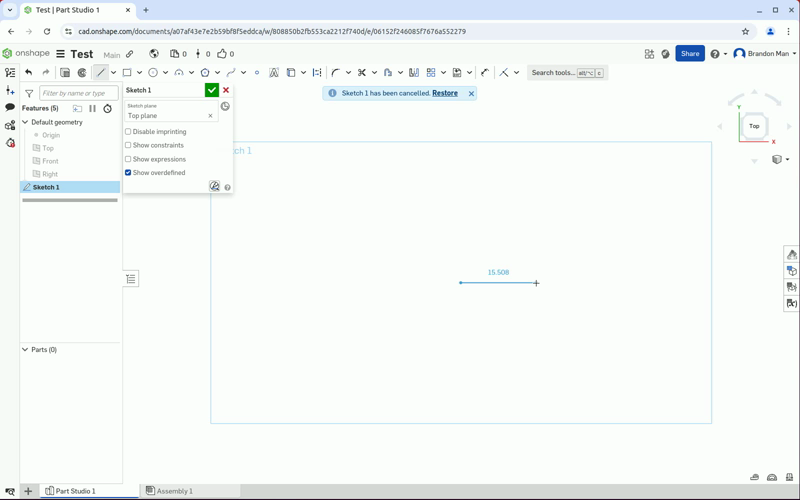
key_up(shift)
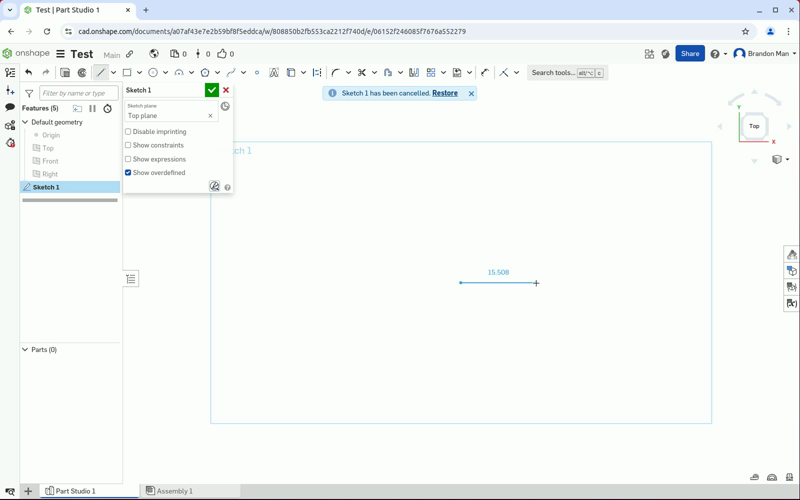
key_down(shift)
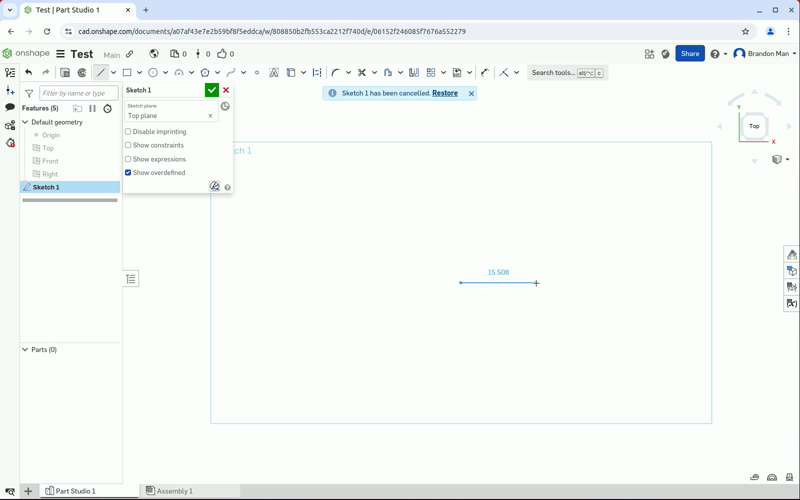
mouse_move(536, 207)
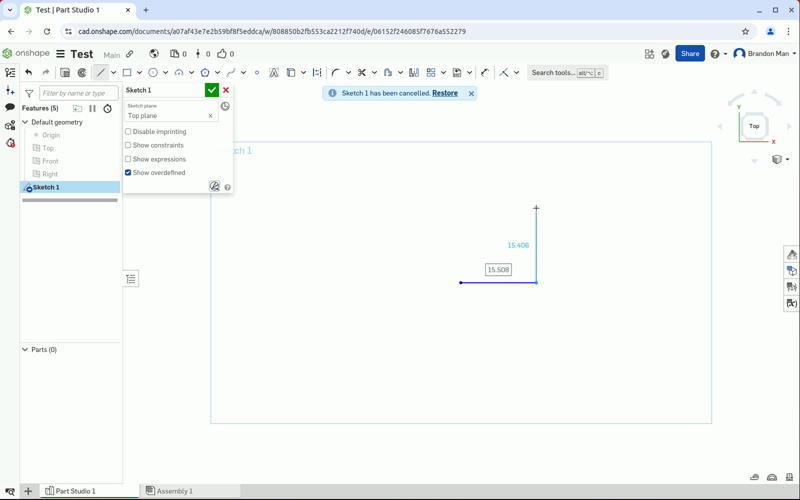
click(536, 207)
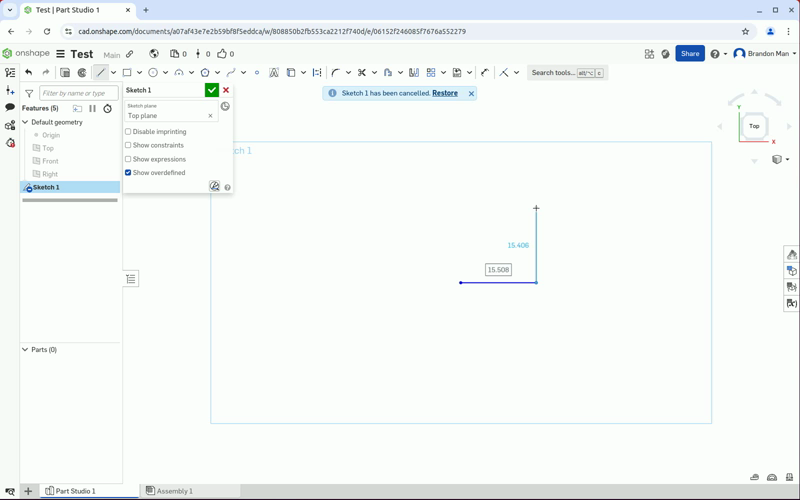
key_up(shift)
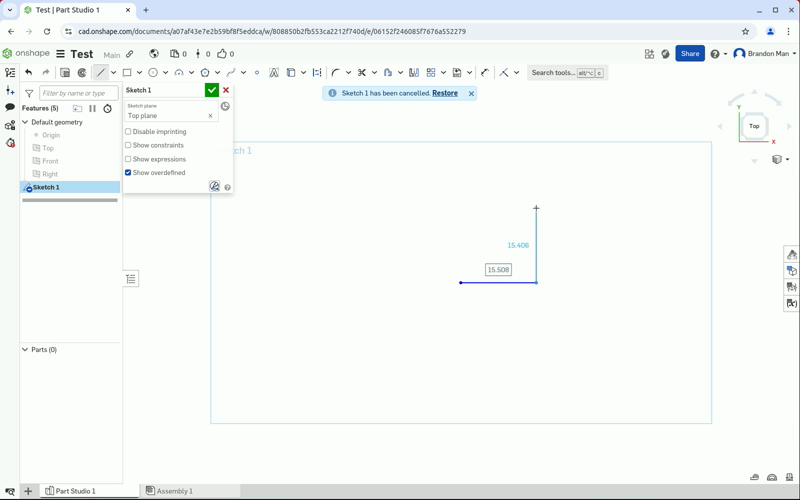
key_down(shift)
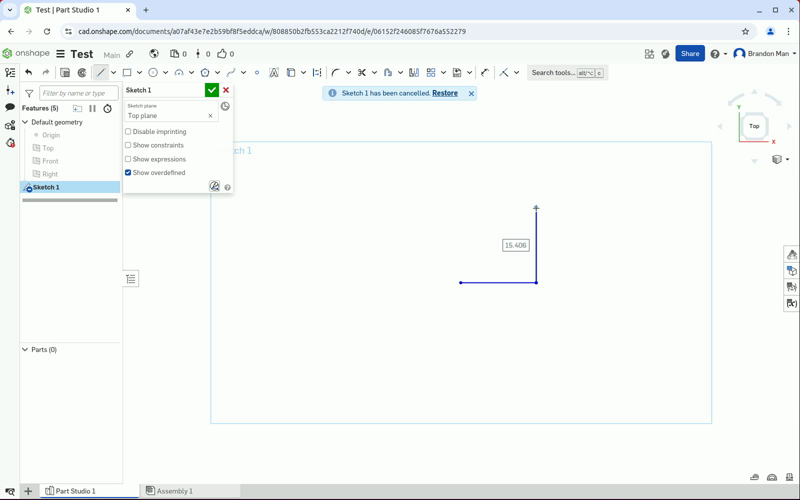
mouse_move(460, 207)
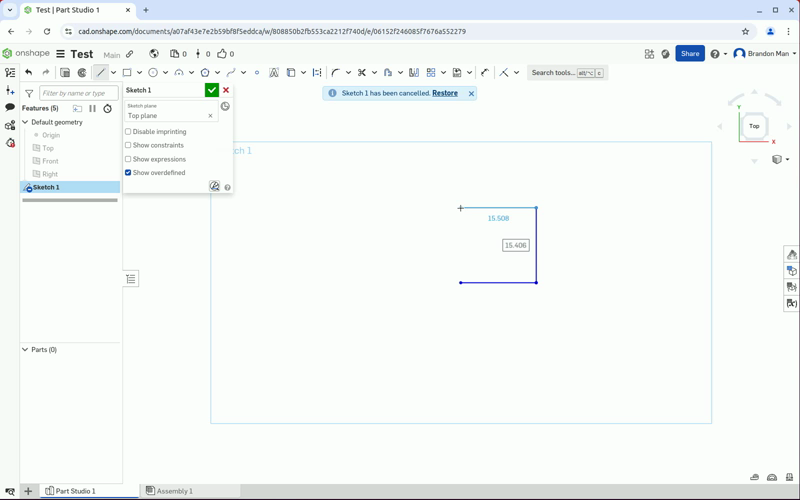
click(460, 207)
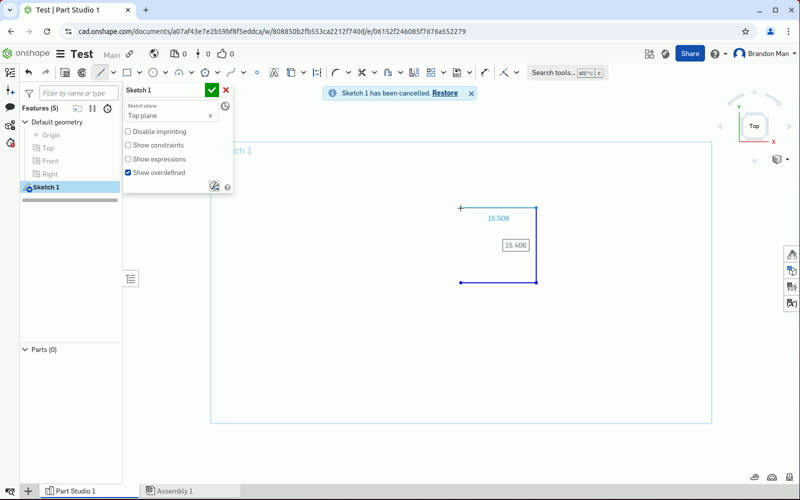
key_up(shift)
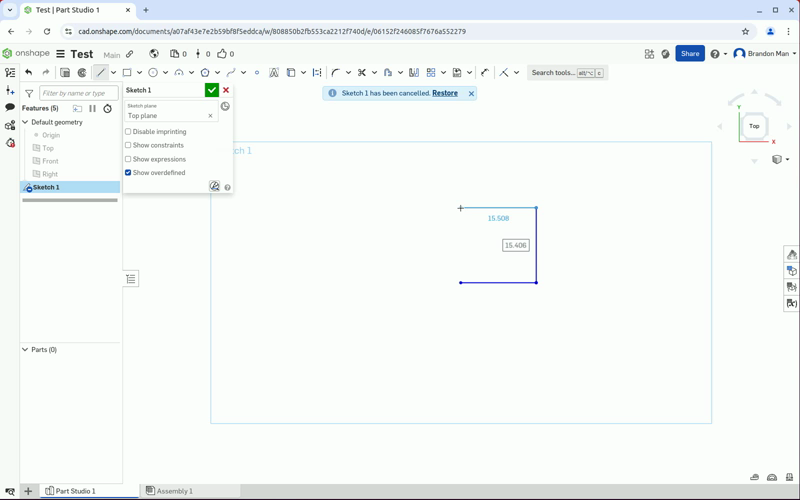
key_down(shift)
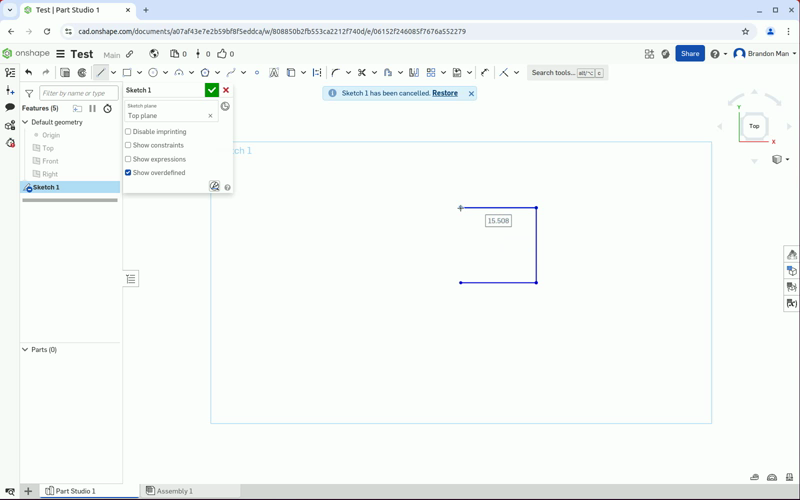
mouse_move(460, 282)
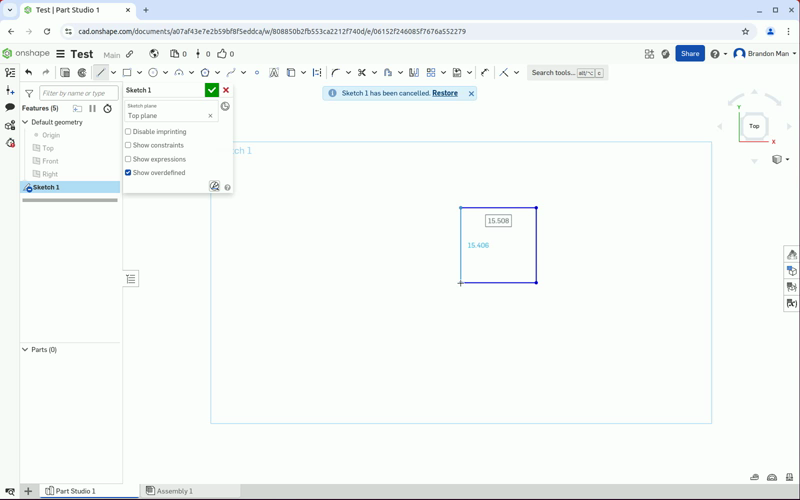
key_up(shift)
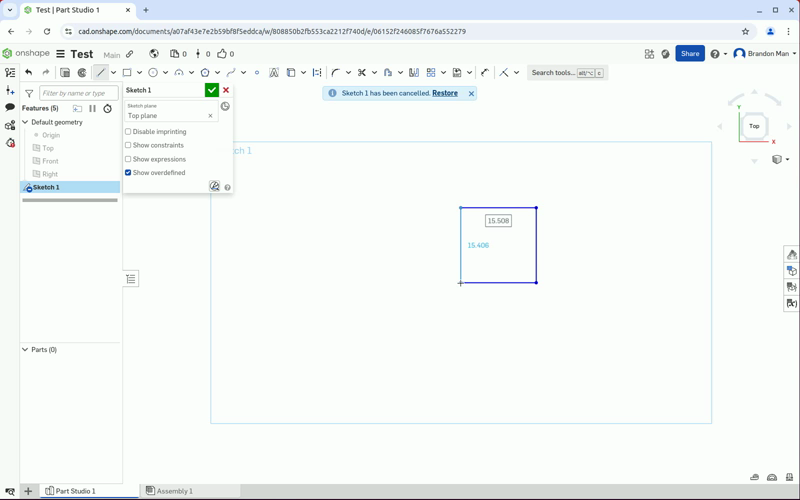
click(460, 282)
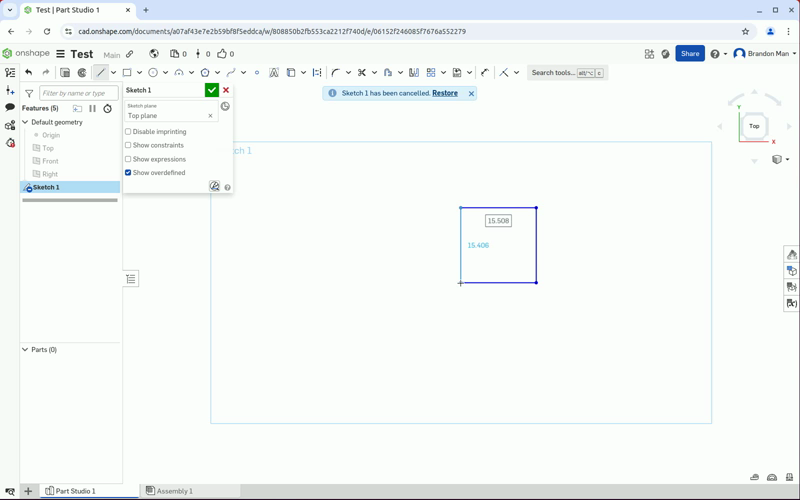
key(esc)
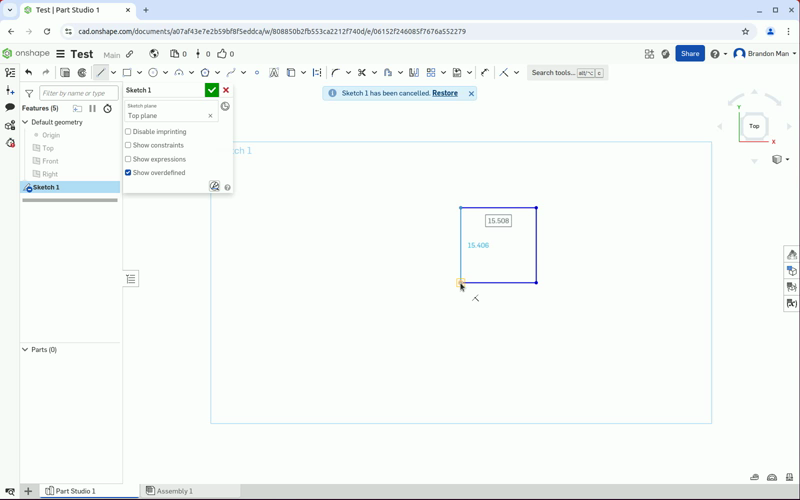
key(l)
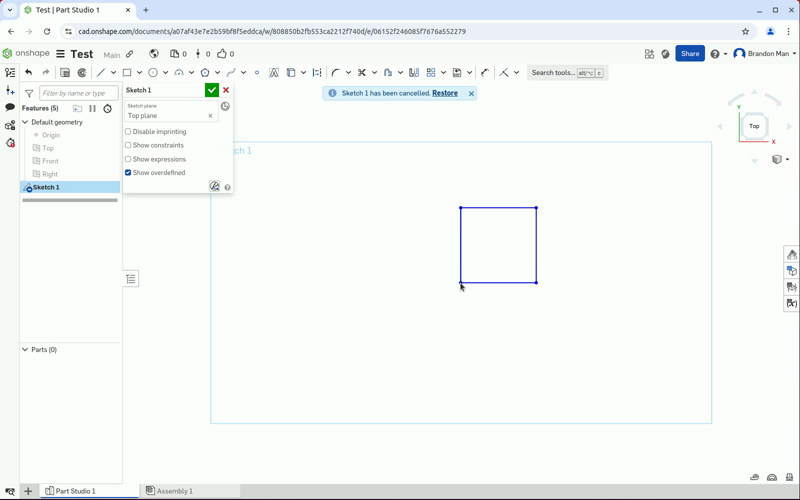
key_down(shift)
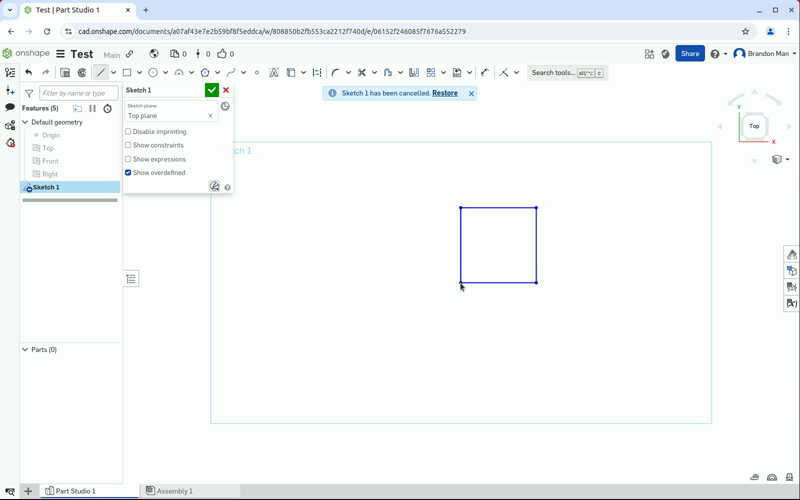
mouse_move(467, 276)
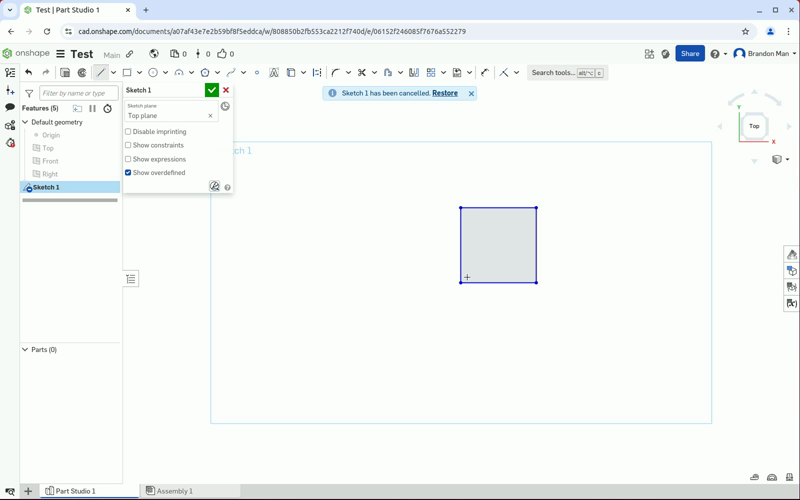
click(467, 276)
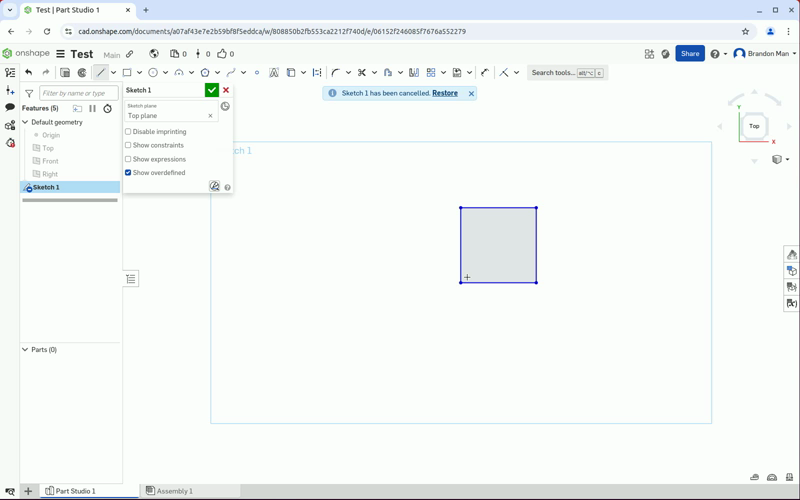
key_up(shift)
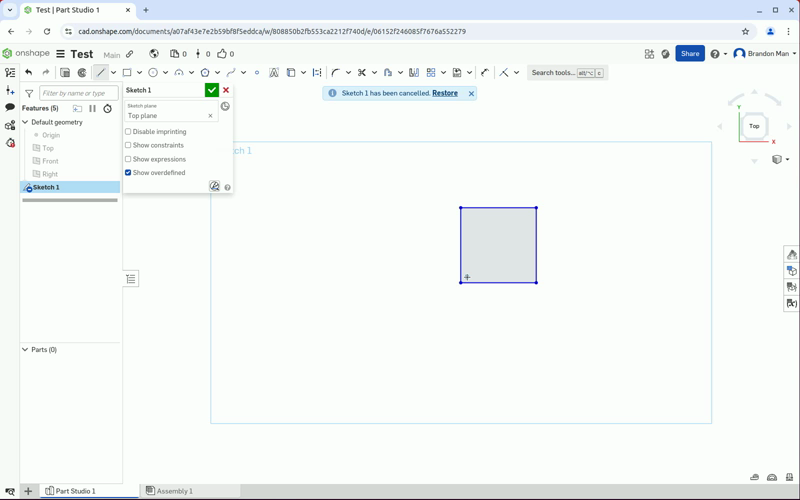
key_down(shift)
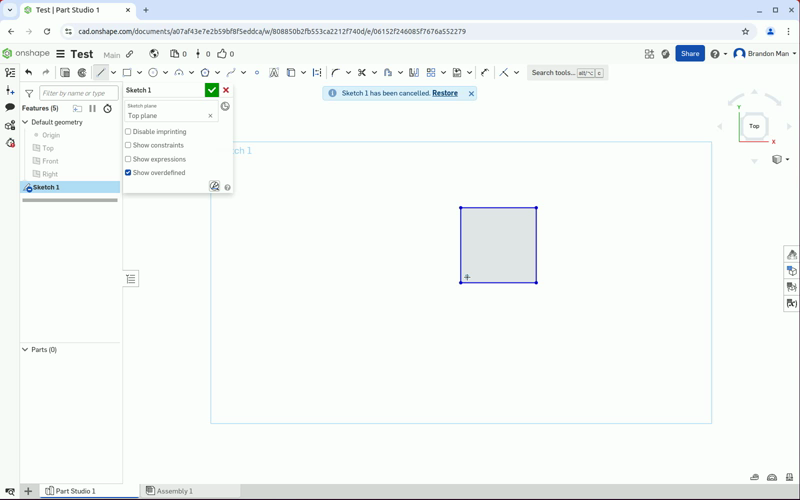
mouse_move(529, 276)
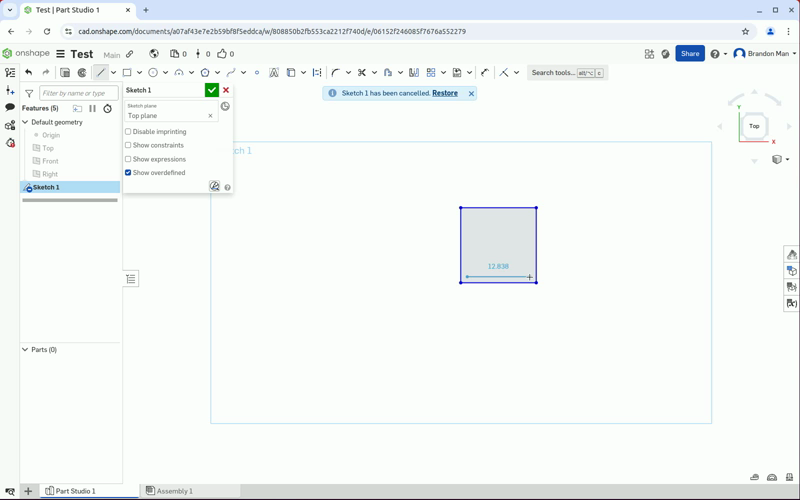
click(529, 276)
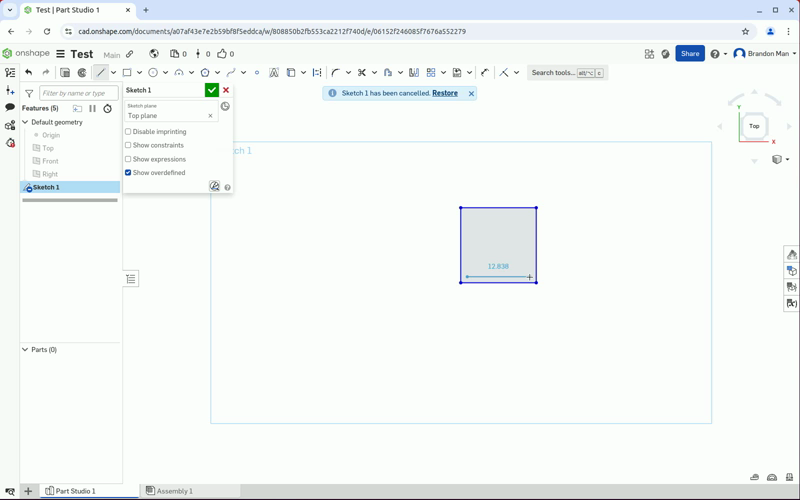
key_up(shift)
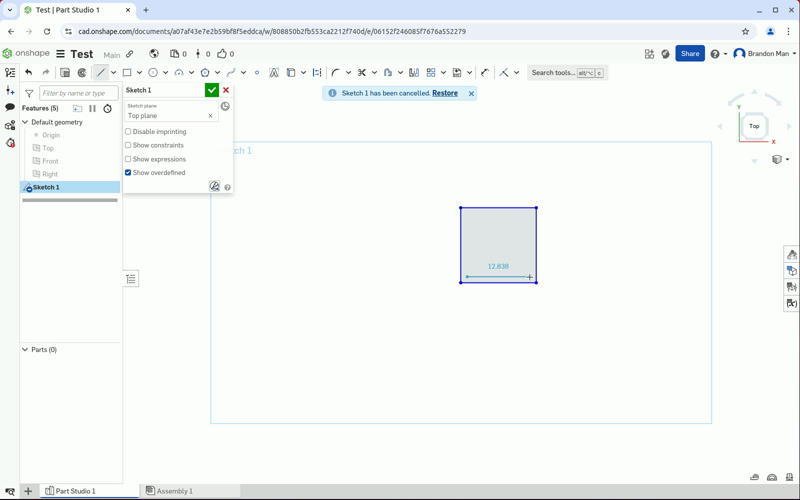
key_down(shift)
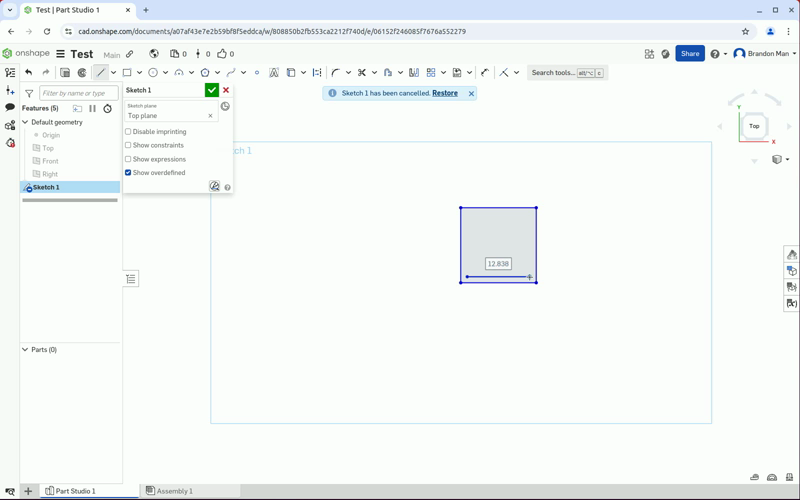
mouse_move(529, 213)
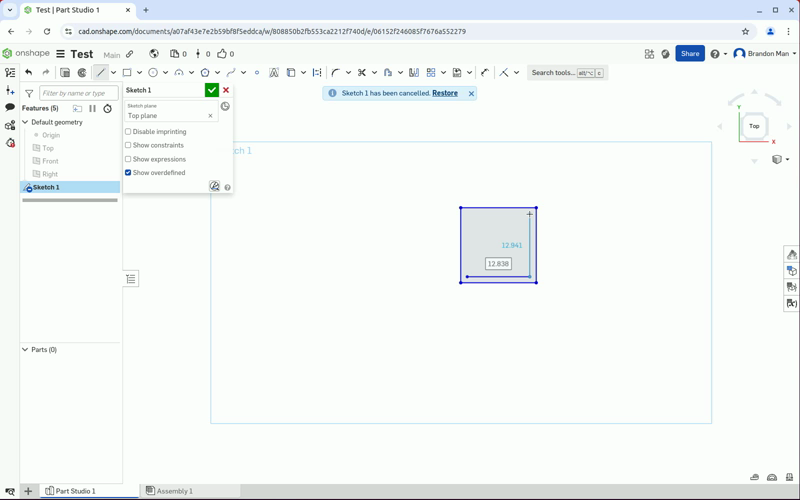
click(529, 213)
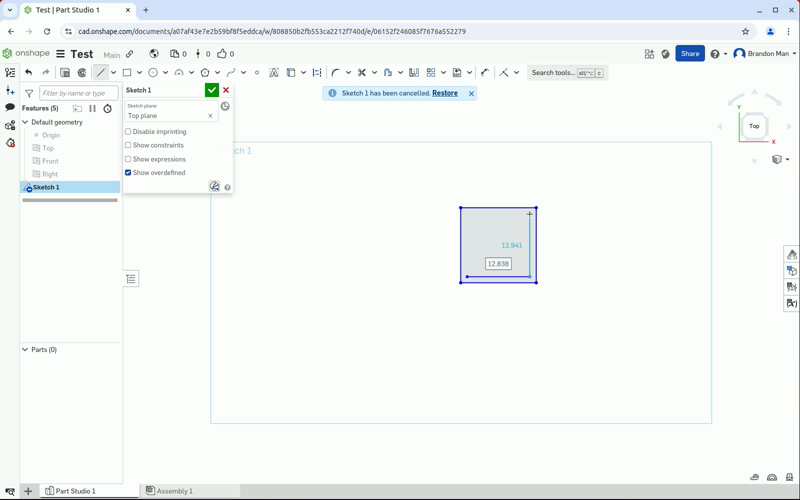
key_up(shift)
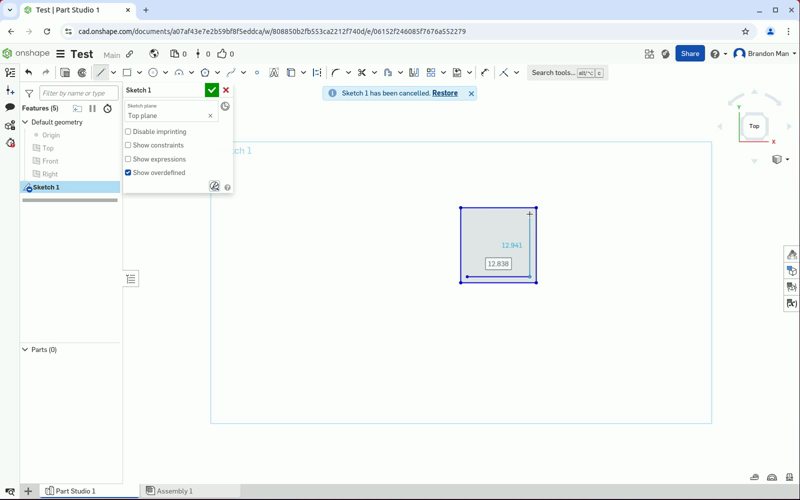
key_down(shift)
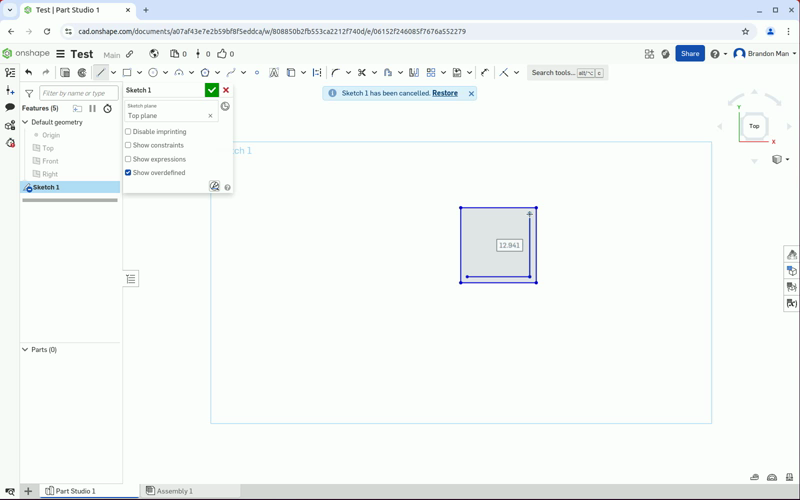
mouse_move(467, 213)
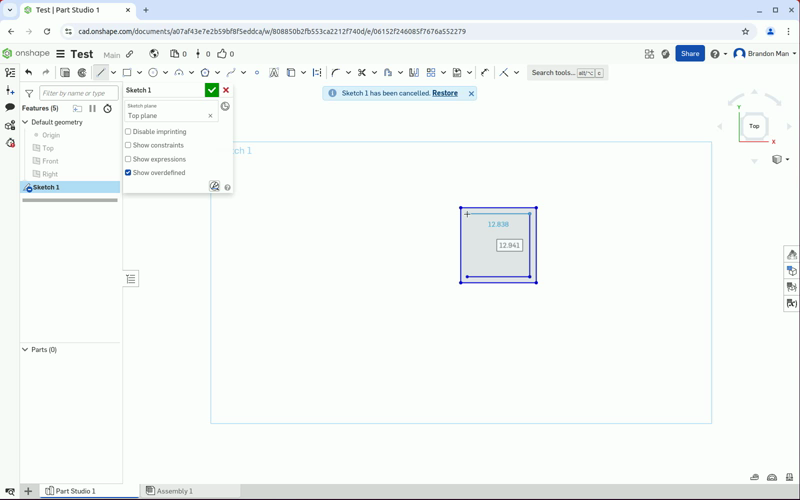
click(467, 213)
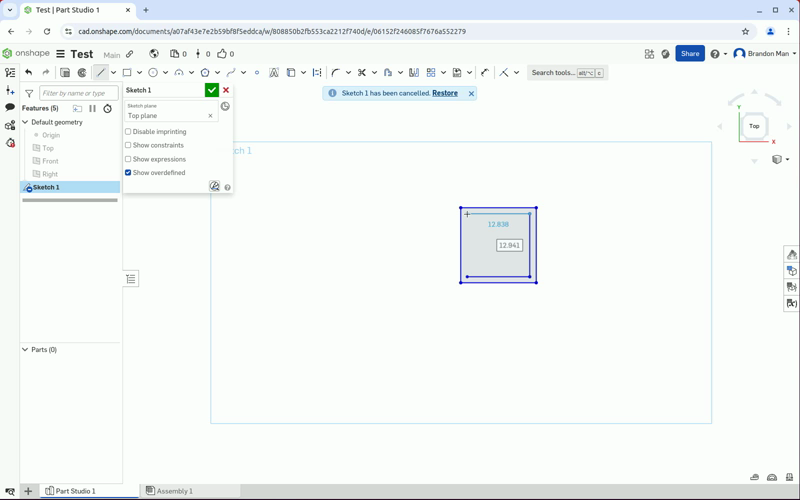
key_up(shift)
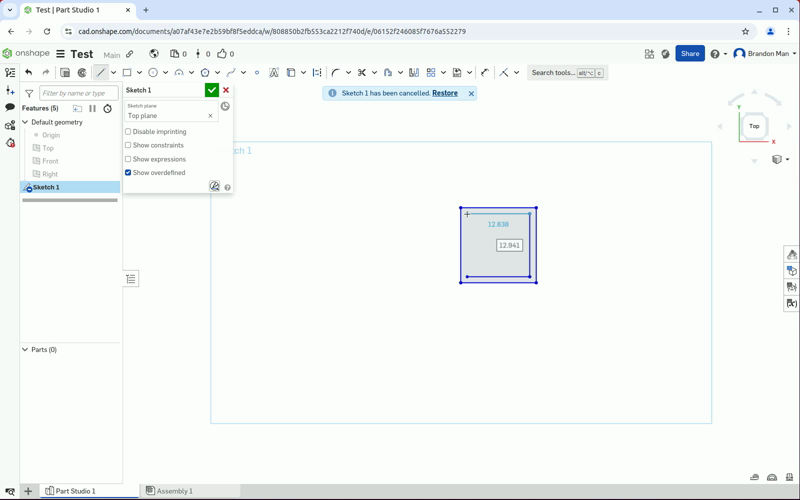
key_down(shift)
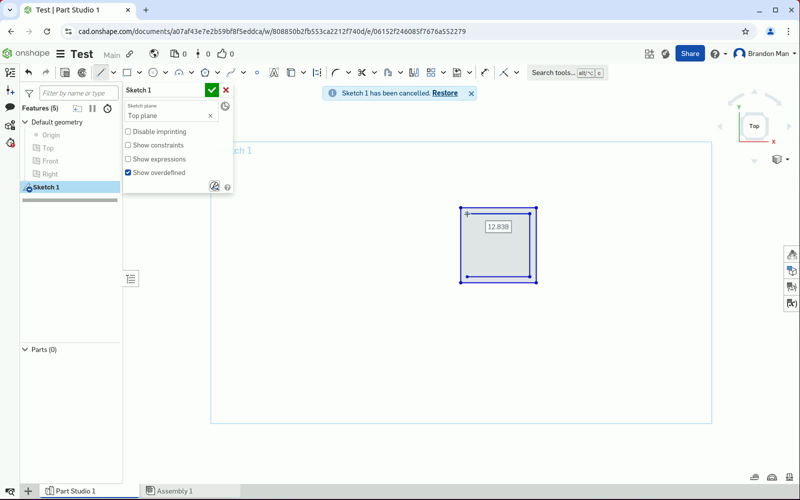
mouse_move(467, 276)
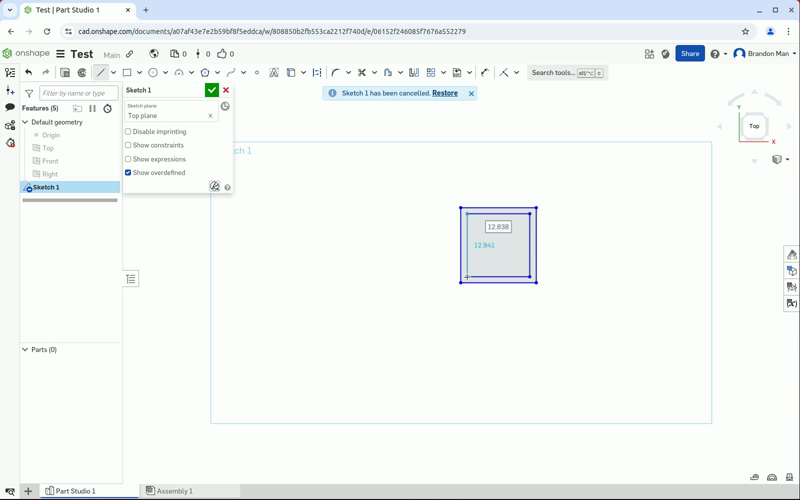
key_up(shift)
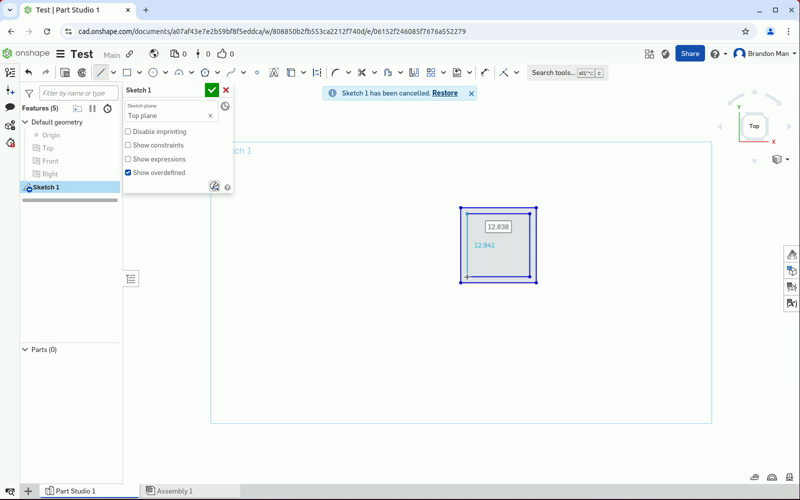
click(467, 276)
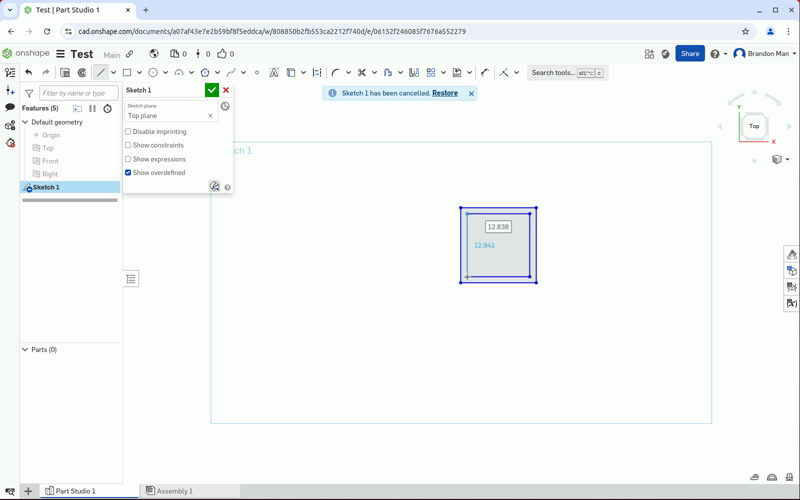
key(esc)
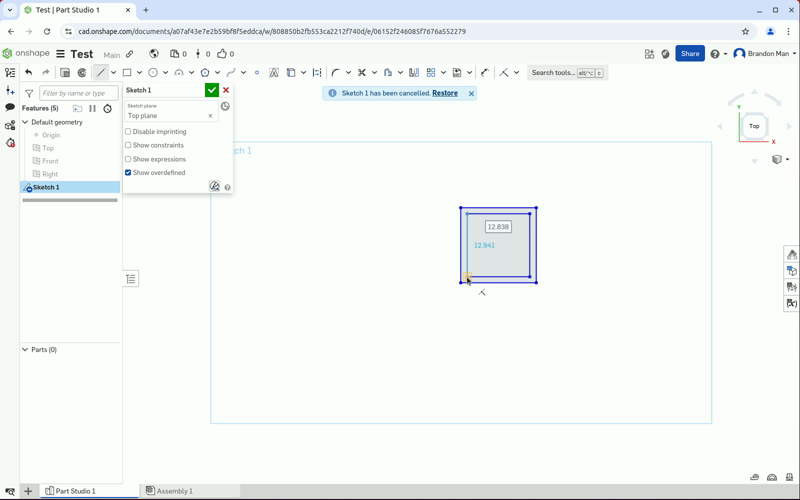
mouse_move(466, 279)
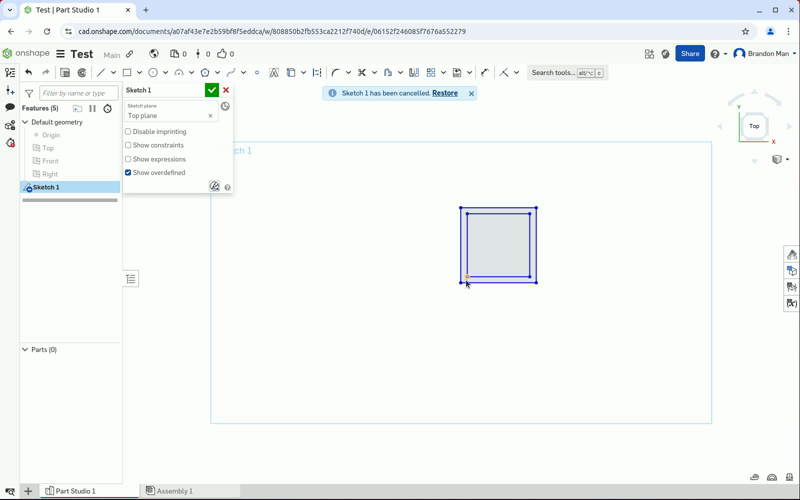
scroll(6)
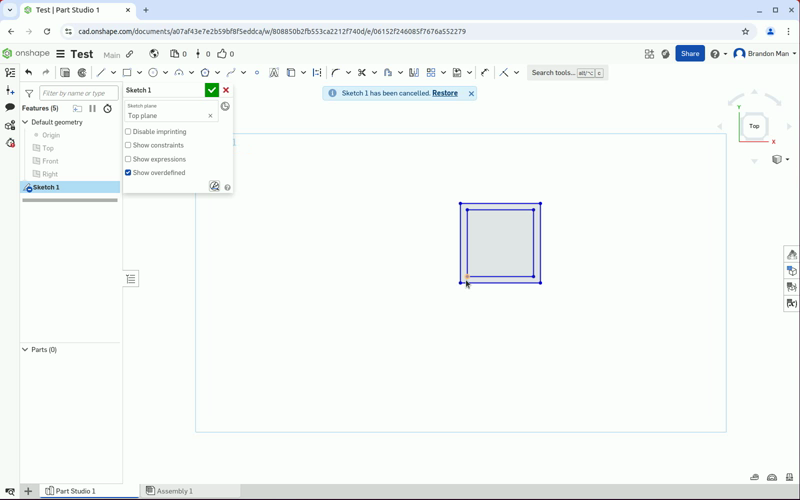
scroll(6)
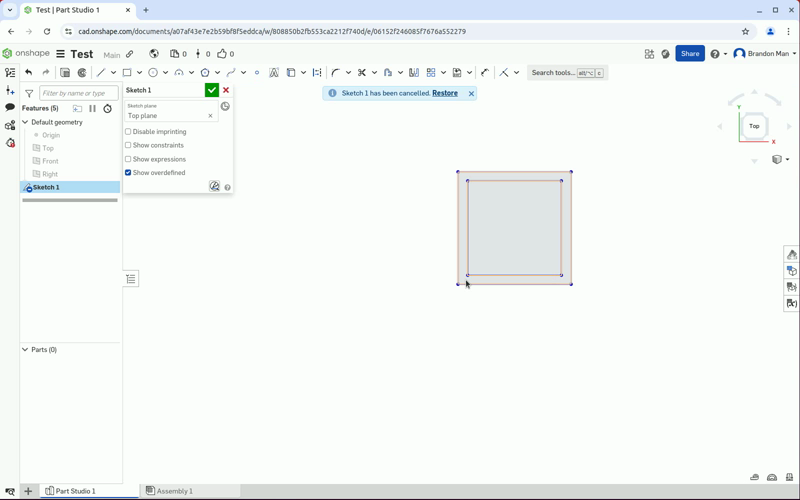
scroll(6)
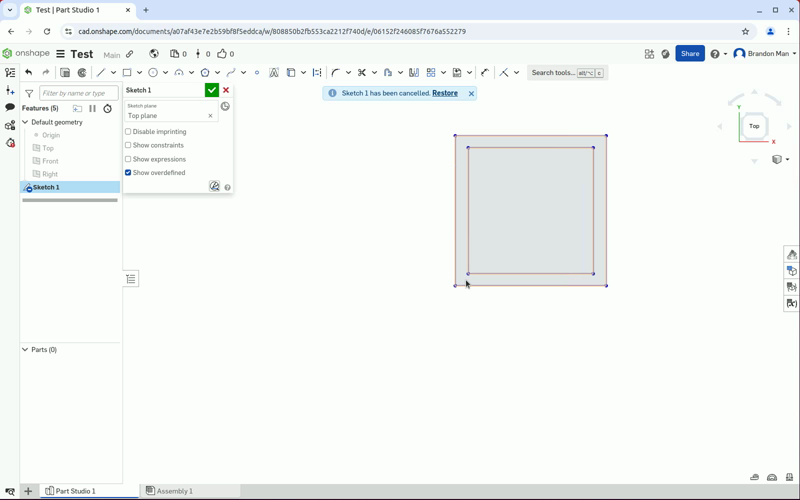
scroll(6)
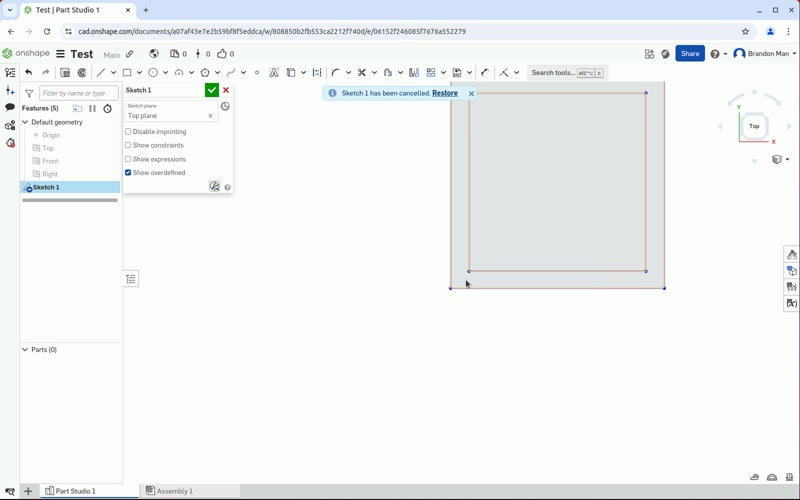
scroll(6)
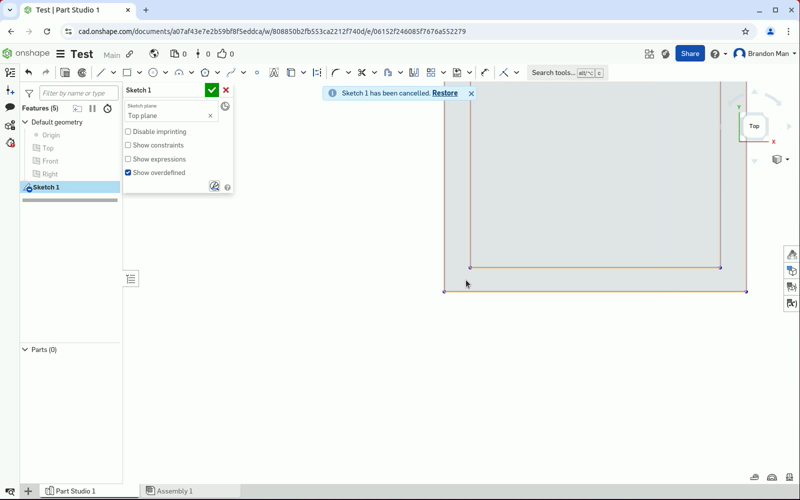
scroll(6)
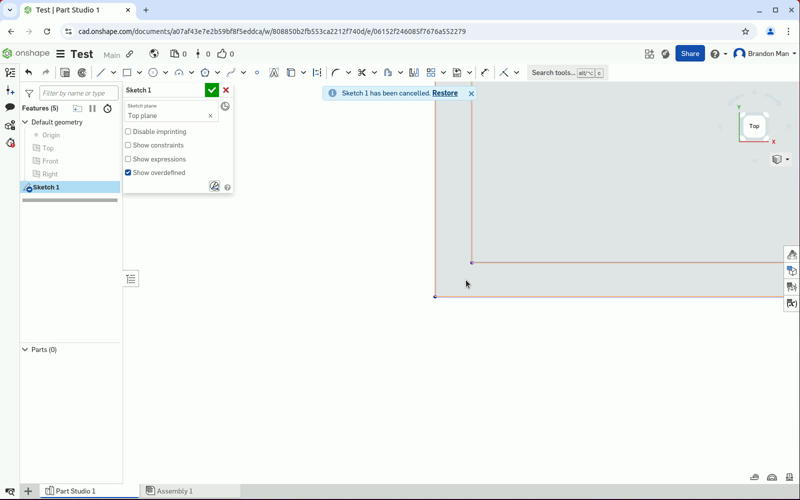
scroll(6)
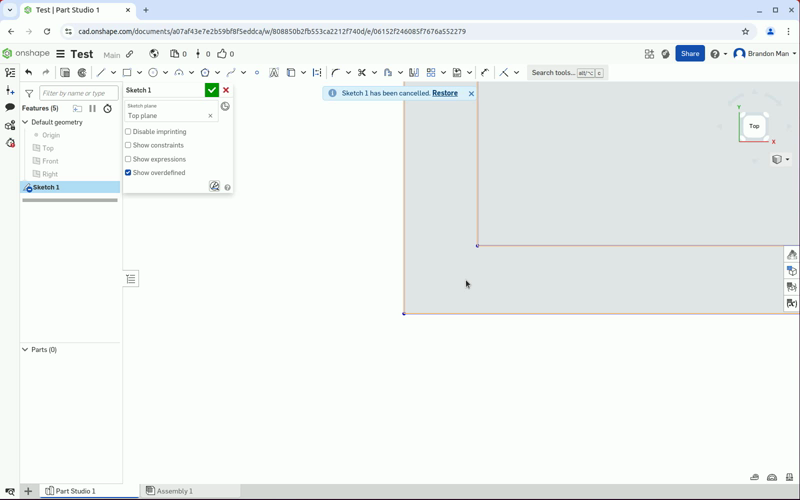
click(466, 279)
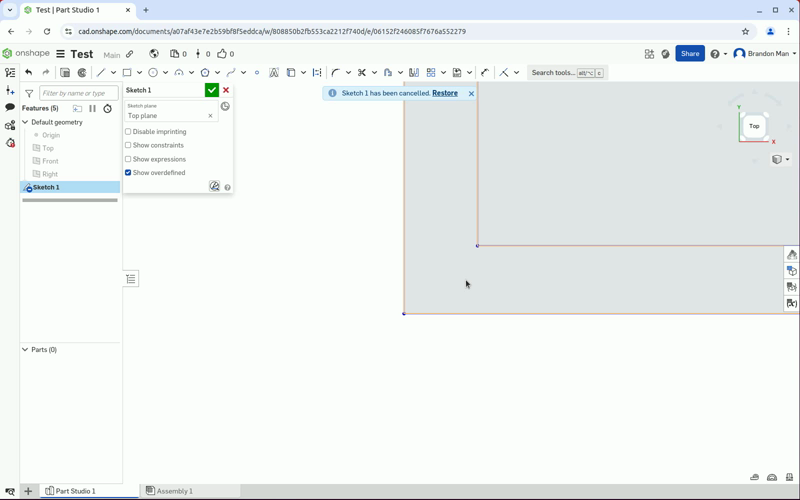
scroll(-6)
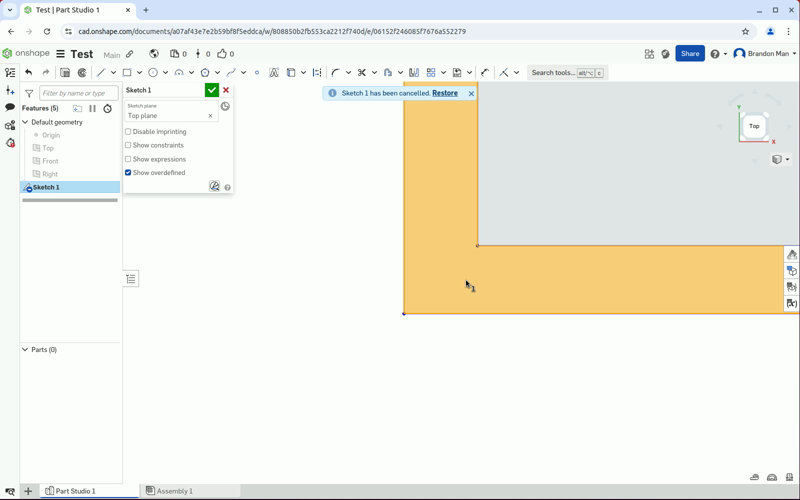
scroll(-6)
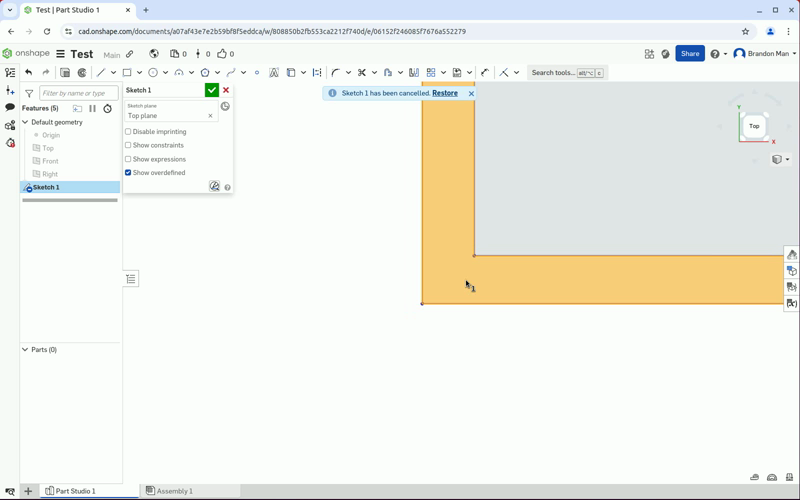
scroll(-6)
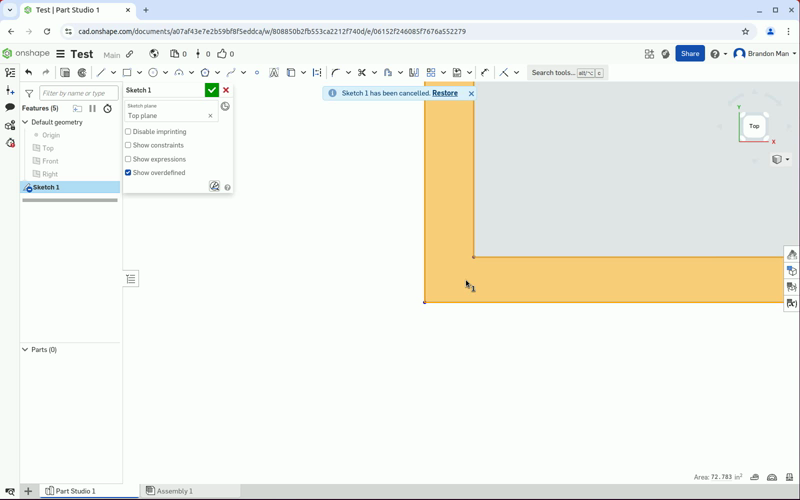
scroll(-6)
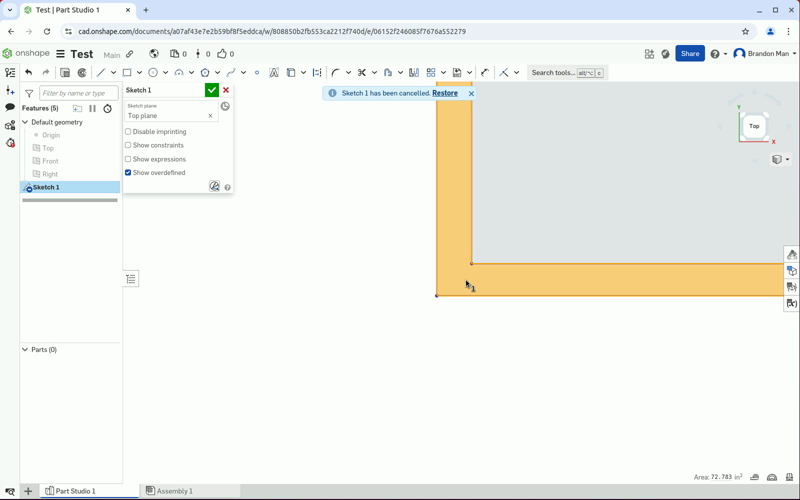
scroll(-6)
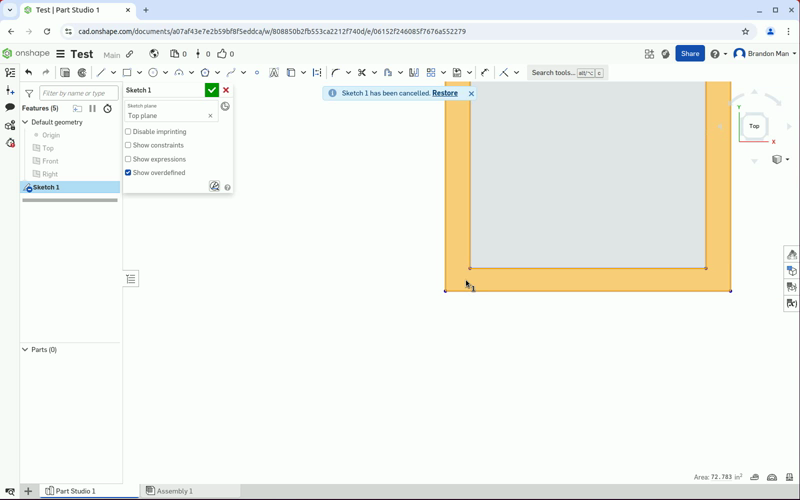
scroll(-6)
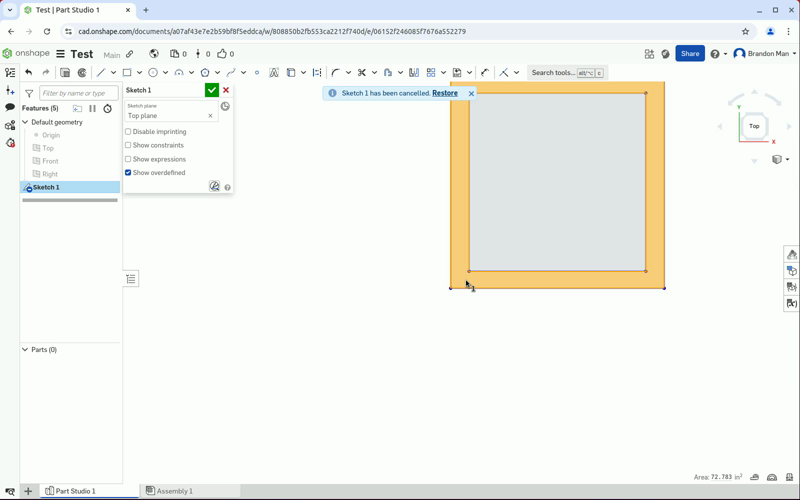
scroll(-6)
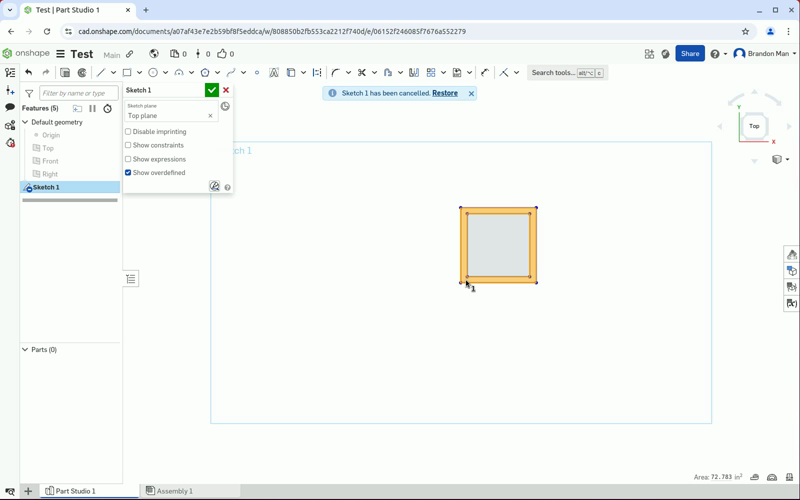
mouse_move(73, 352)
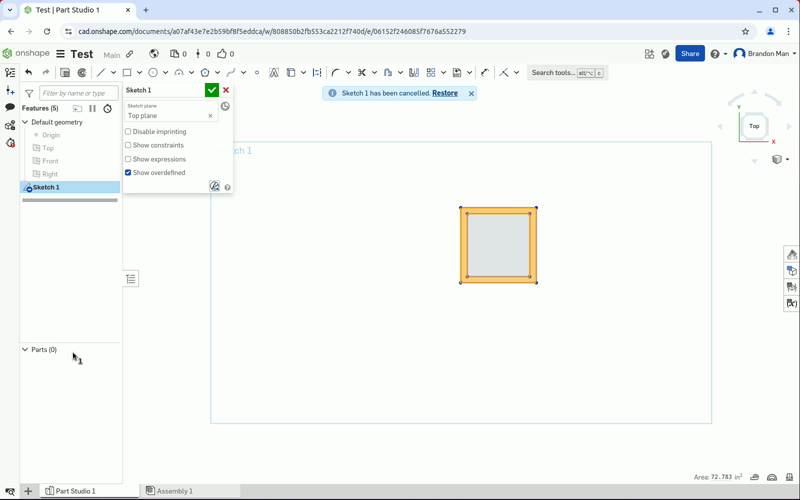
key(shift+y)
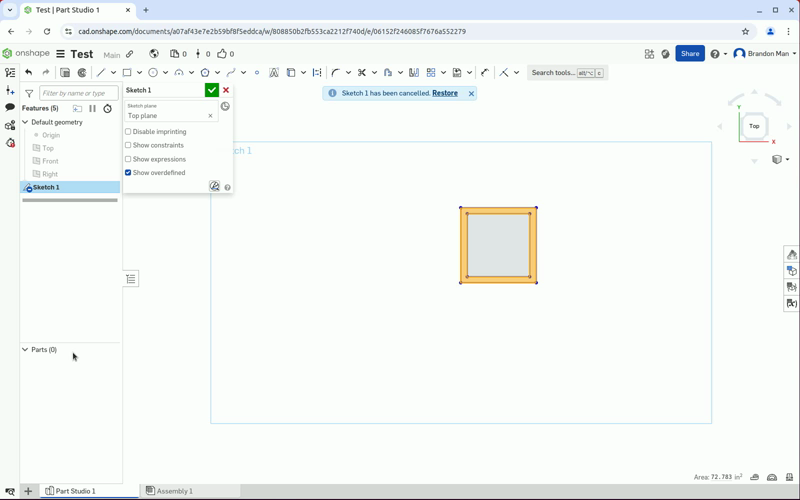
key(shift+e)
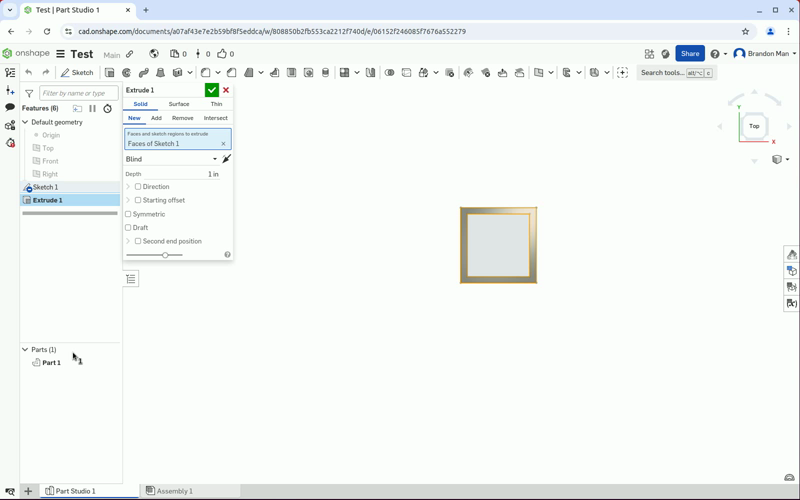
mouse_move(143, 106)
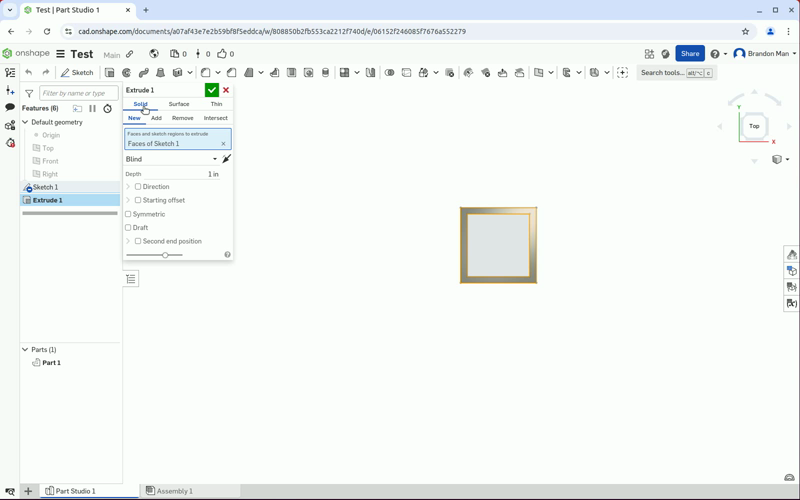
click(143, 106)
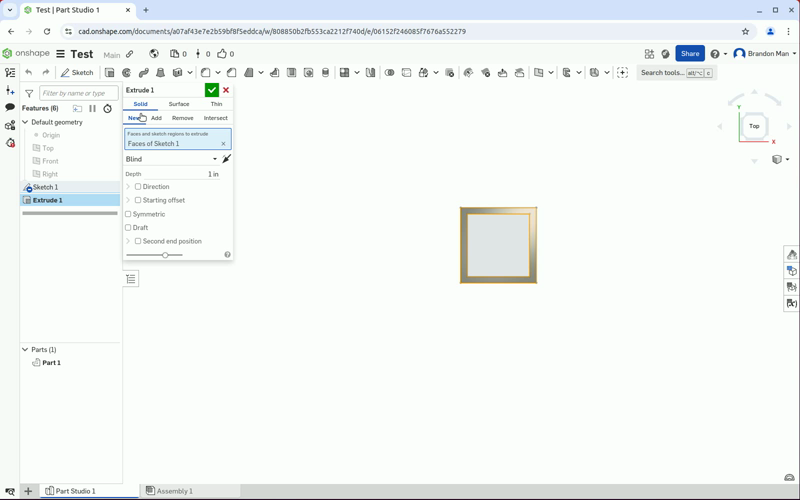
mouse_move(137, 120)
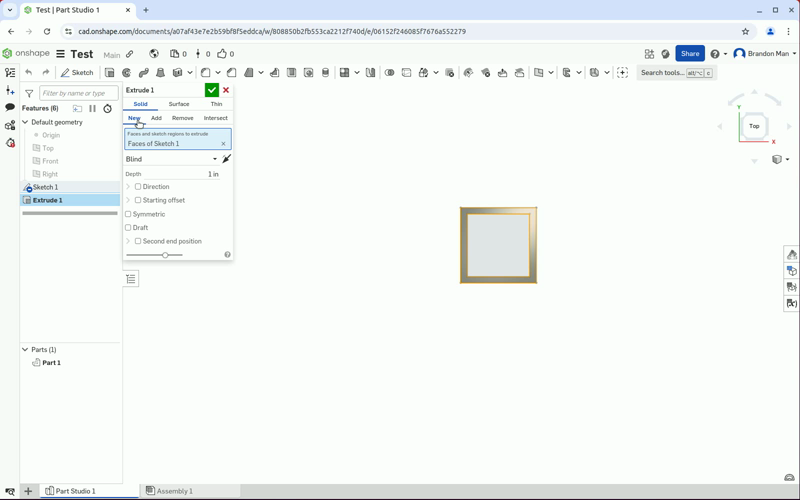
click(137, 120)
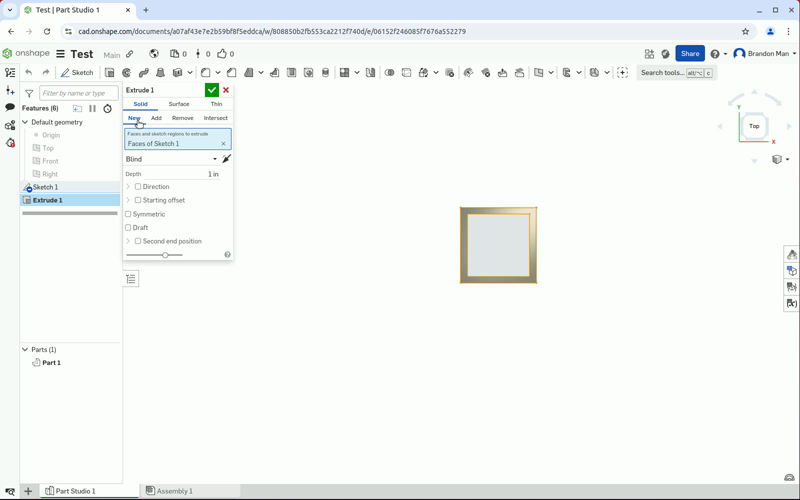
key(tab, 4)
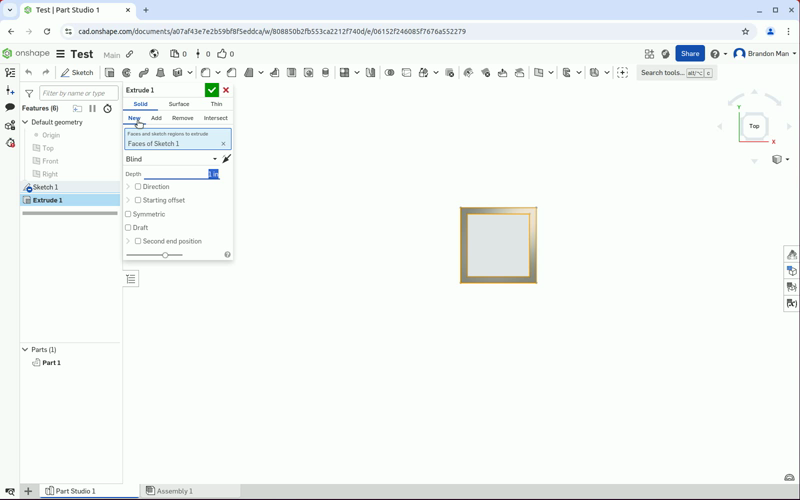
text(2.648)
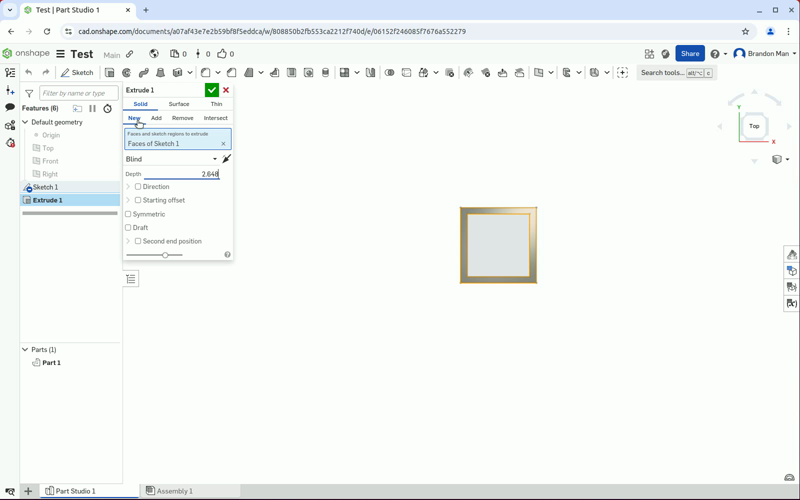
key(enter)
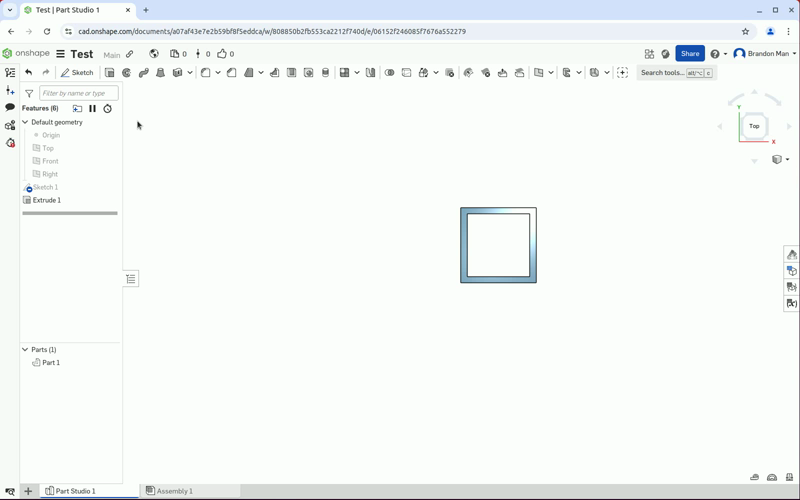
key(shift+h)
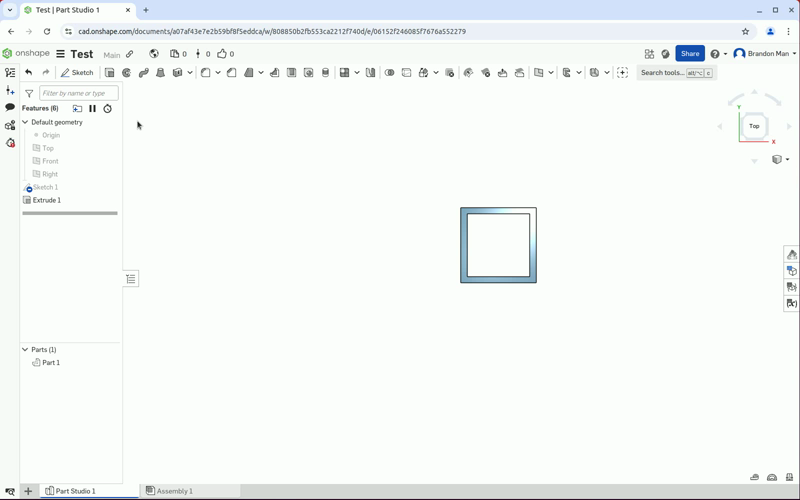
key(shift+h)
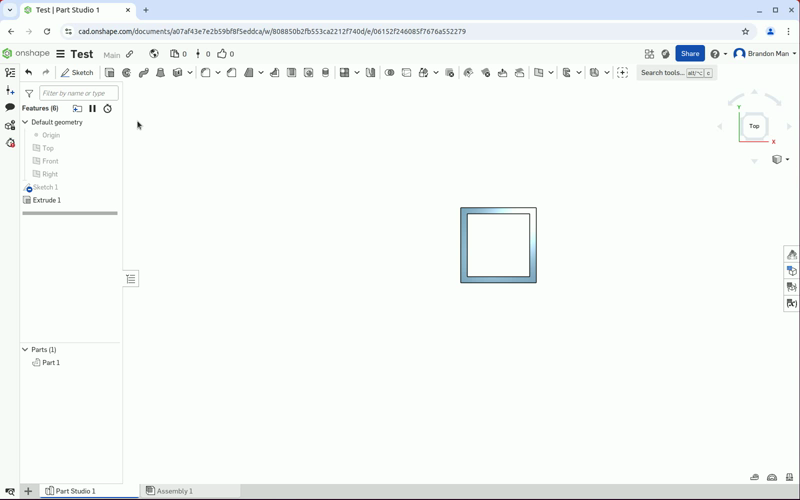
mouse_move(73, 189)
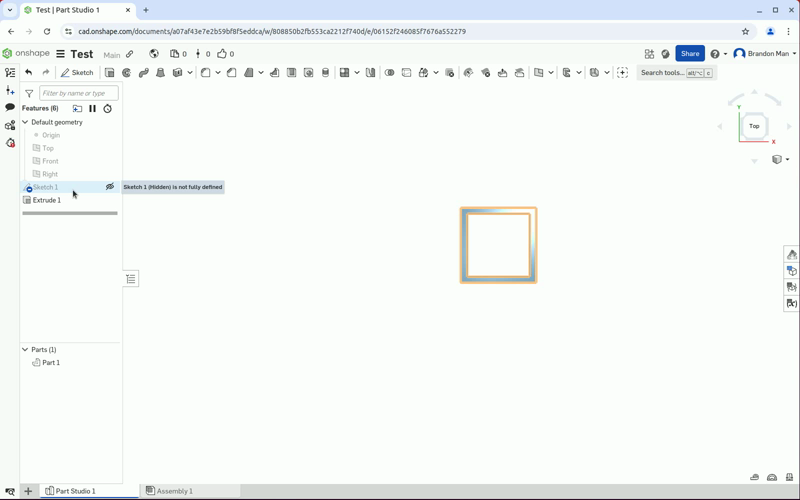
click(73, 189)
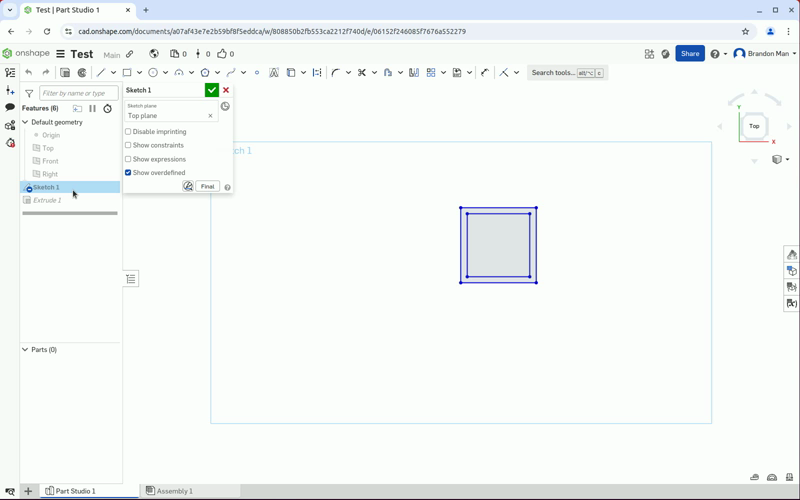
mouse_move(229, 92)
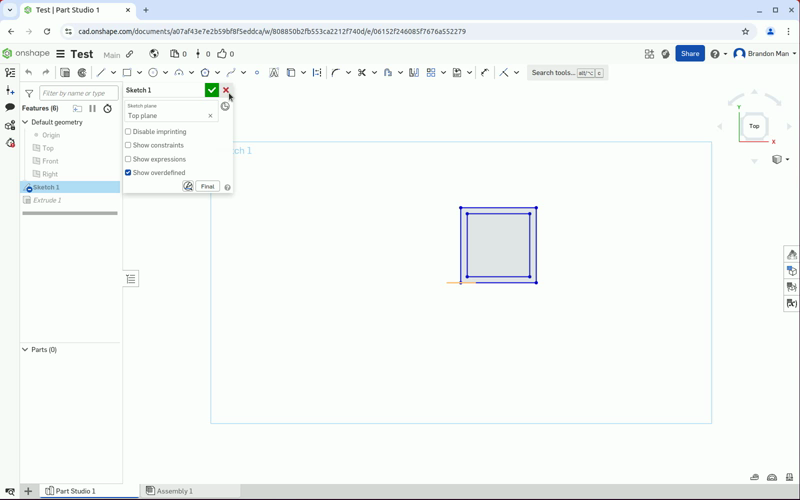
click(229, 92)
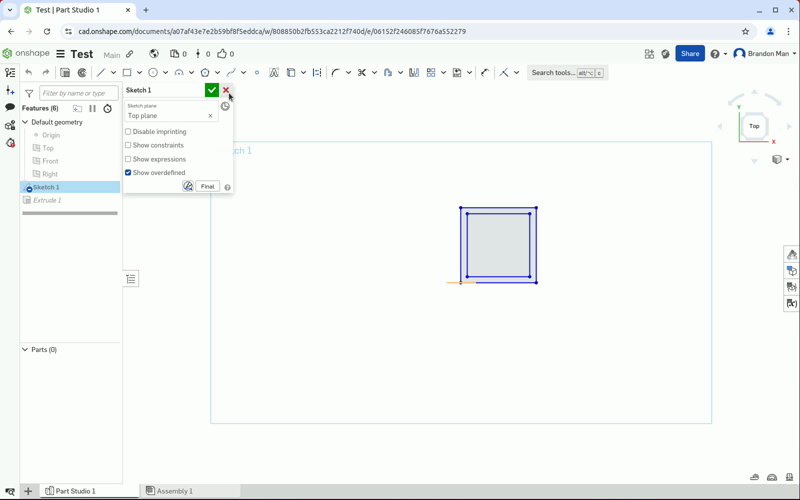
key(shift+s)
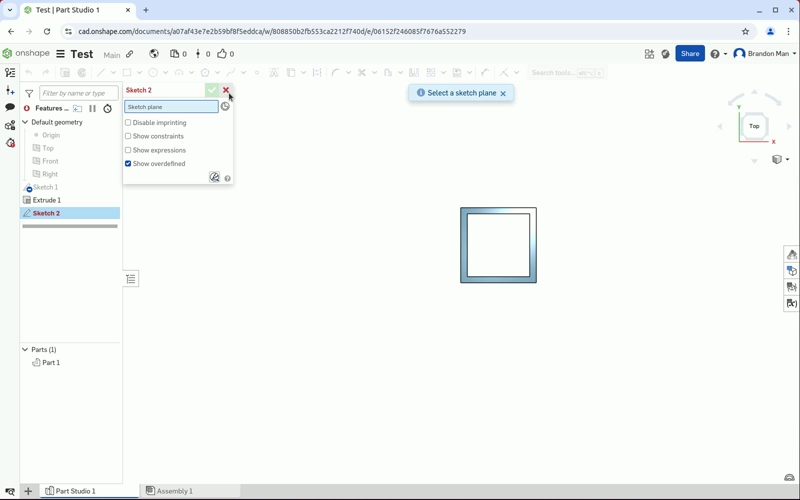
mouse_move(73, 150)
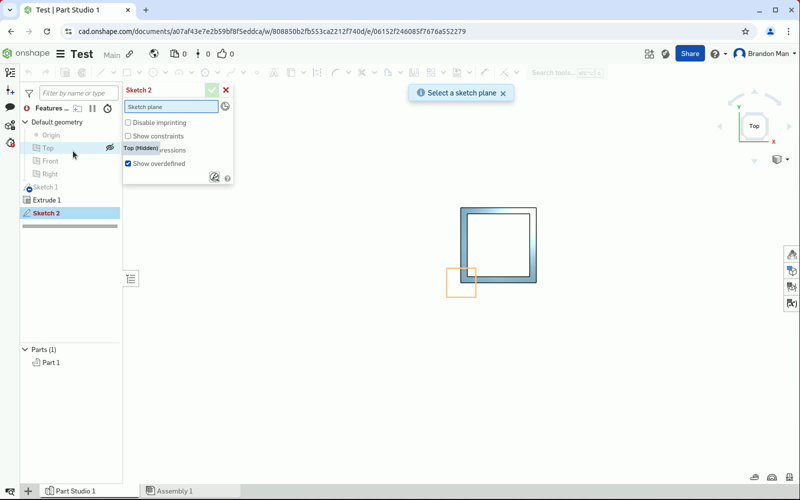
click(73, 150)
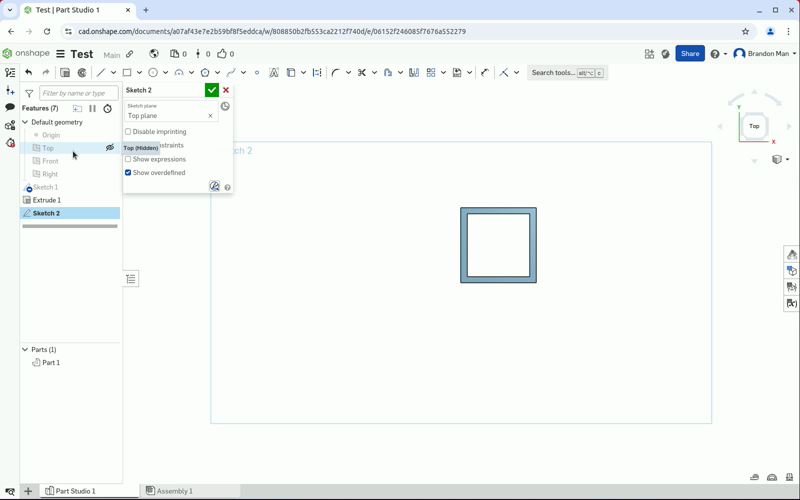
mouse_move(73, 352)
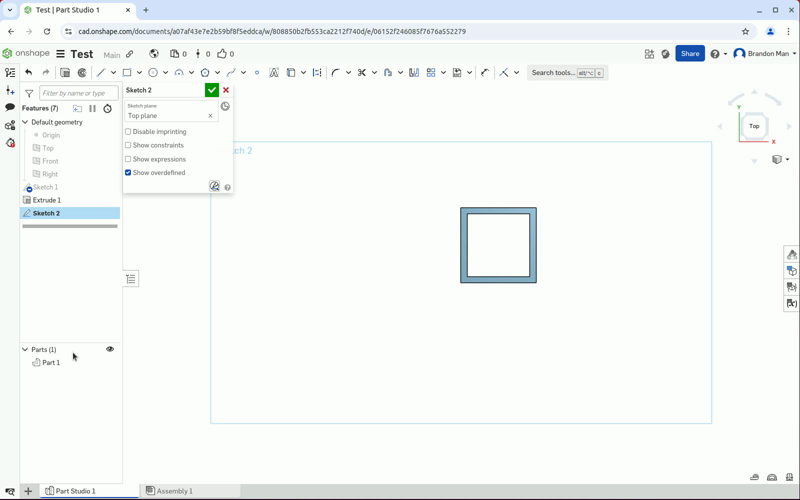
key(y)
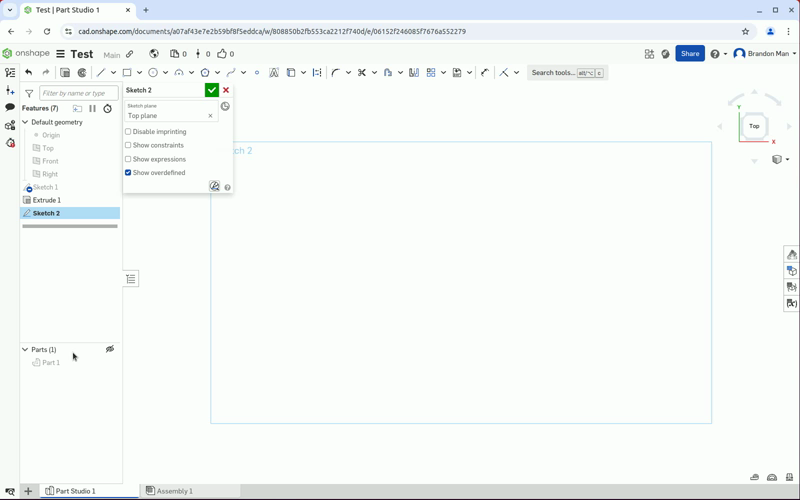
key(l)
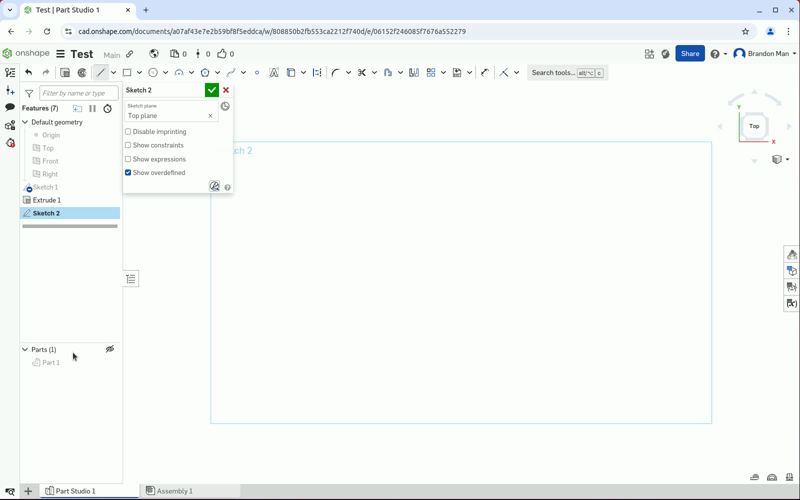
key_down(shift)
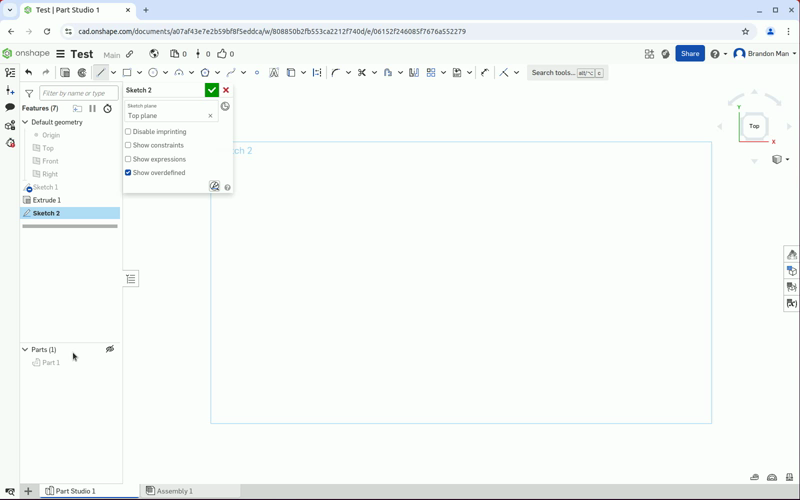
mouse_move(466, 276)
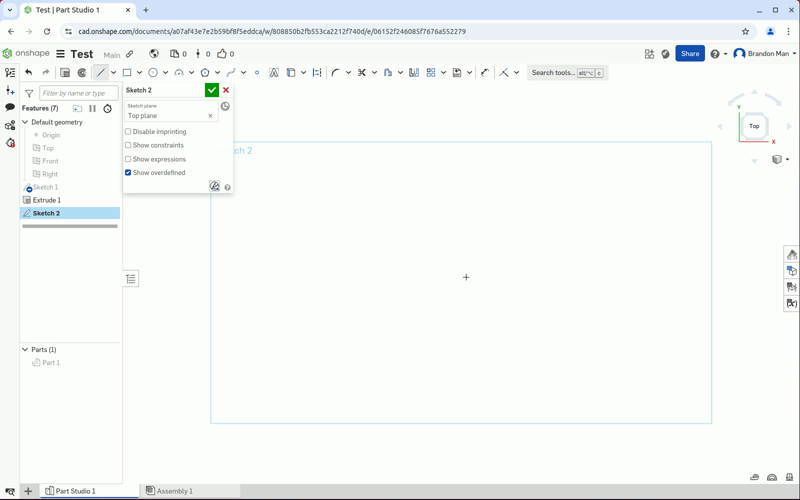
click(466, 276)
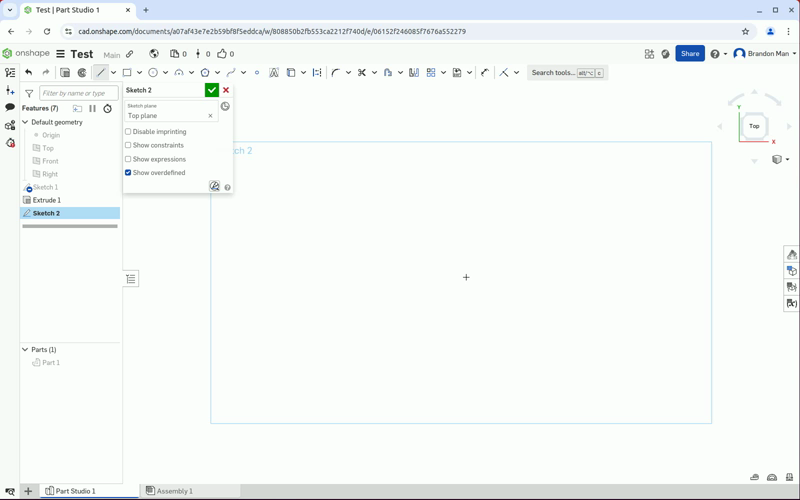
key_up(shift)
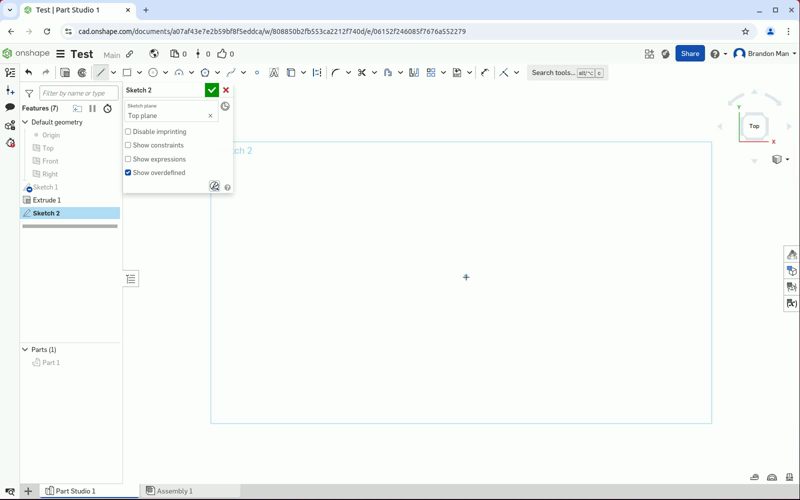
key_down(shift)
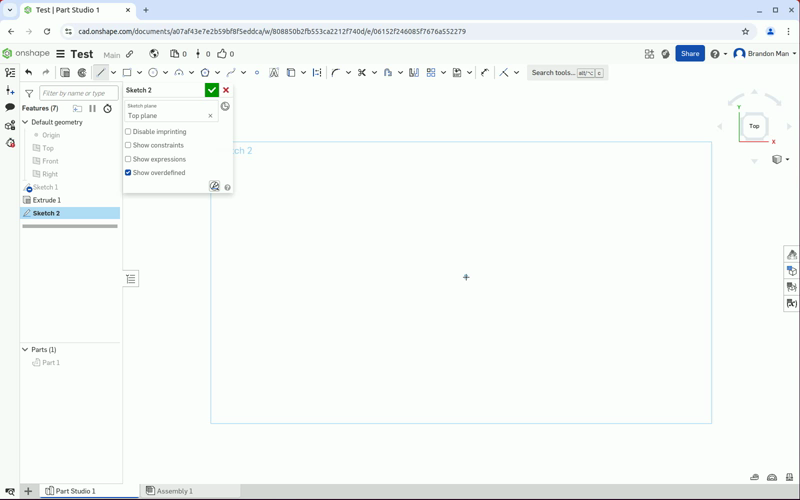
mouse_move(529, 276)
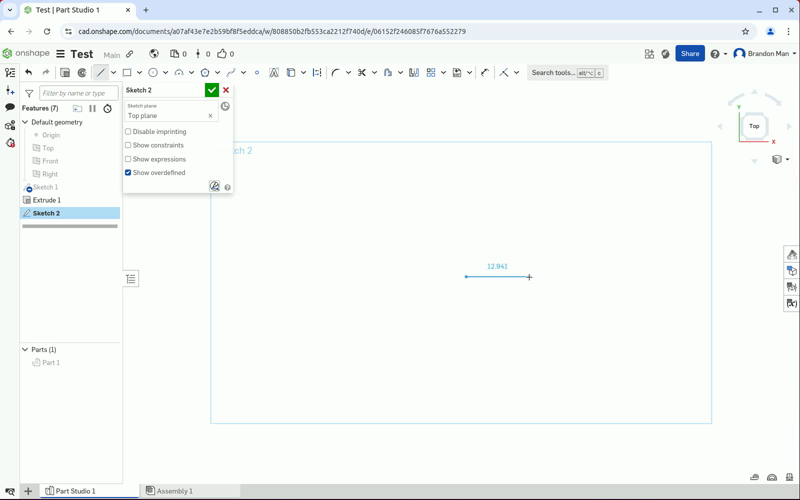
click(529, 276)
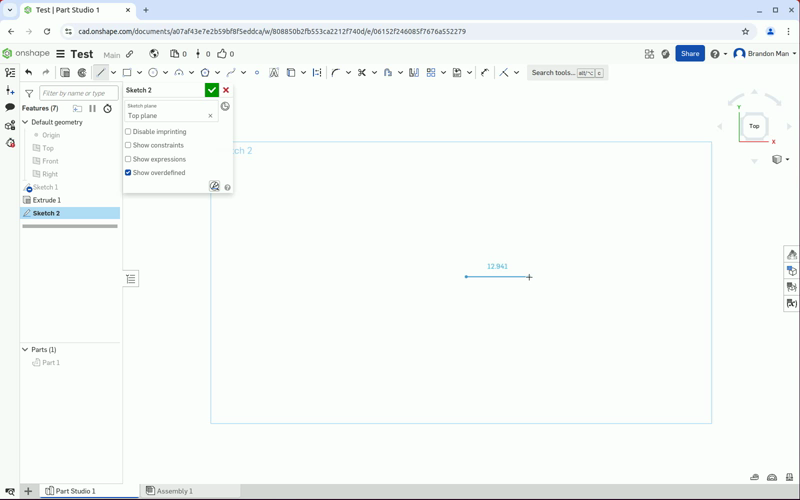
key_up(shift)
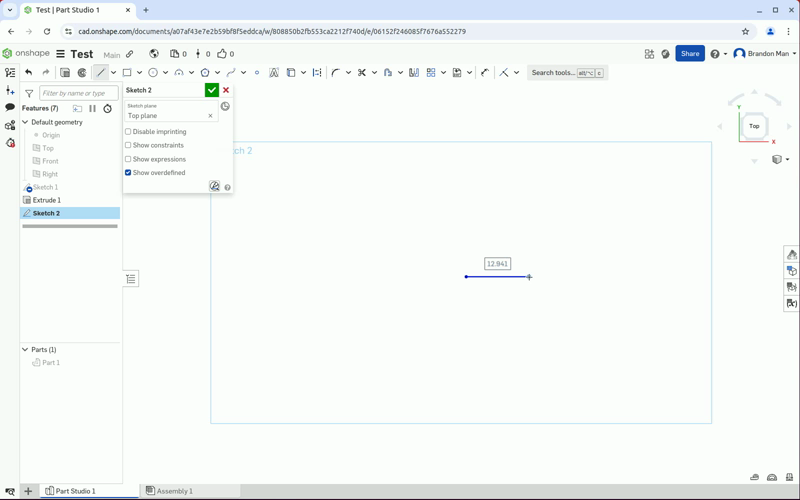
key_down(shift)
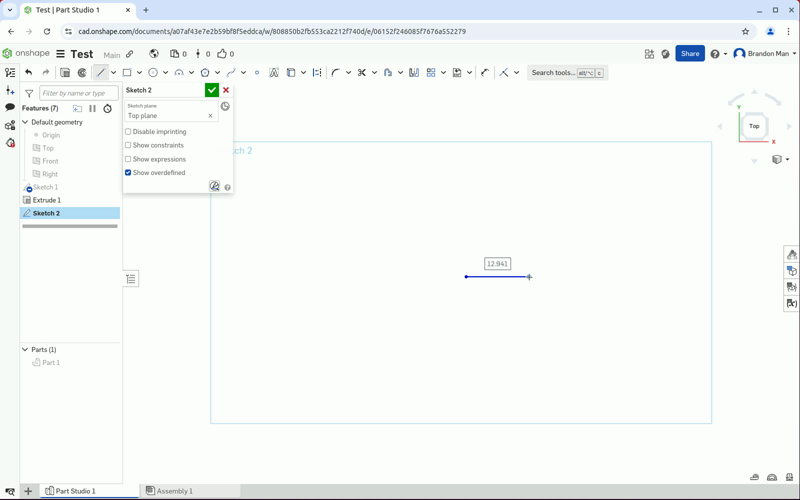
mouse_move(529, 214)
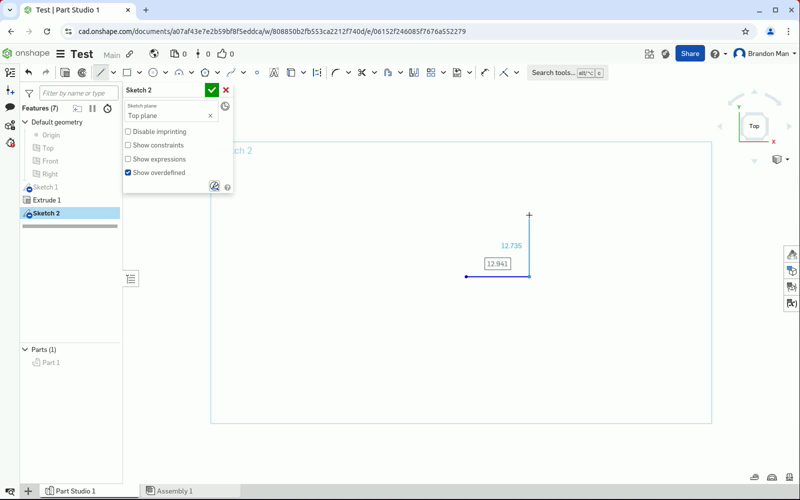
click(529, 214)
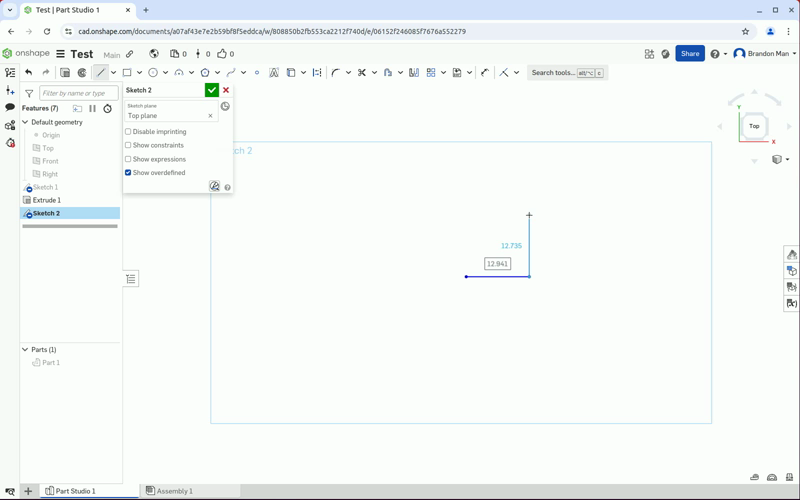
key_up(shift)
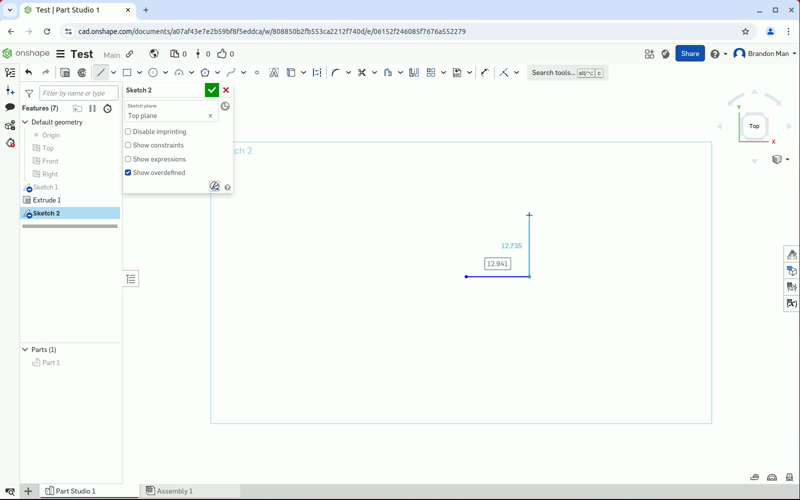
key_down(shift)
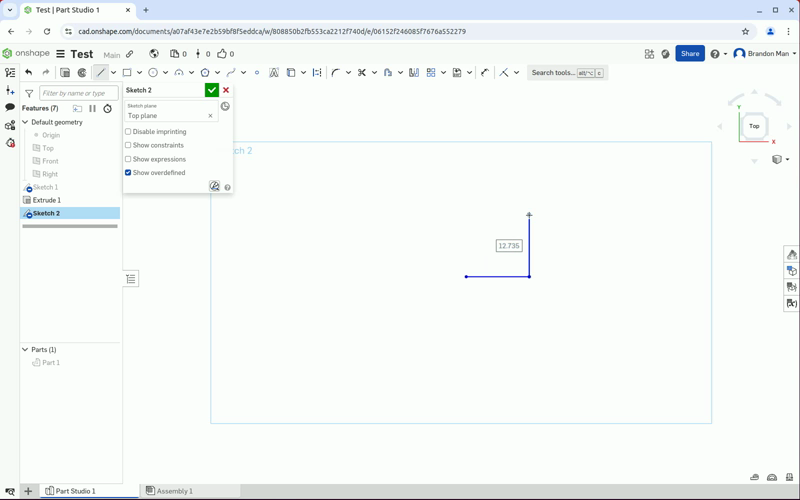
mouse_move(466, 214)
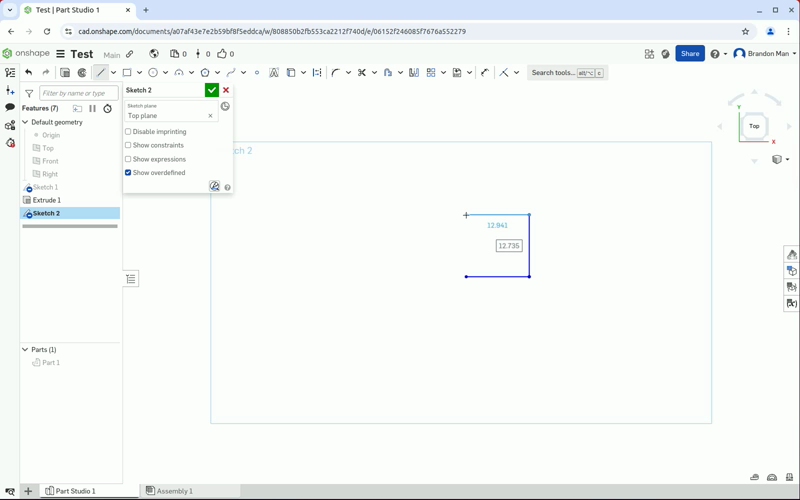
click(466, 214)
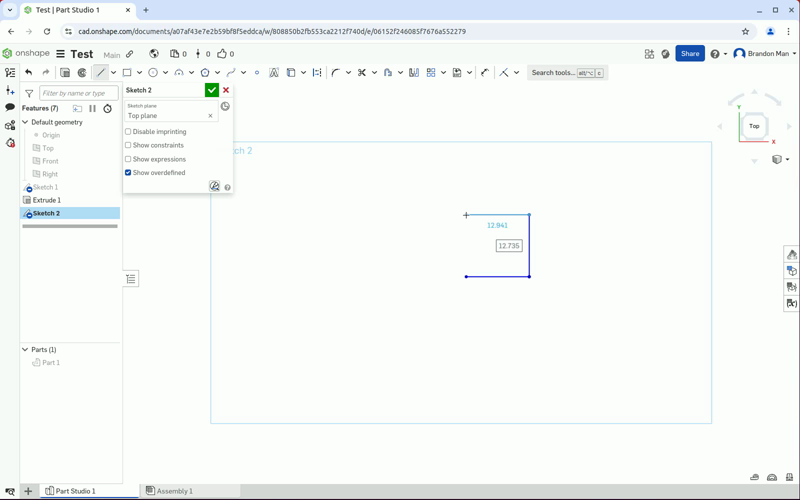
key_up(shift)
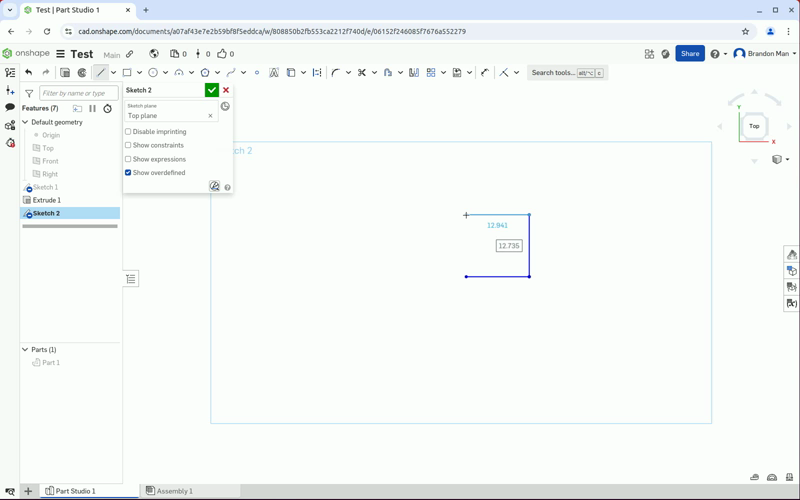
key_down(shift)
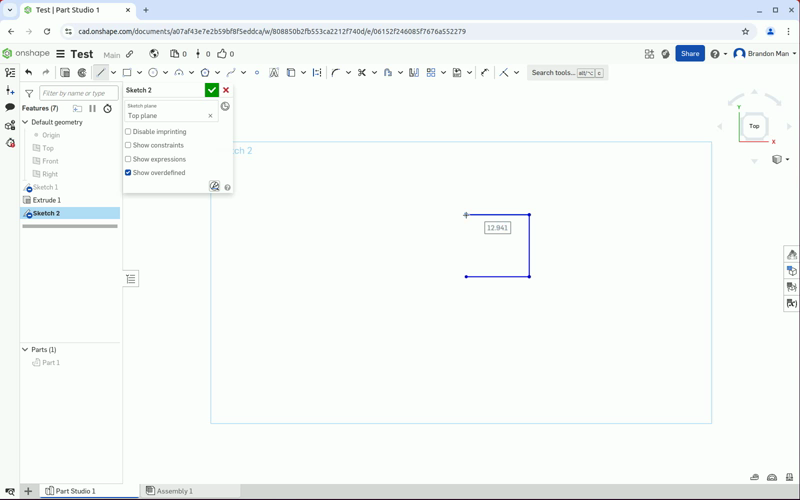
mouse_move(466, 276)
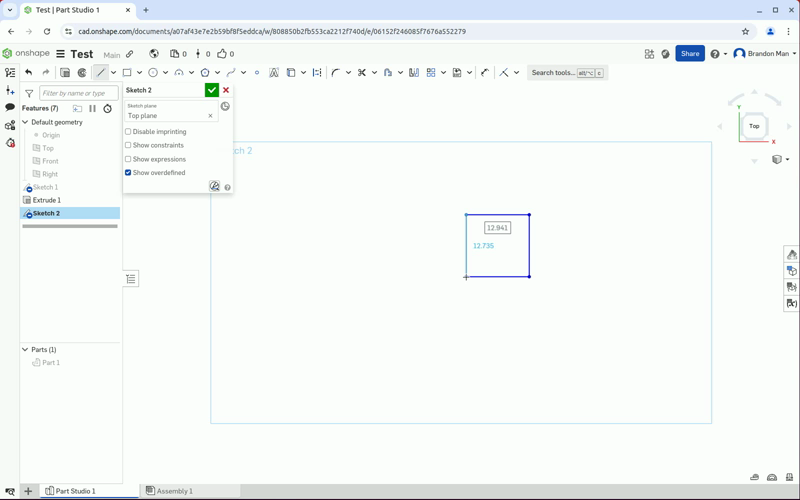
key_up(shift)
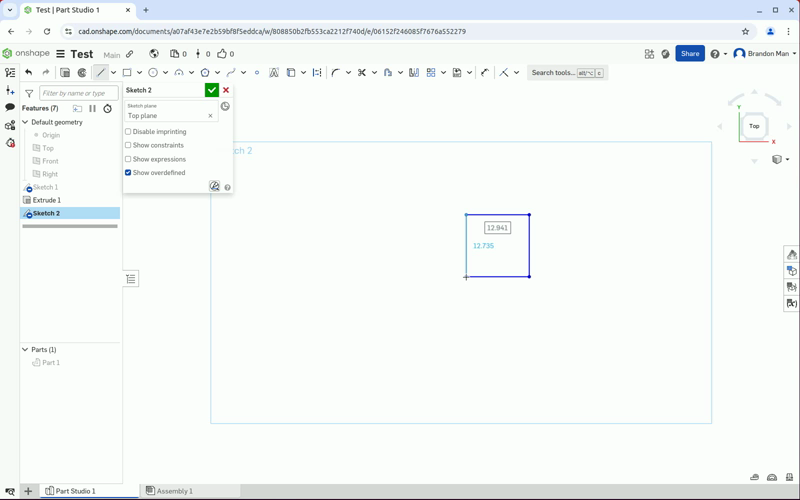
click(466, 276)
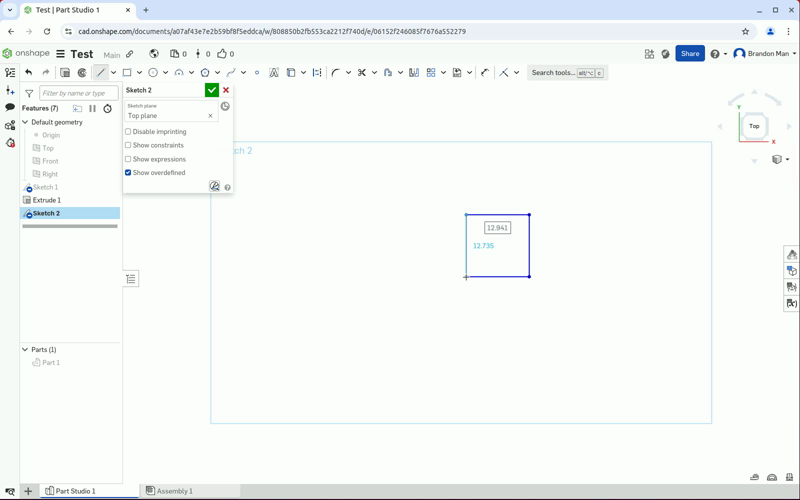
key(esc)
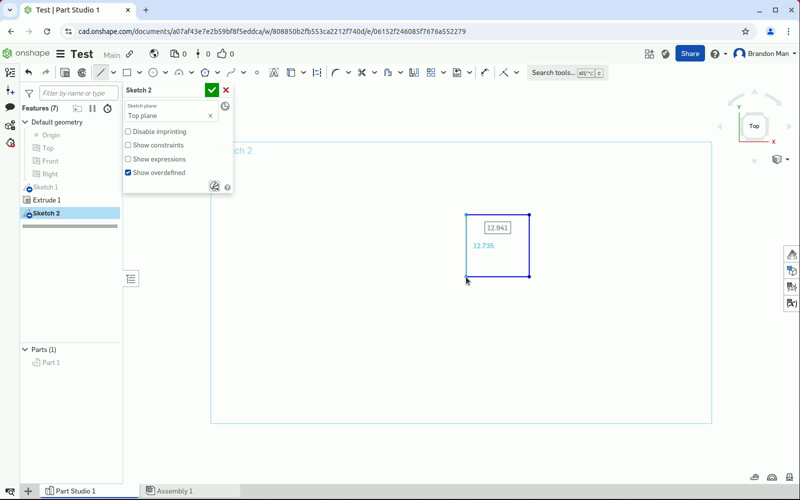
mouse_move(504, 272)
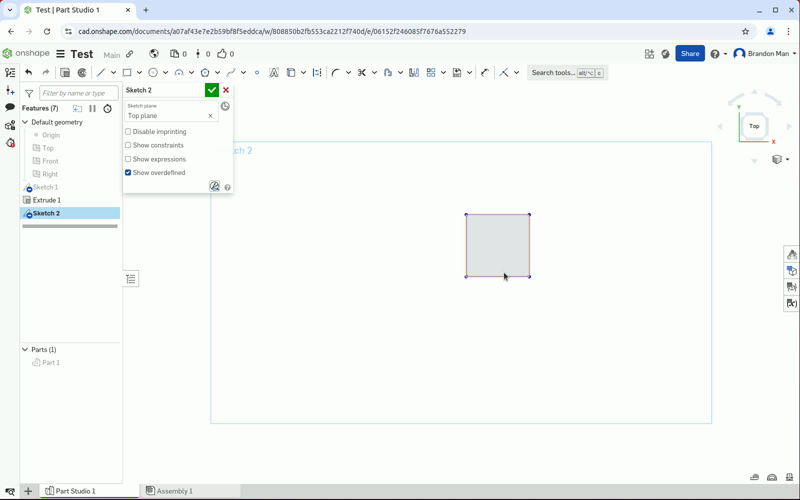
click(504, 272)
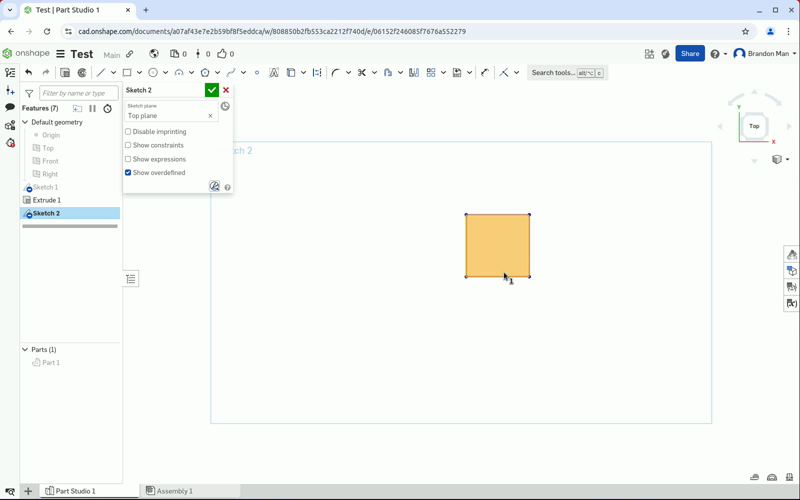
mouse_move(73, 352)
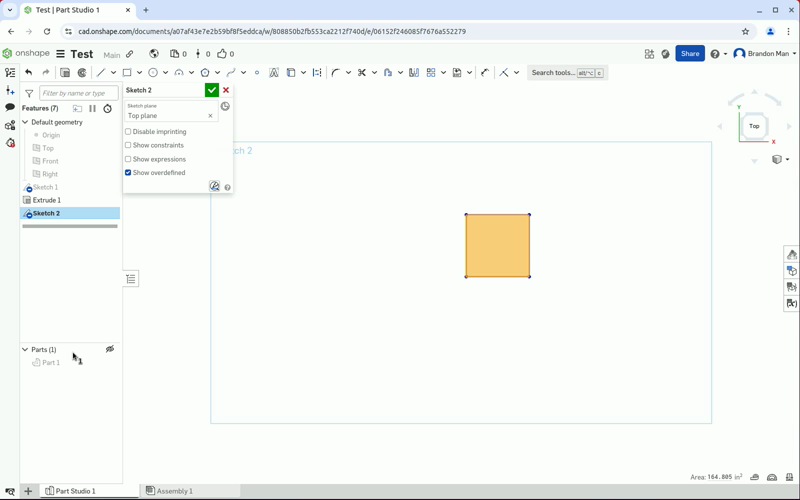
key(shift+y)
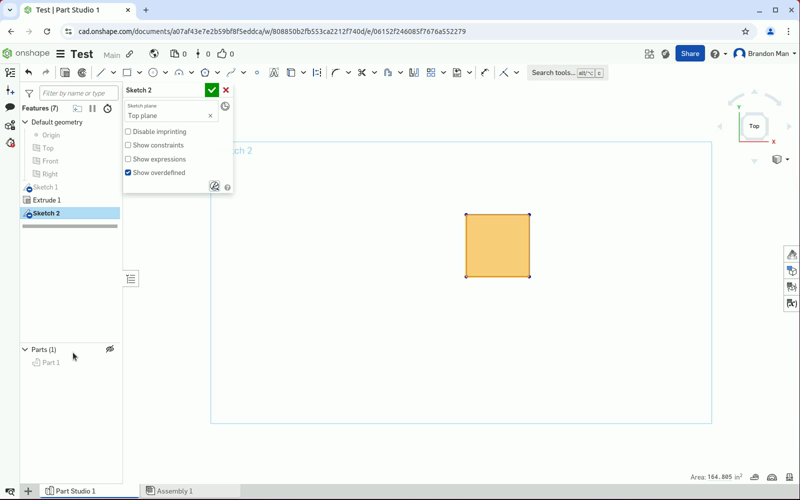
key(shift+e)
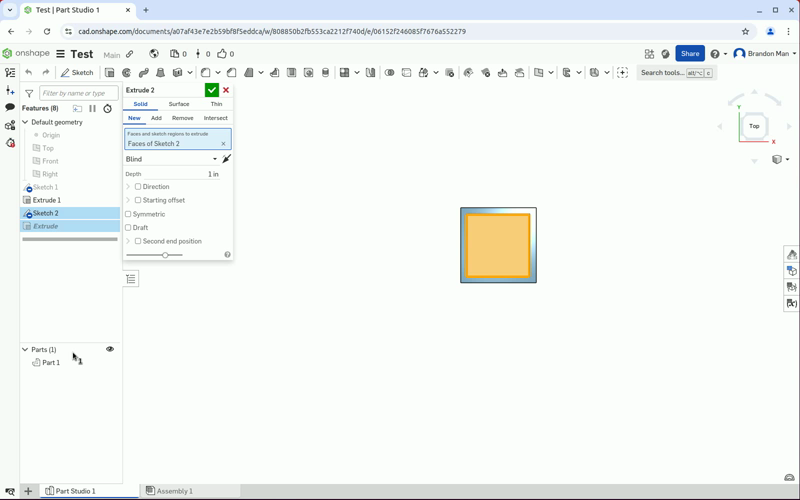
mouse_move(143, 106)
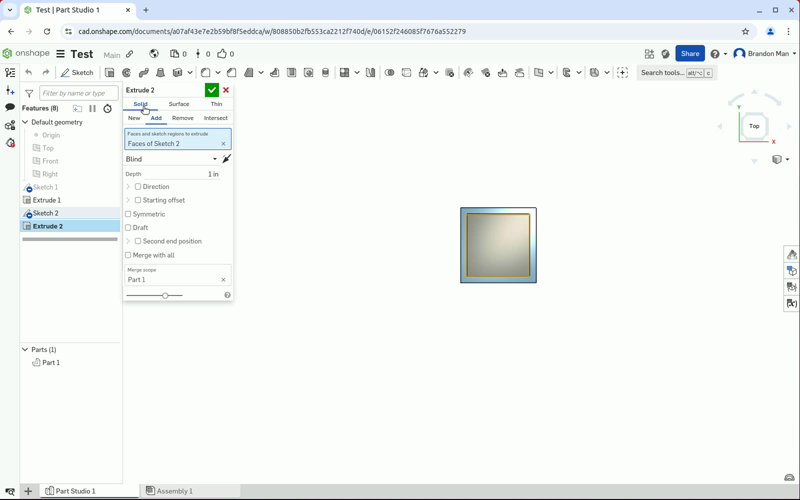
click(143, 106)
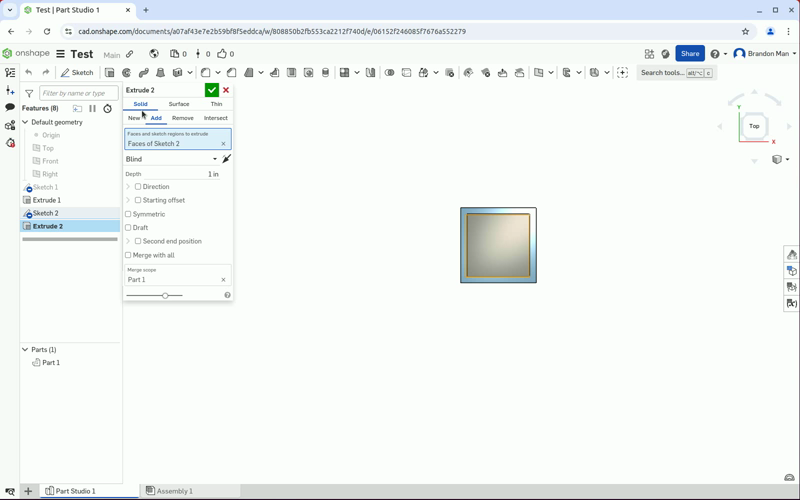
mouse_move(137, 120)
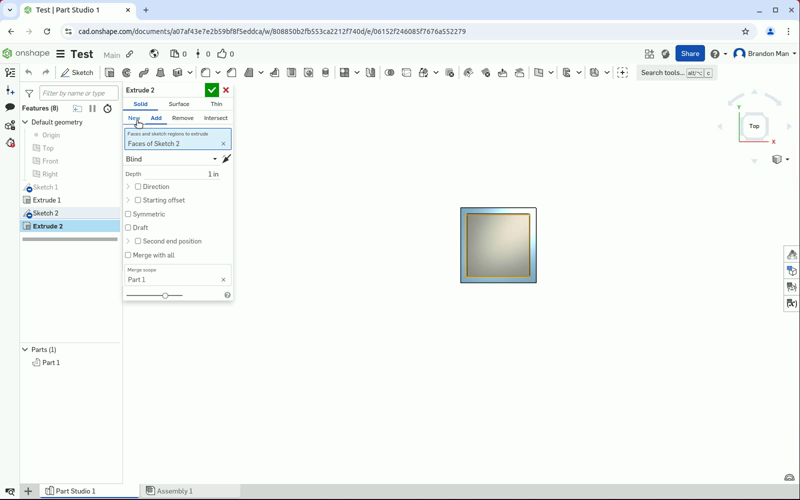
click(137, 120)
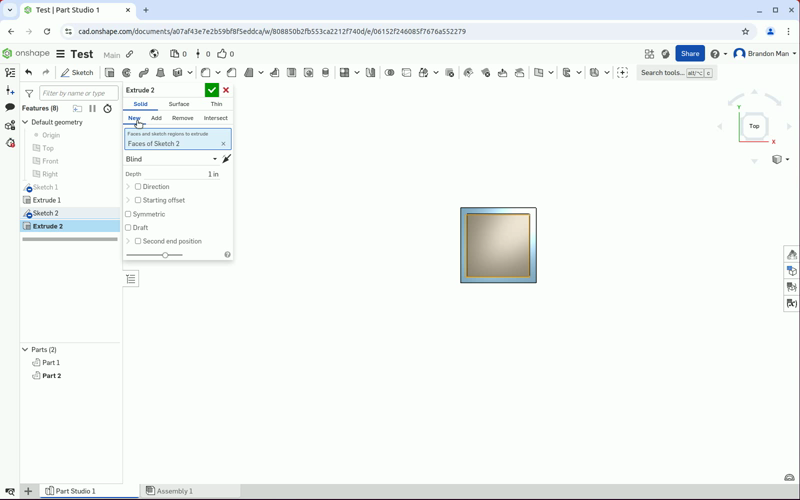
key(tab, 4)
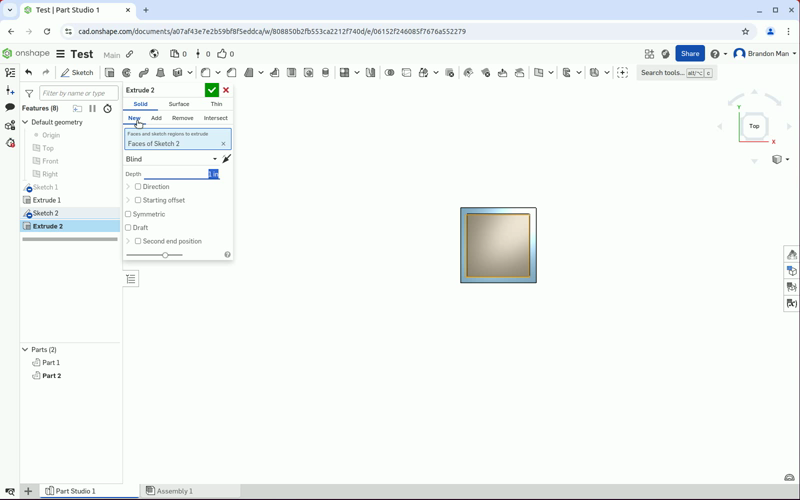
text(23.108)
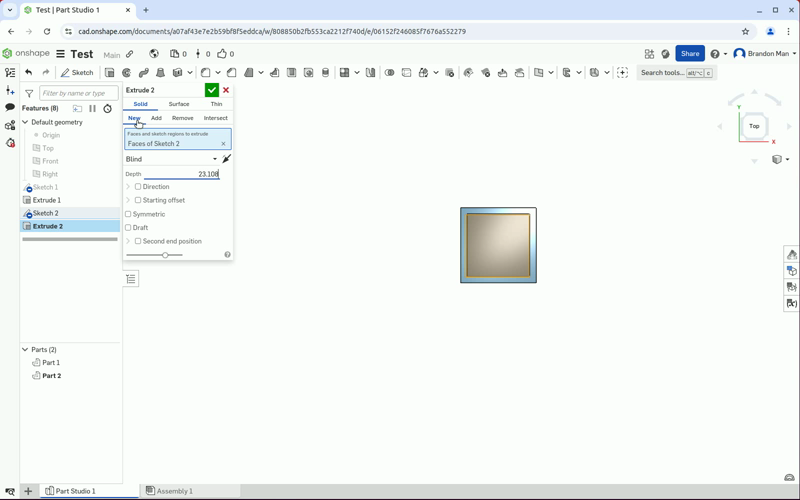
key(enter)
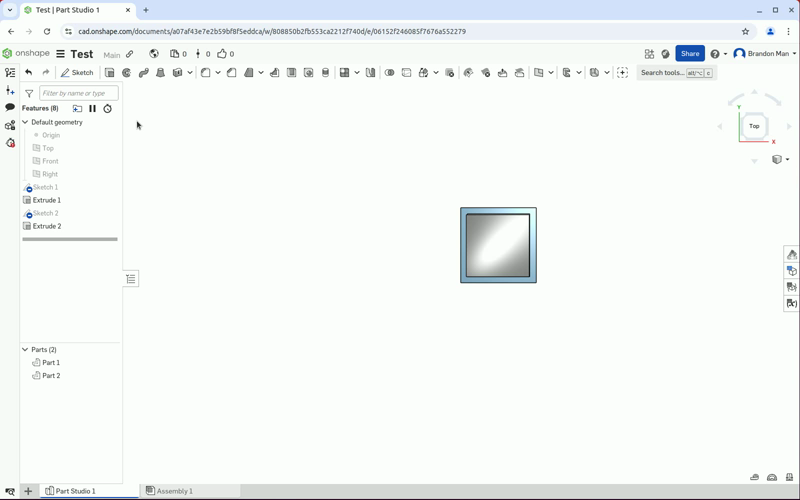
key(shift+h)
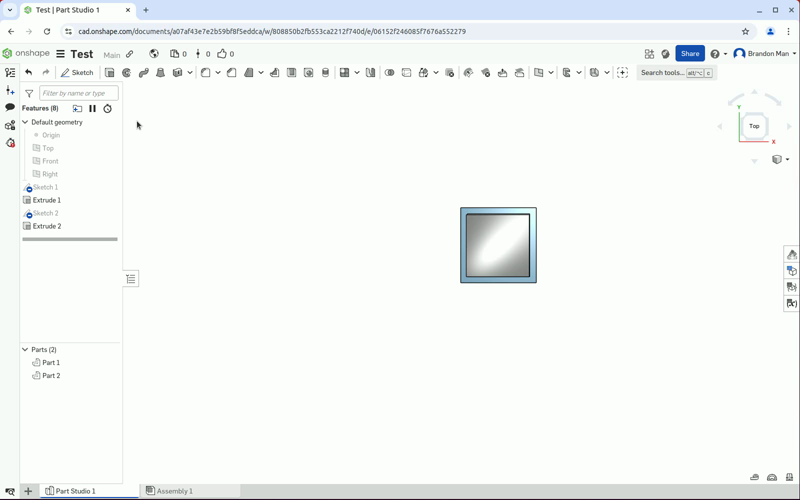
key(shift+h)
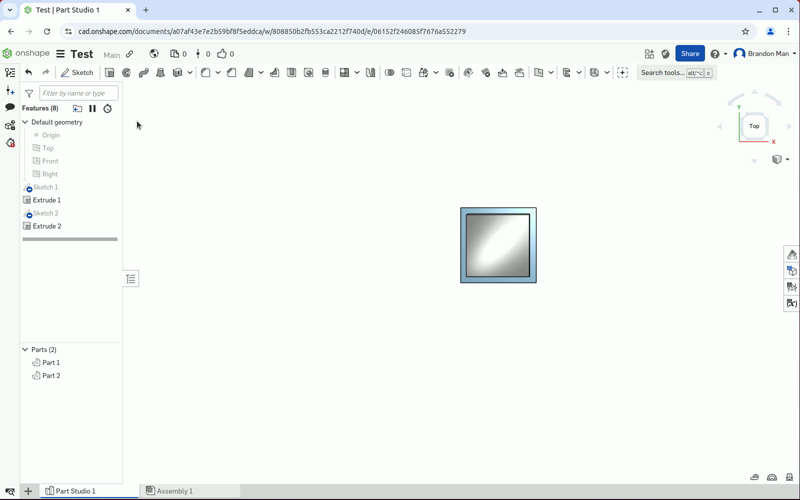
mouse_move(73, 189)
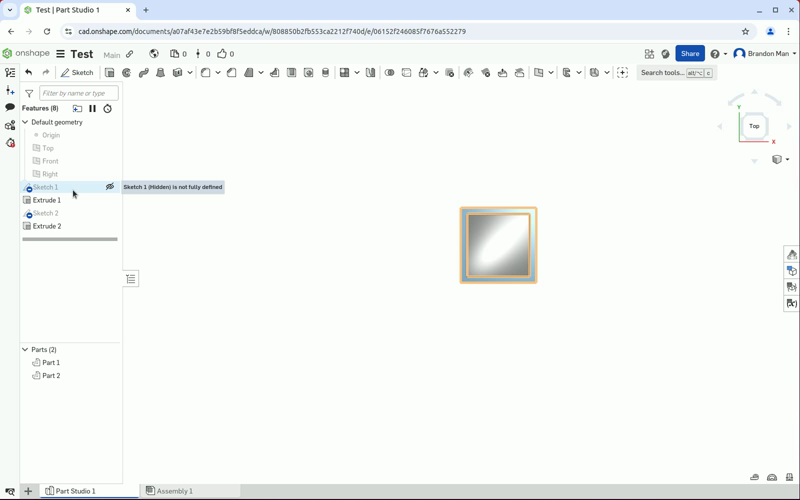
click(73, 189)
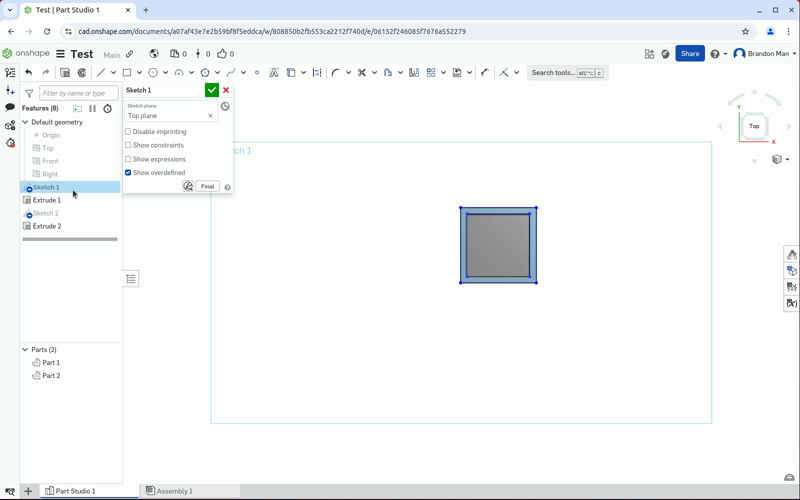
mouse_move(229, 92)
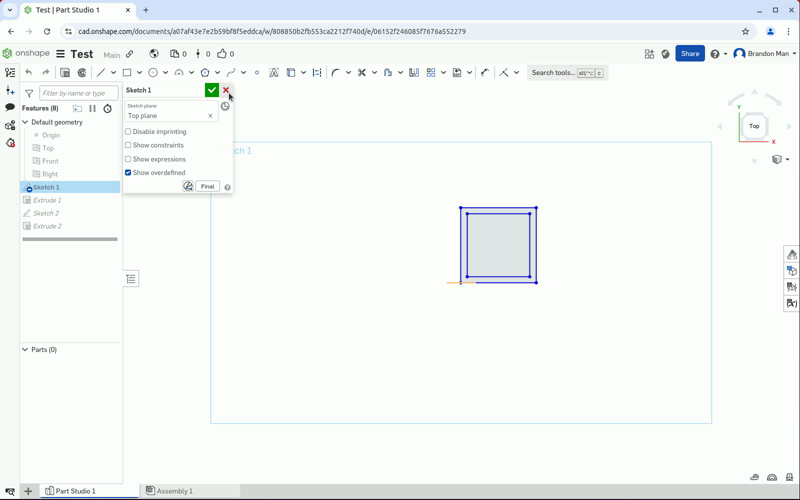
click(229, 92)
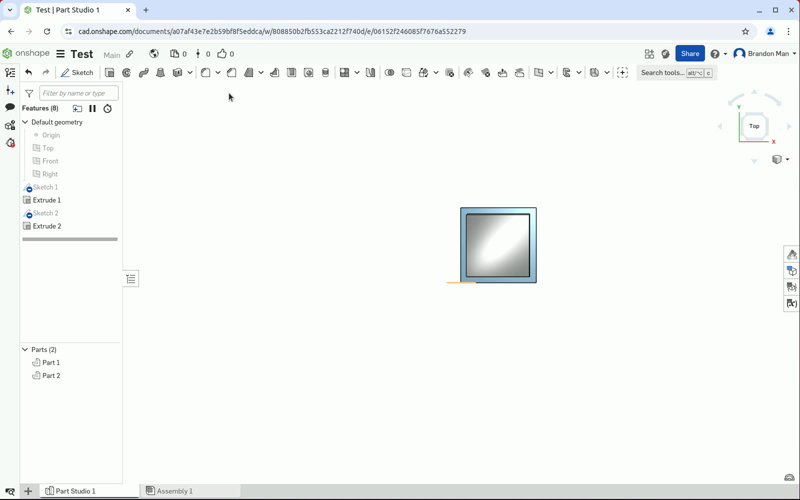
mouse_move(73, 352)
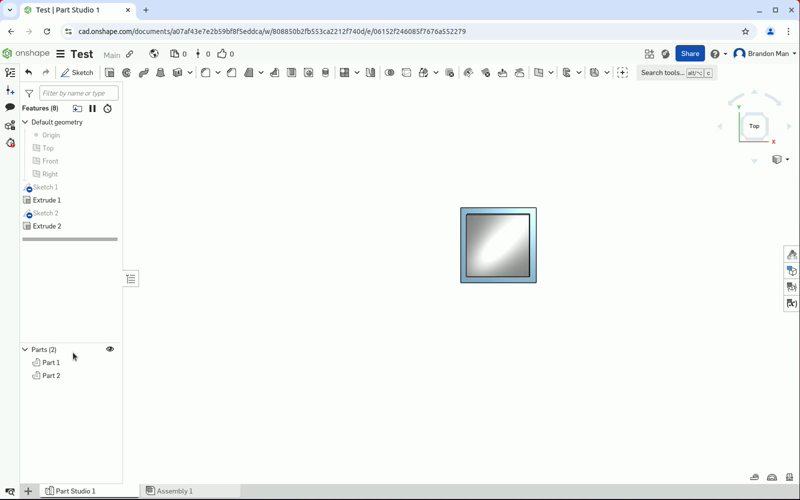
key(y)
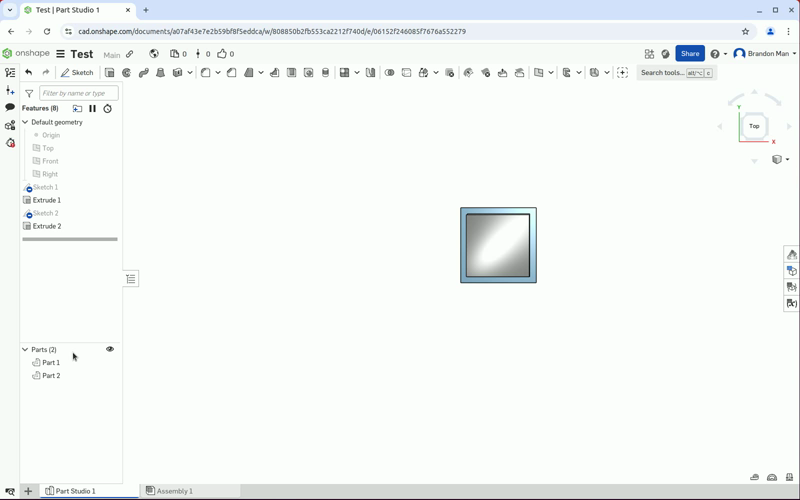
key(shift+p)
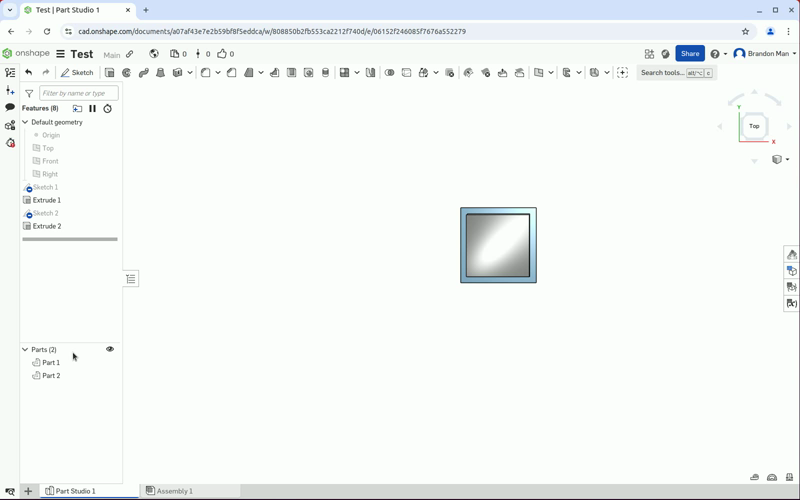
key(space)
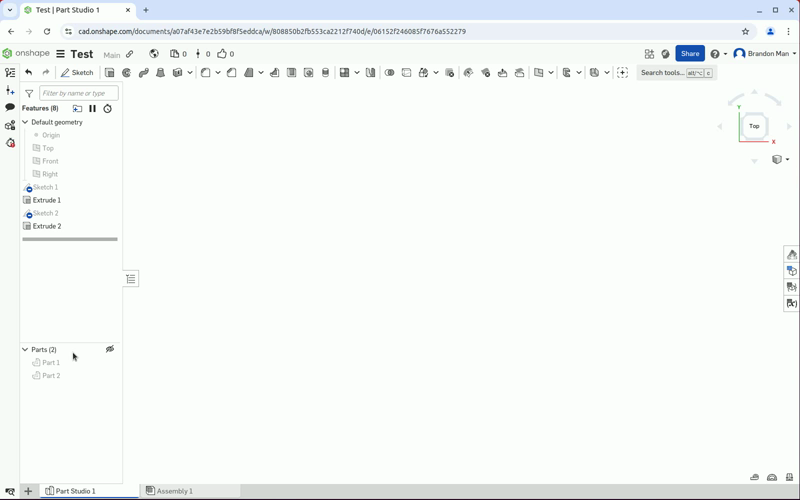
key_down(shift)
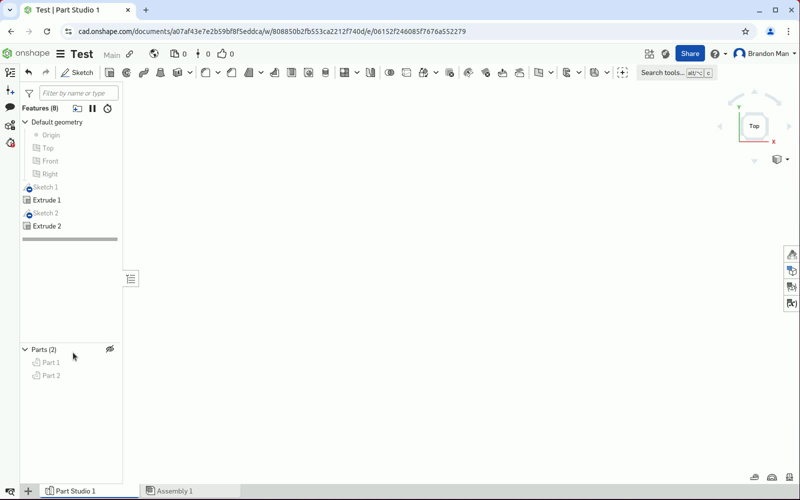
key(up)
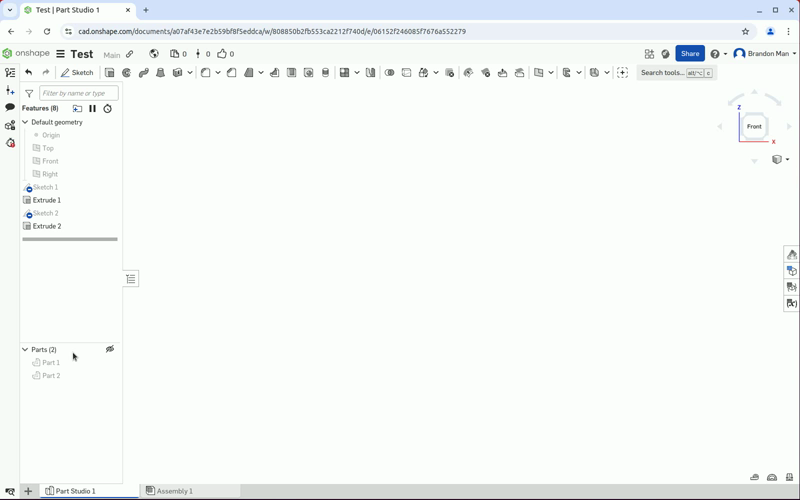
key_up(shift)
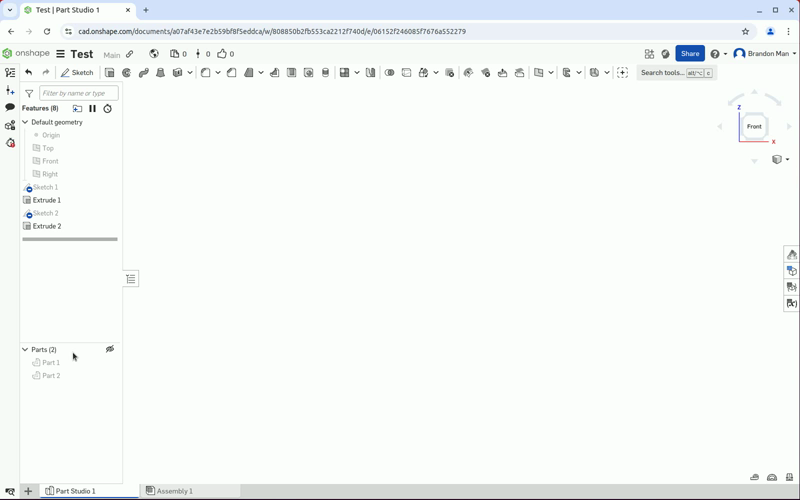
mouse_move(73, 352)
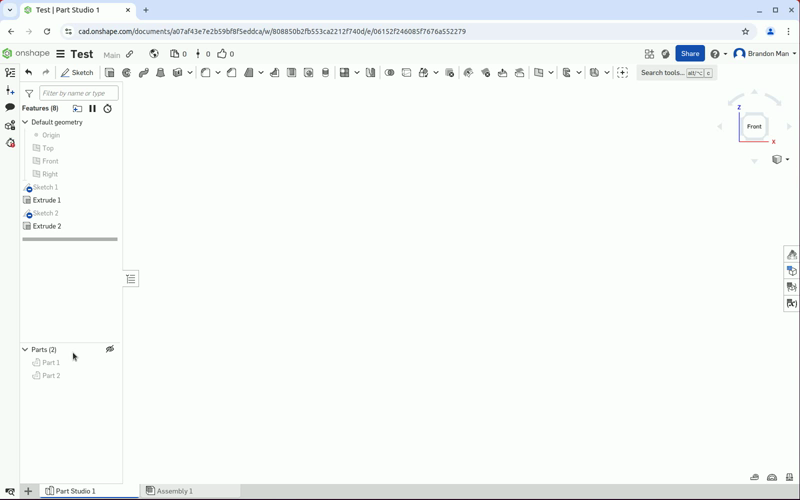
key(shift+y)
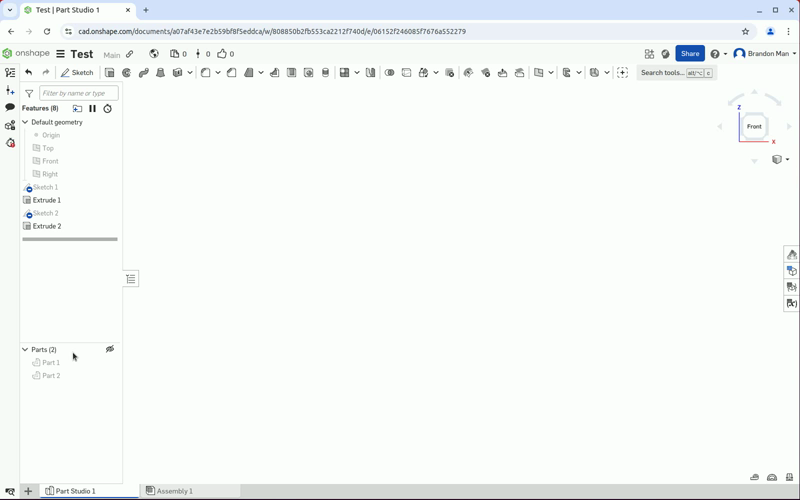
key(shift+s)
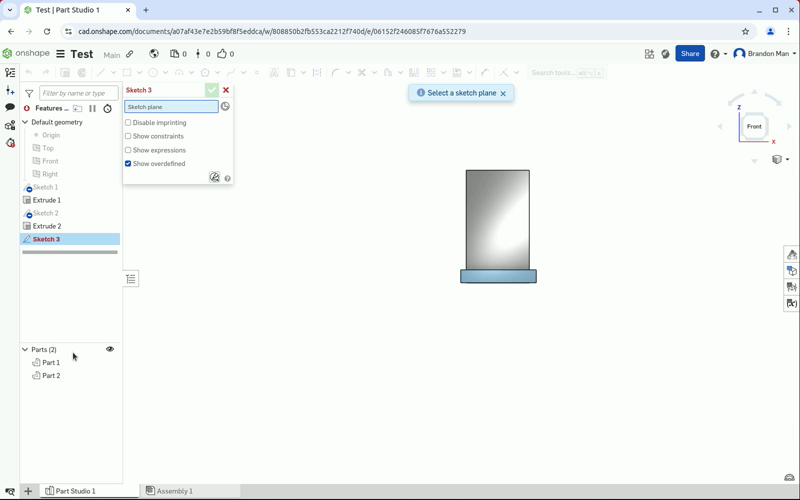
mouse_move(73, 163)
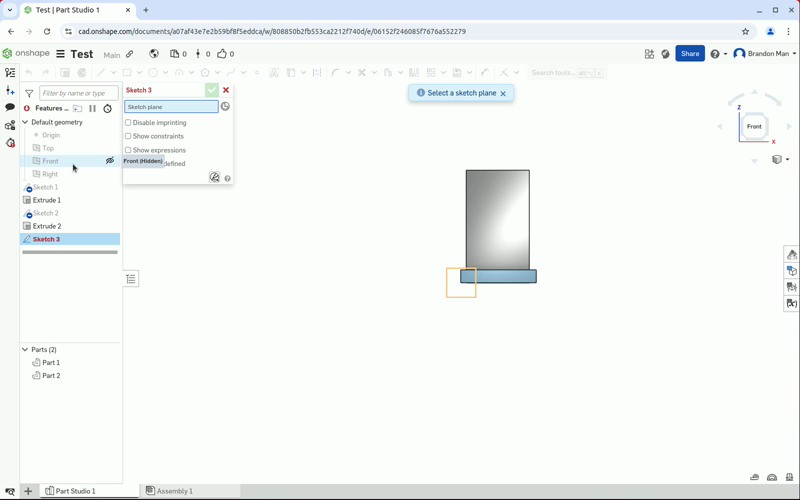
click(73, 163)
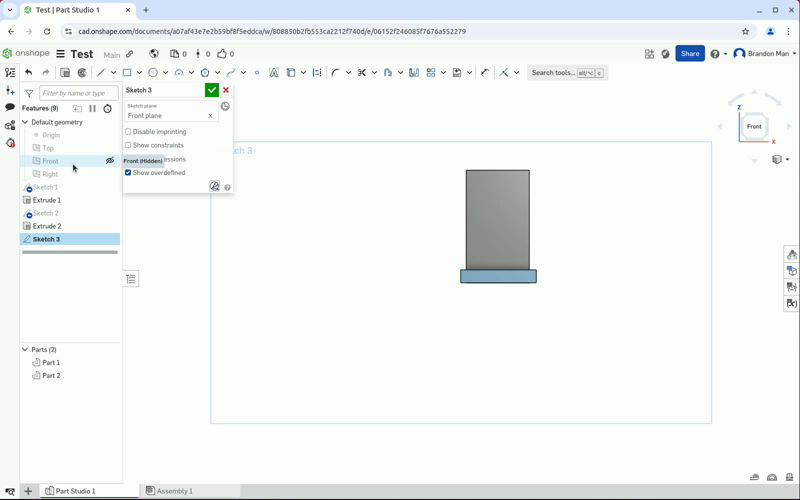
mouse_move(73, 352)
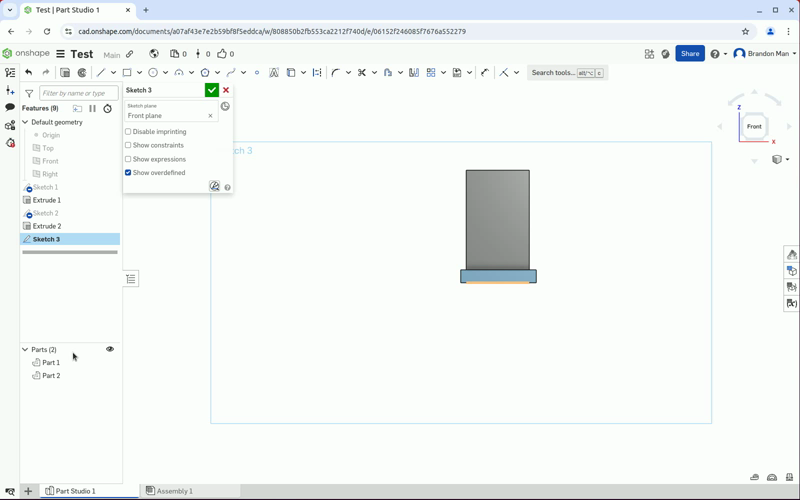
key(y)
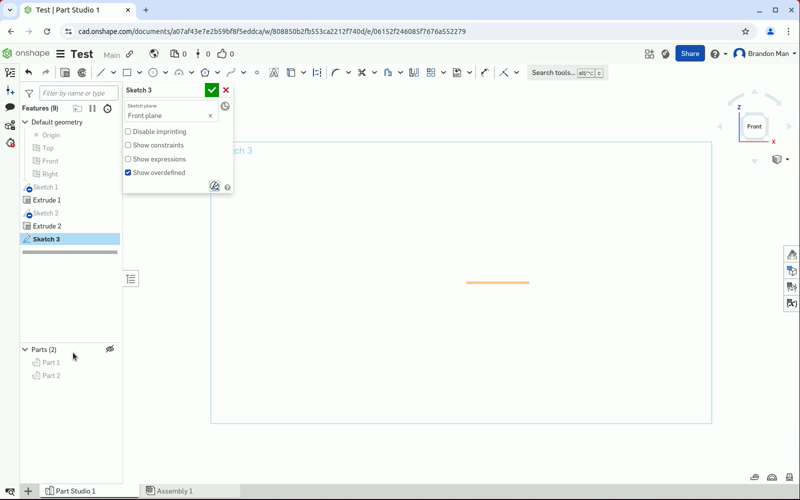
key(l)
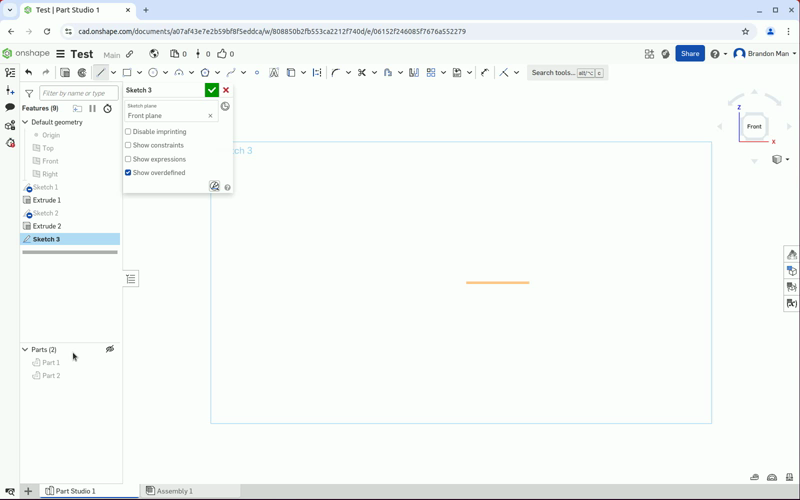
key_down(shift)
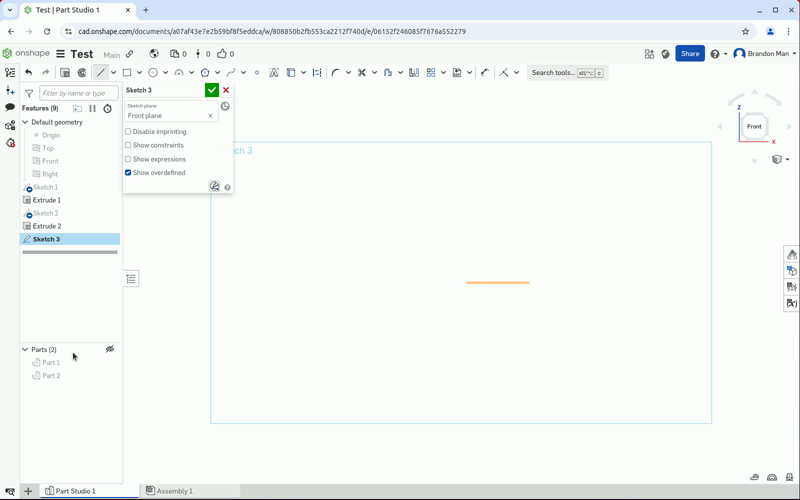
mouse_move(479, 266)
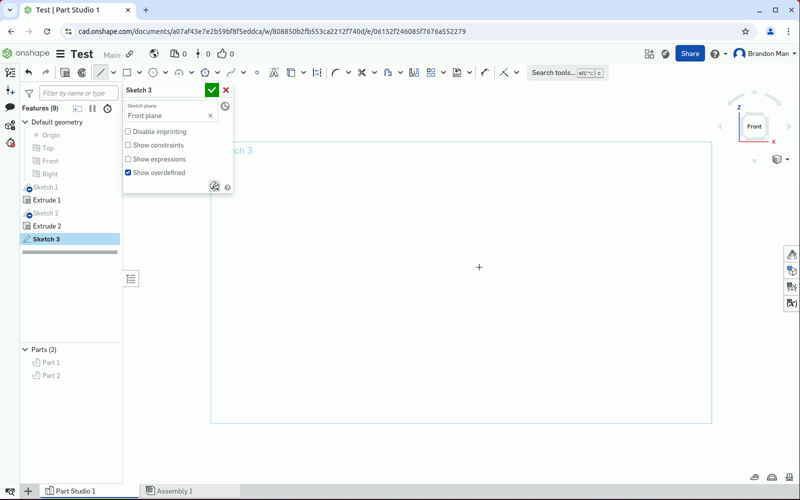
click(479, 266)
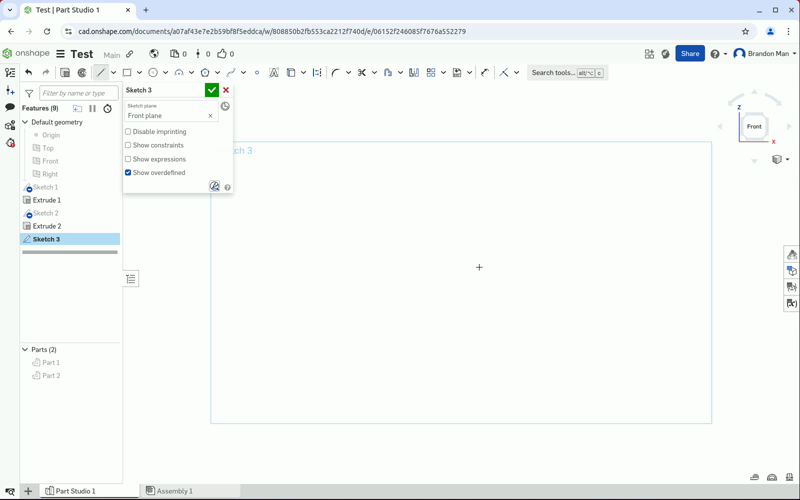
key_up(shift)
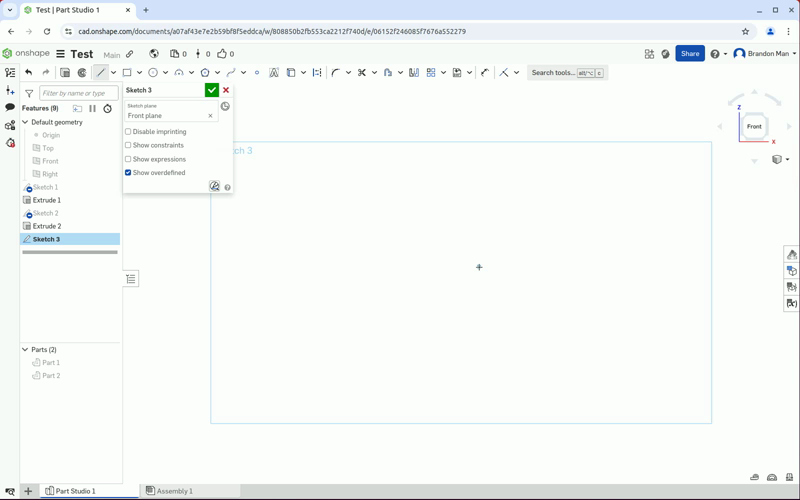
key_down(shift)
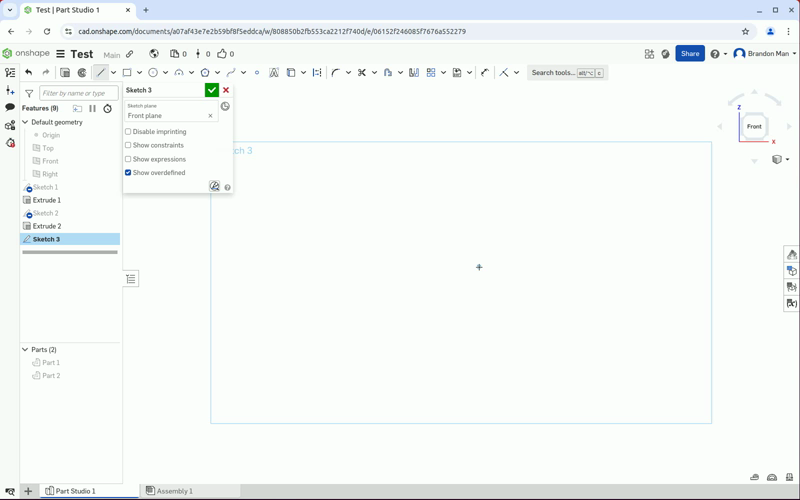
mouse_move(509, 266)
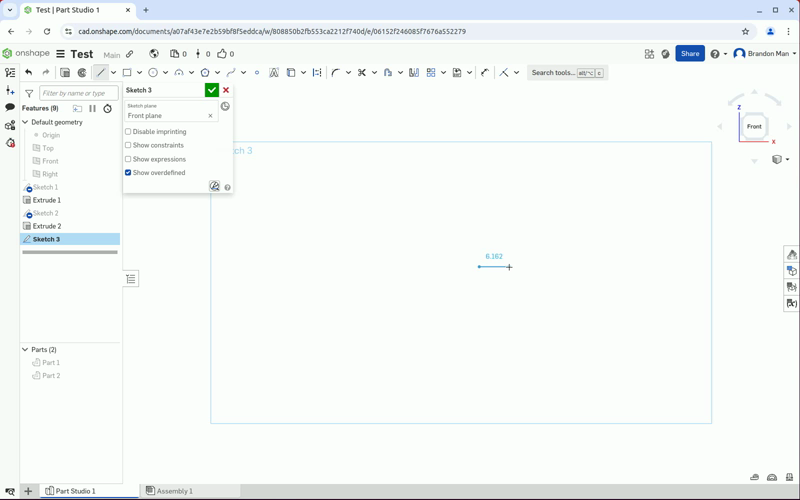
mouse_move(517, 266)
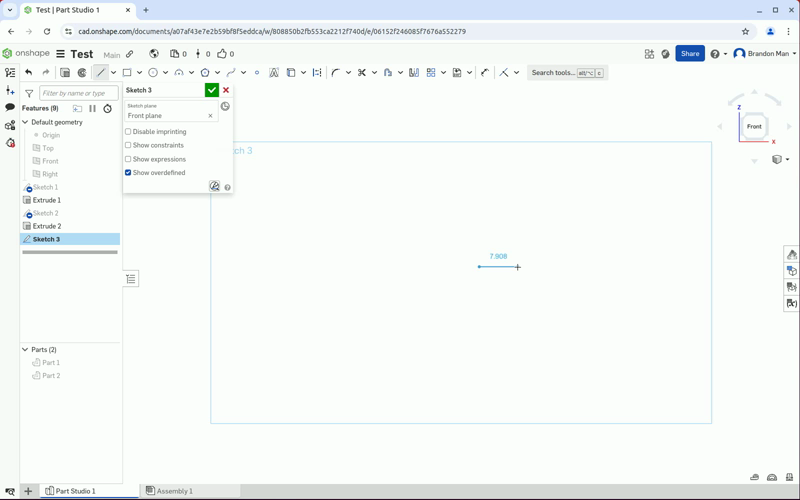
click(517, 266)
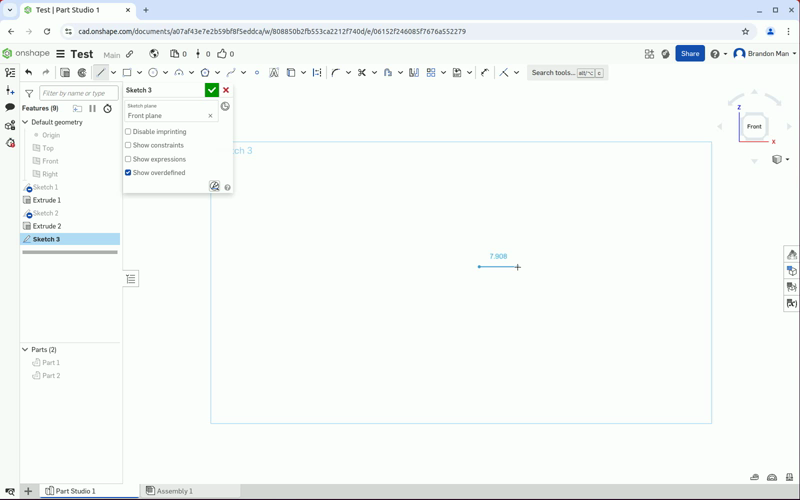
key_up(shift)
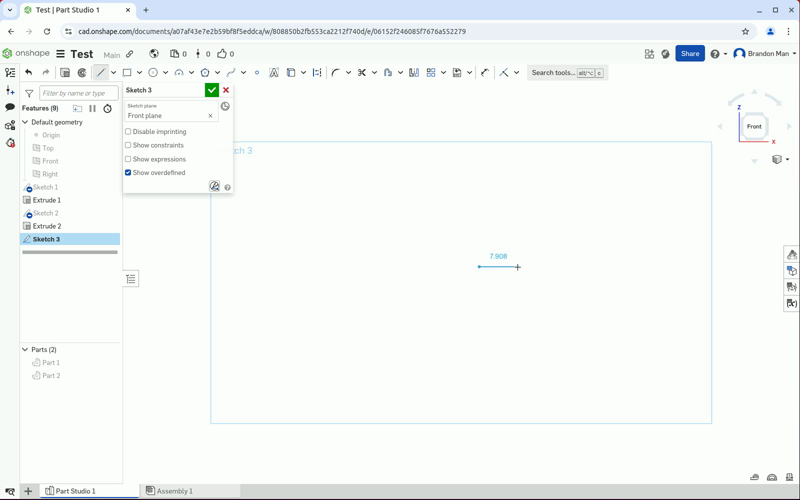
key_down(shift)
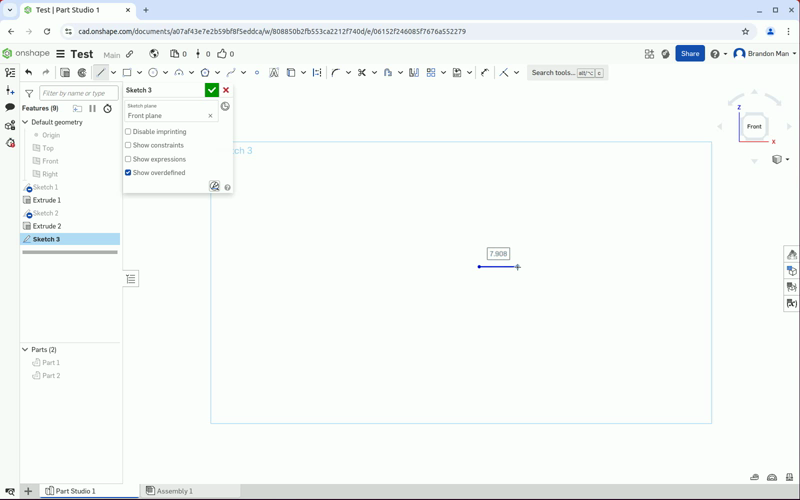
mouse_move(517, 173)
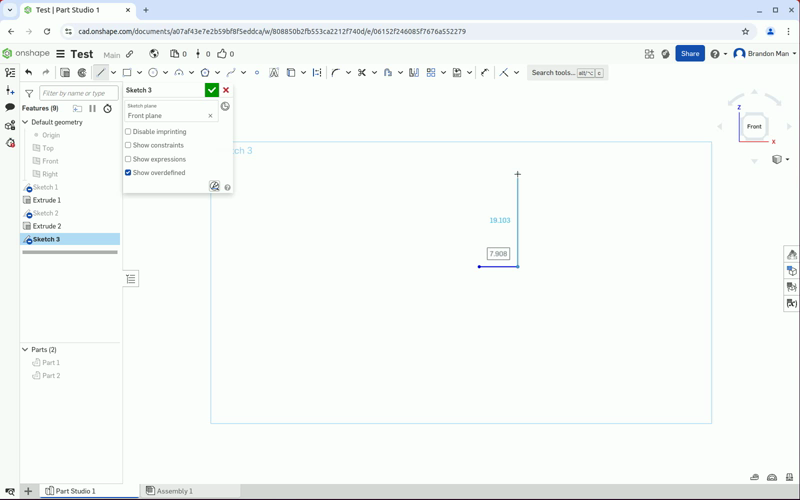
click(517, 173)
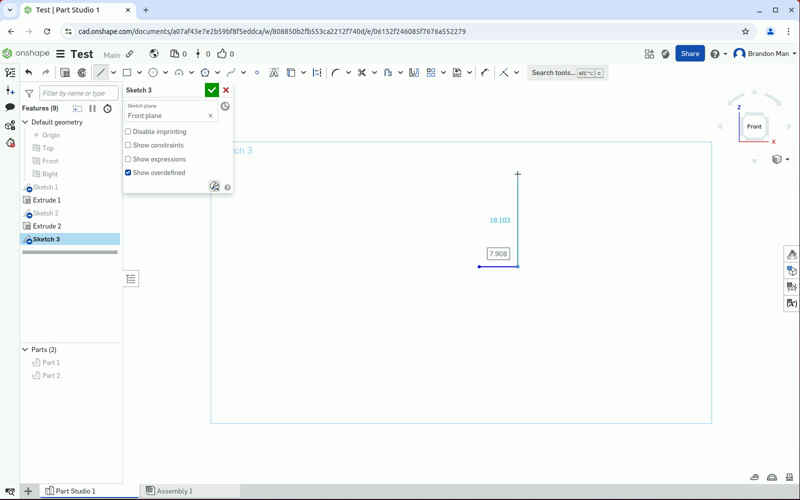
key_up(shift)
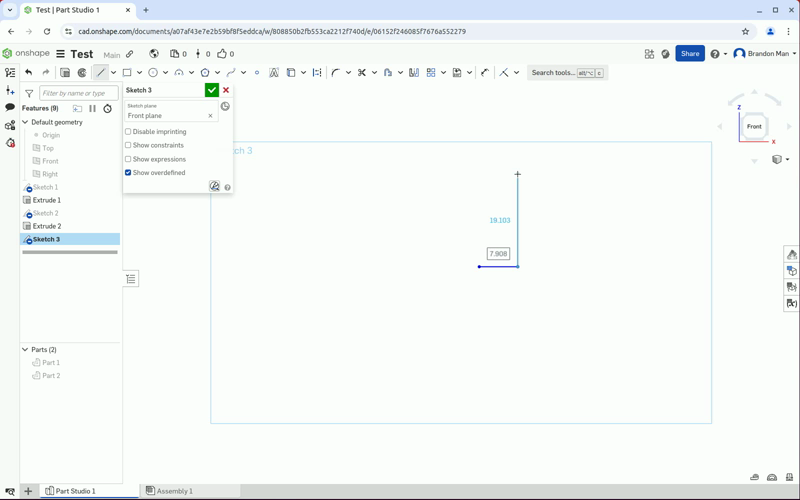
key_down(shift)
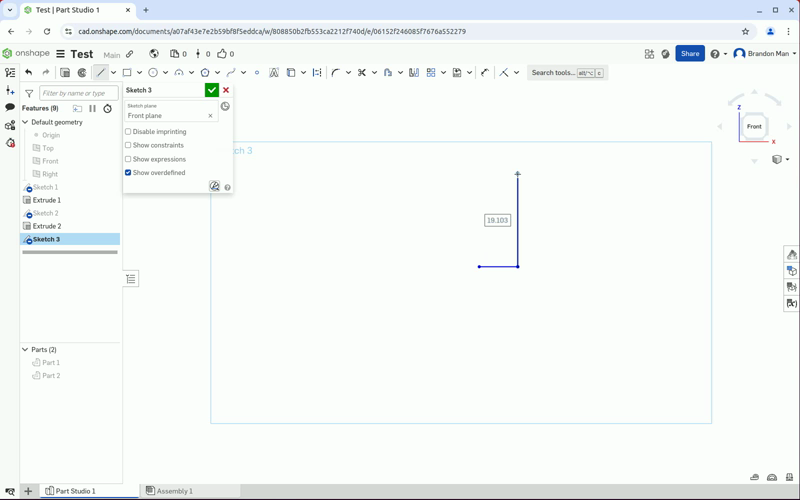
mouse_move(547, 173)
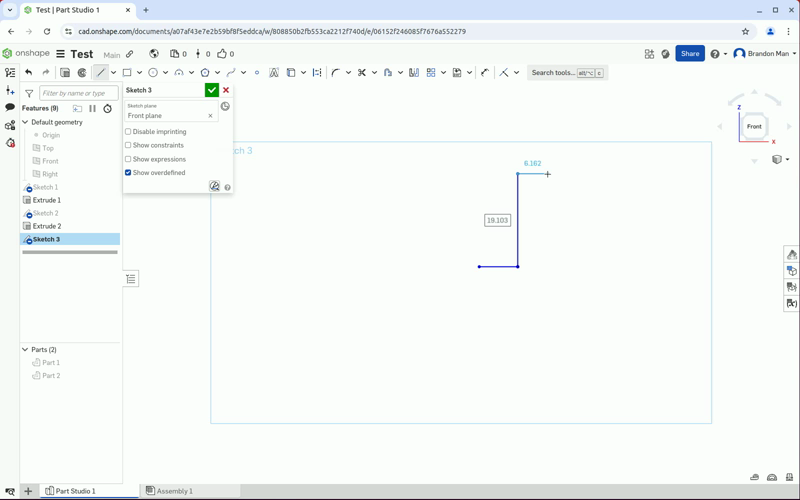
mouse_move(479, 173)
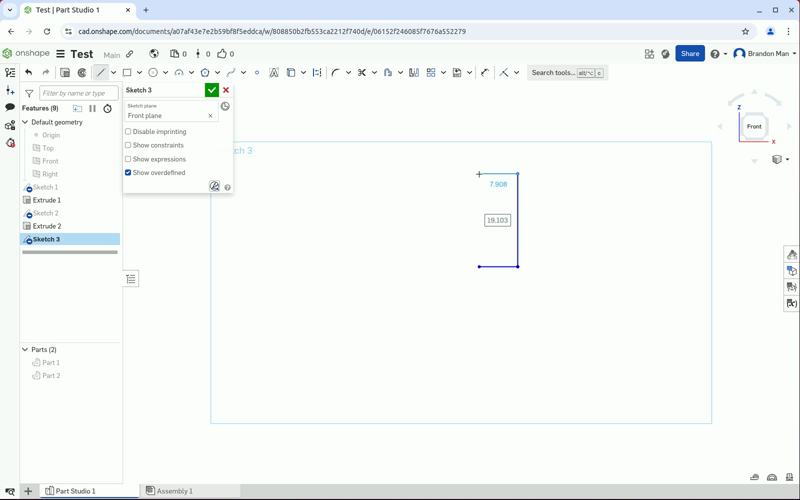
click(479, 173)
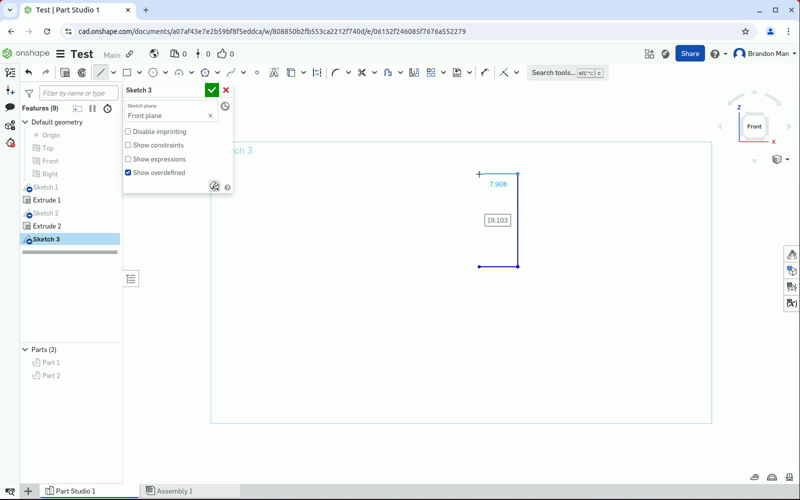
key_up(shift)
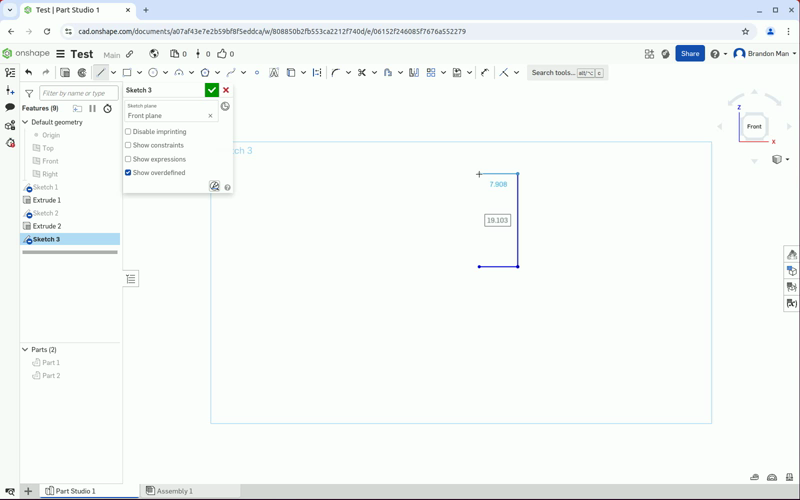
key_down(shift)
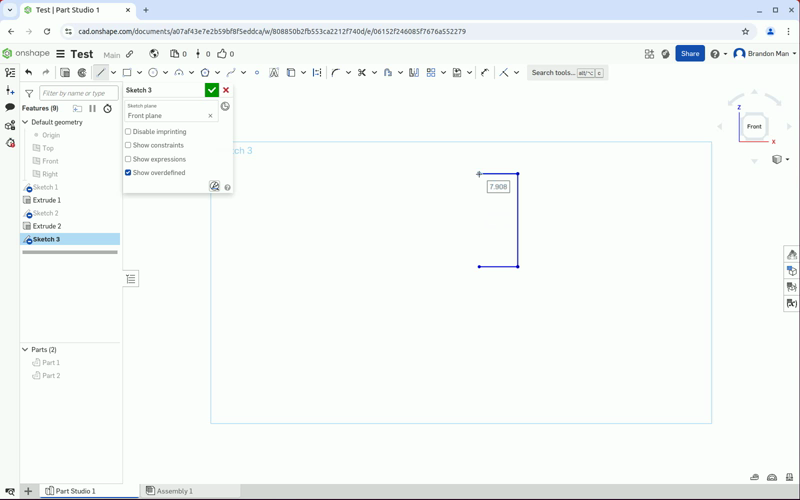
mouse_move(479, 266)
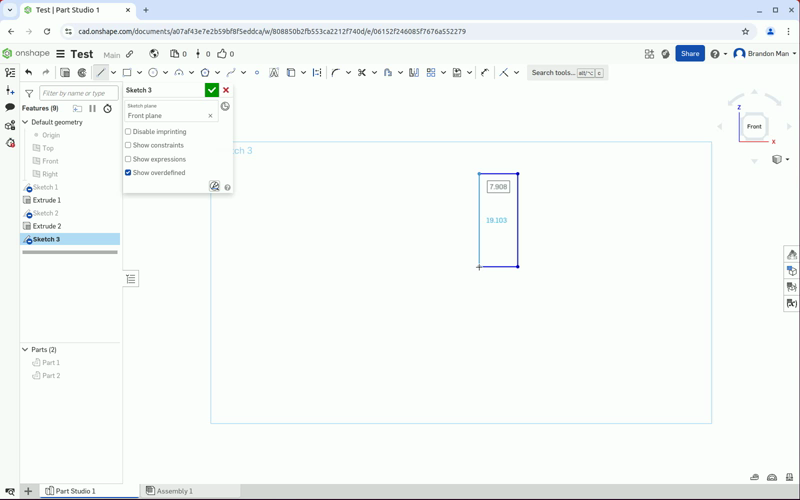
key_up(shift)
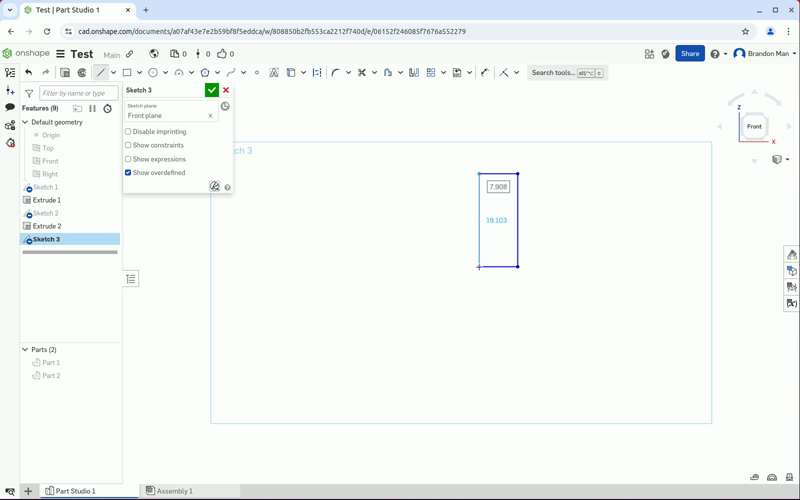
click(479, 266)
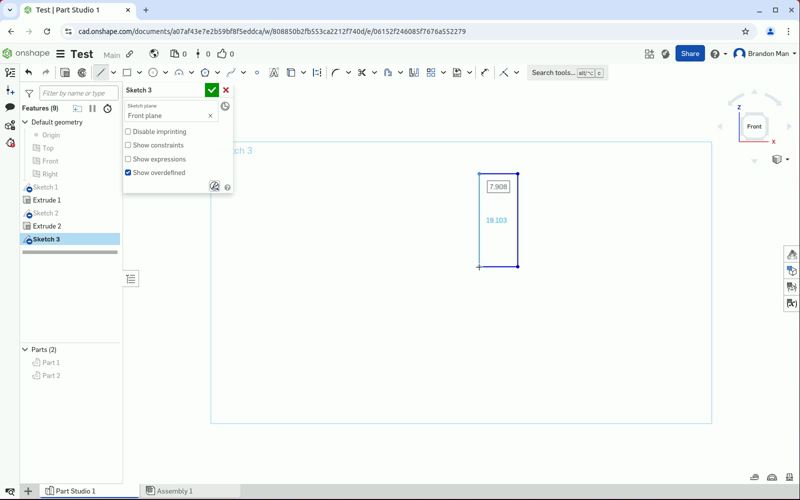
key(esc)
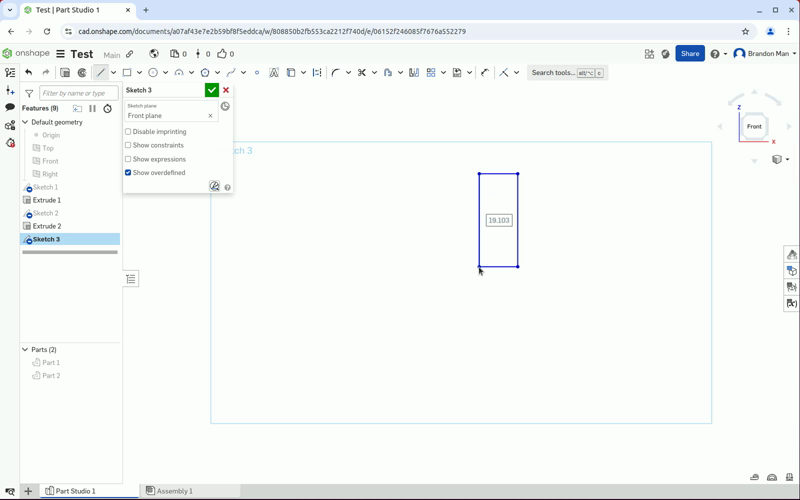
mouse_move(488, 188)
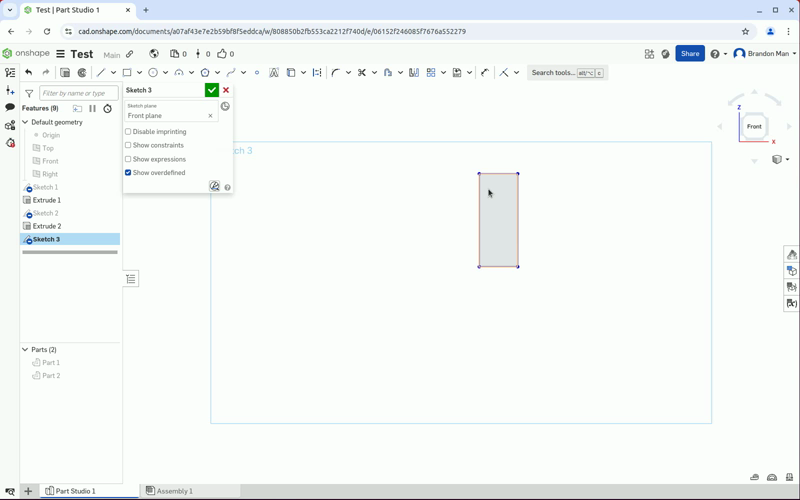
click(488, 188)
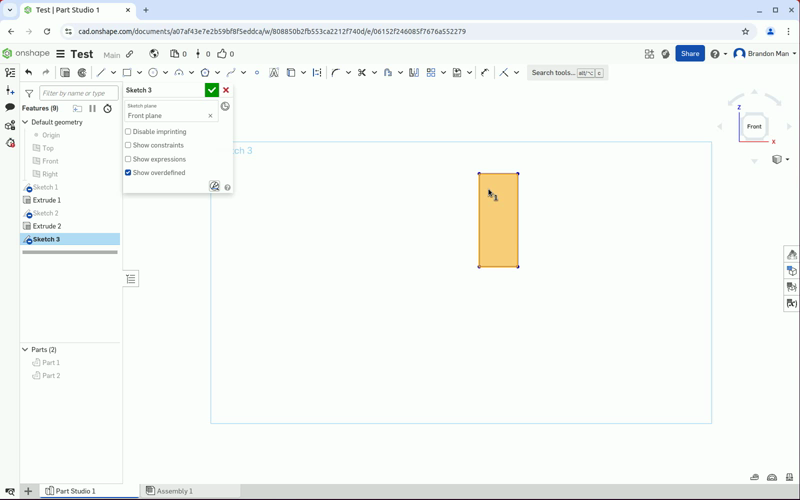
mouse_move(73, 352)
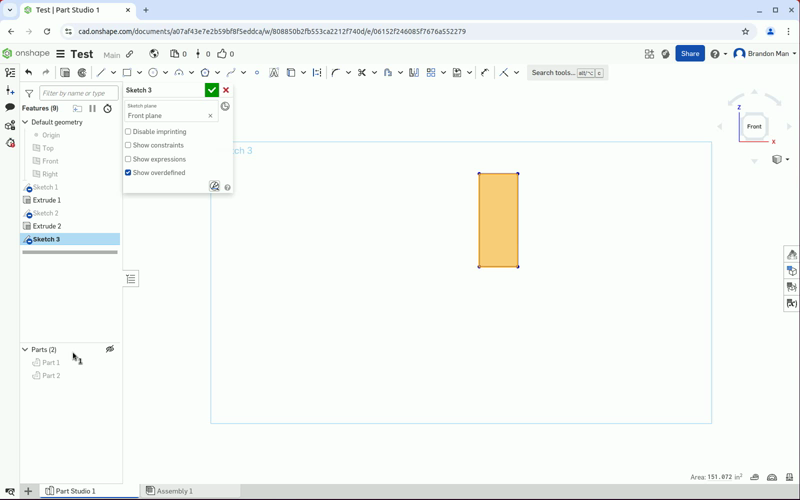
key(shift+y)
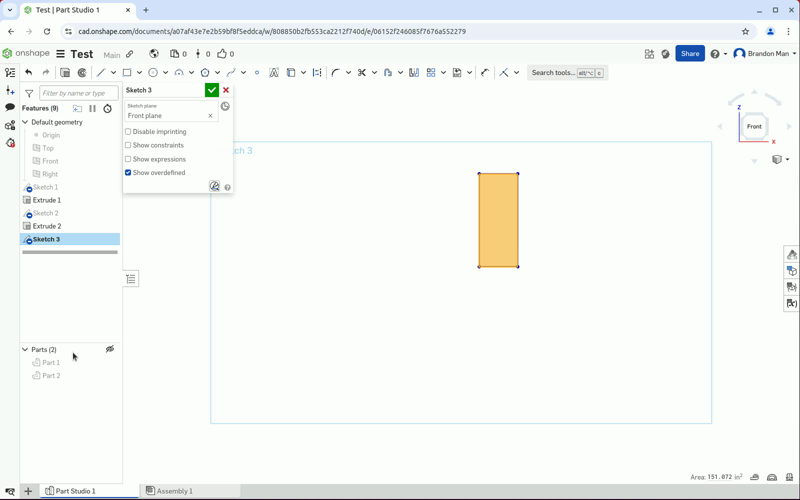
key(shift+e)
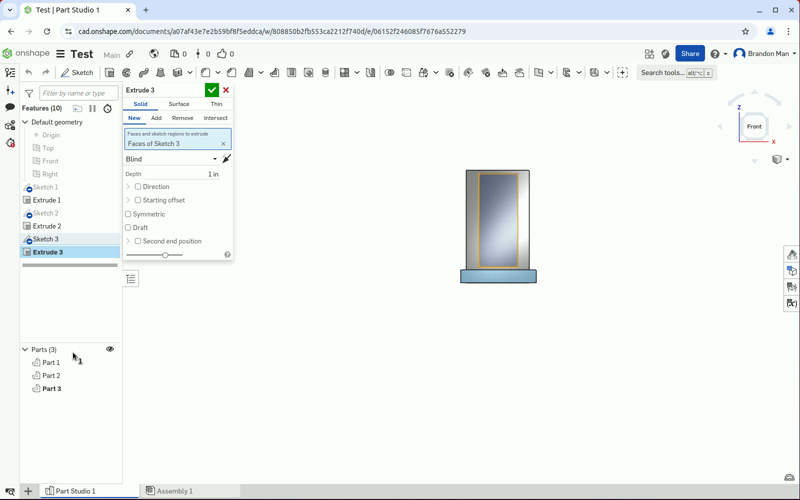
mouse_move(143, 106)
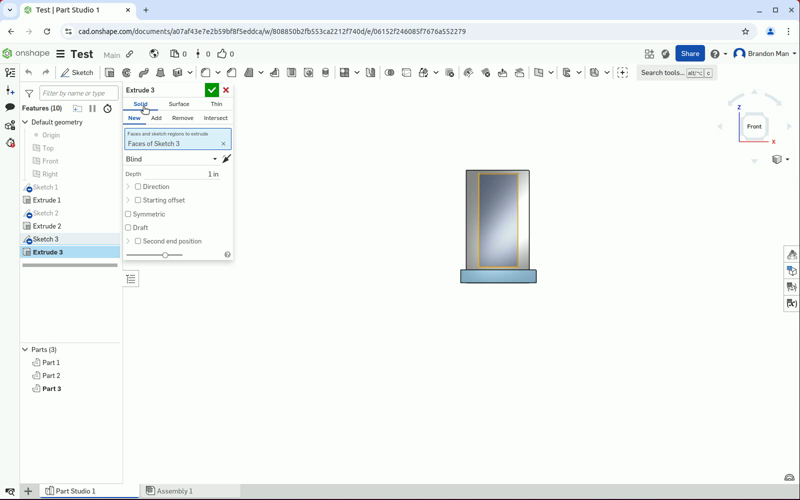
click(143, 106)
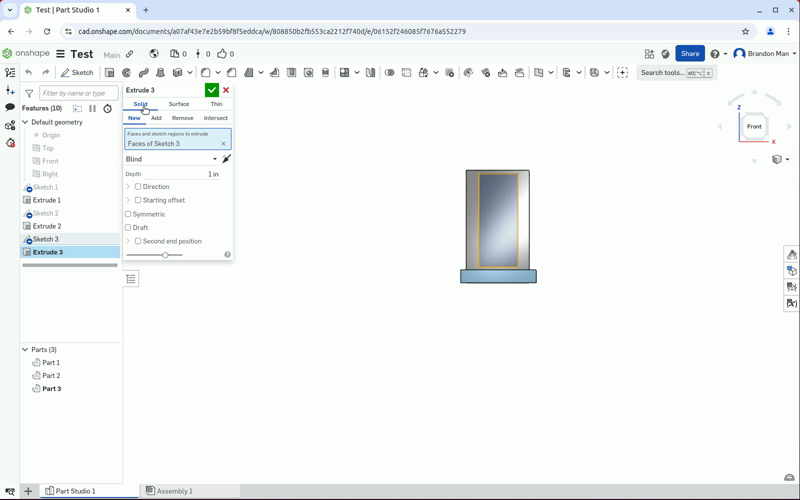
mouse_move(186, 120)
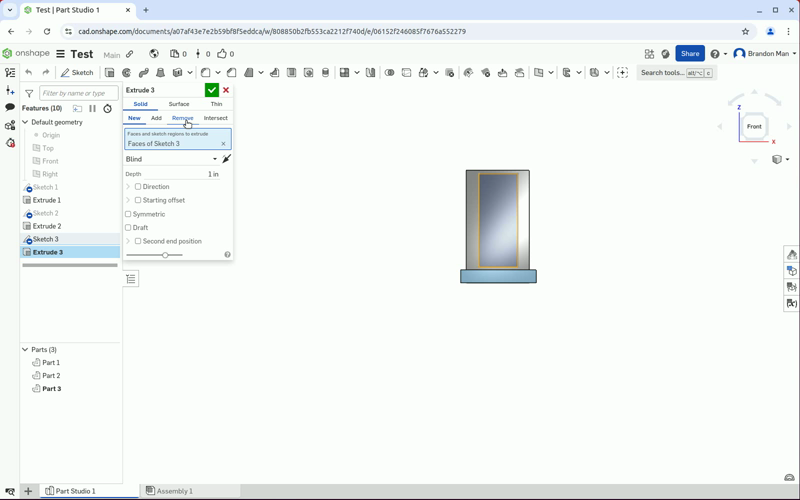
click(186, 120)
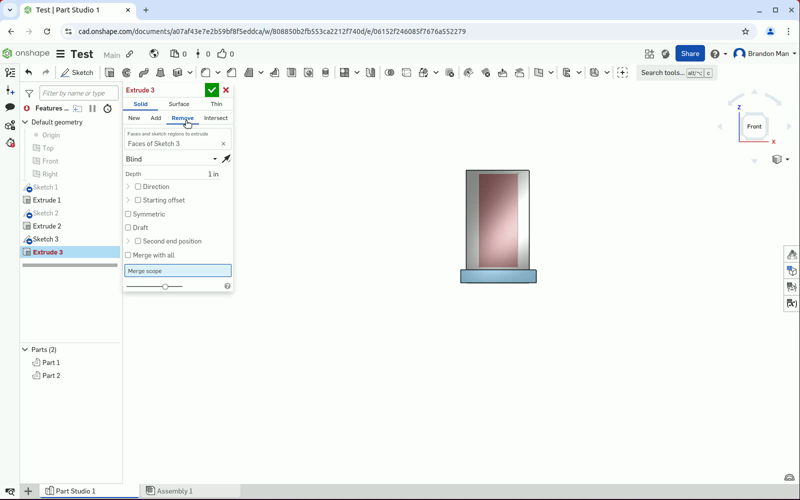
key(tab, 4)
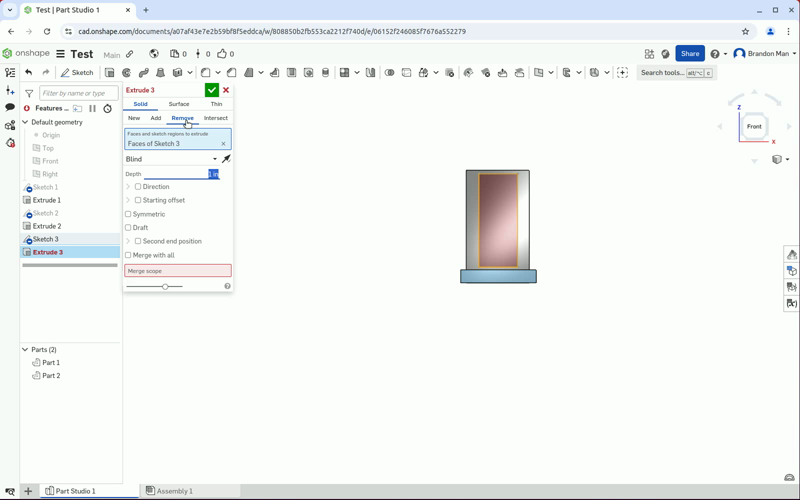
text(20.46)
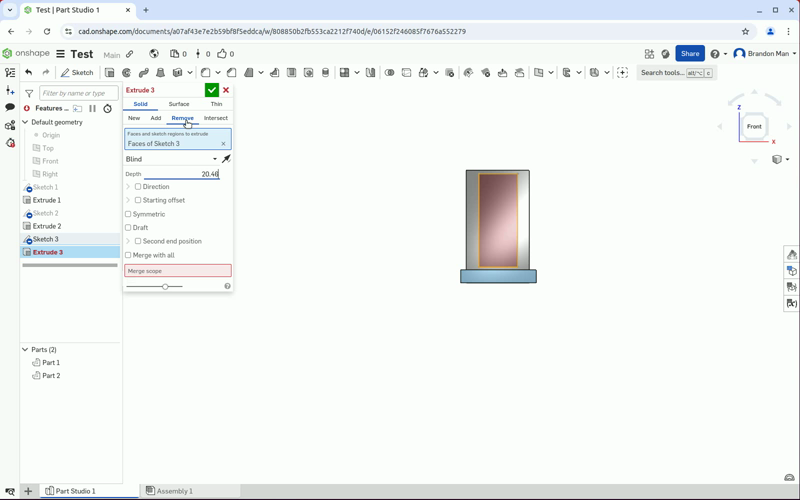
key(tab, 6)
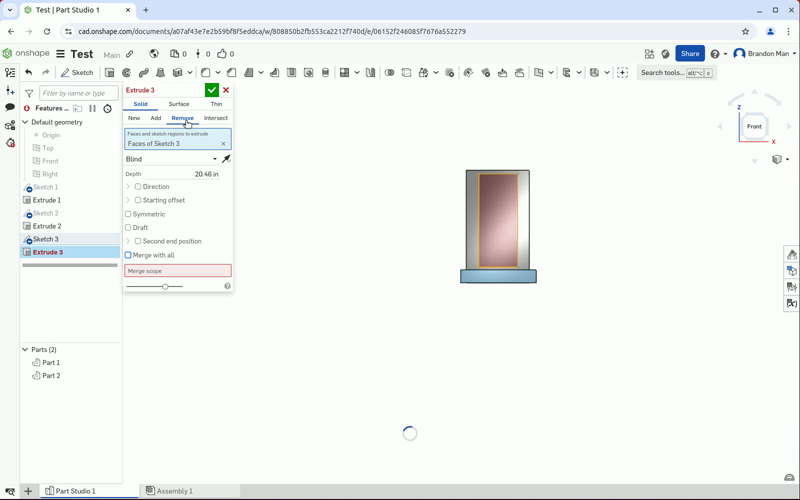
key(space)
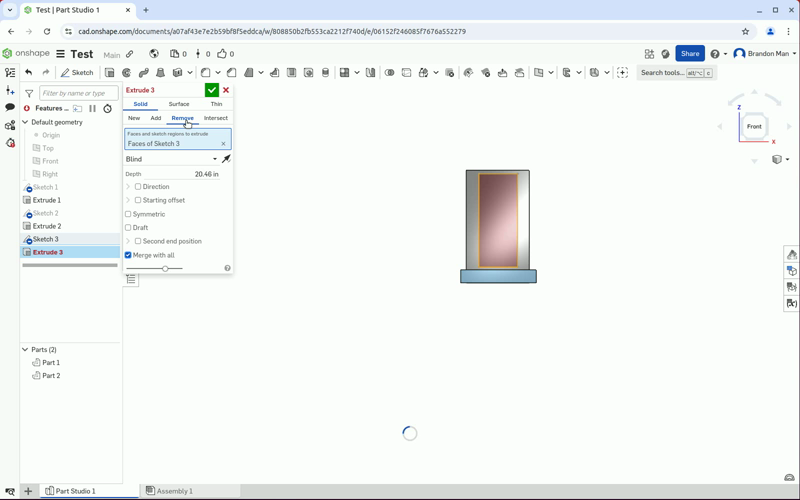
key(enter)
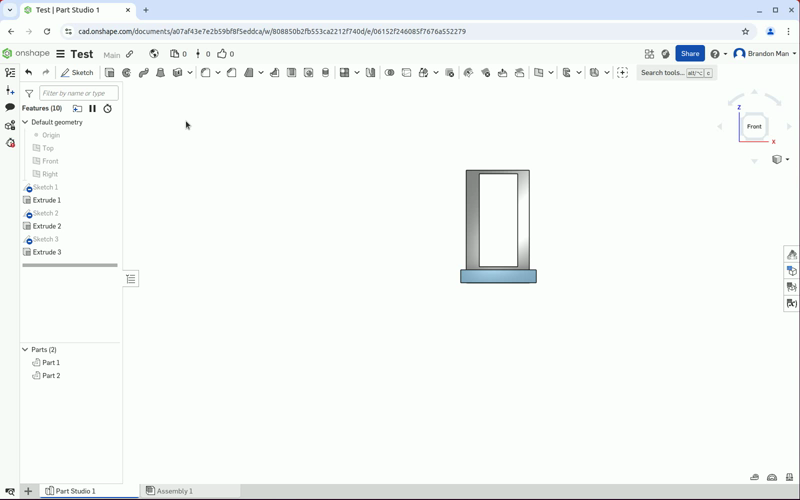
key(shift+h)
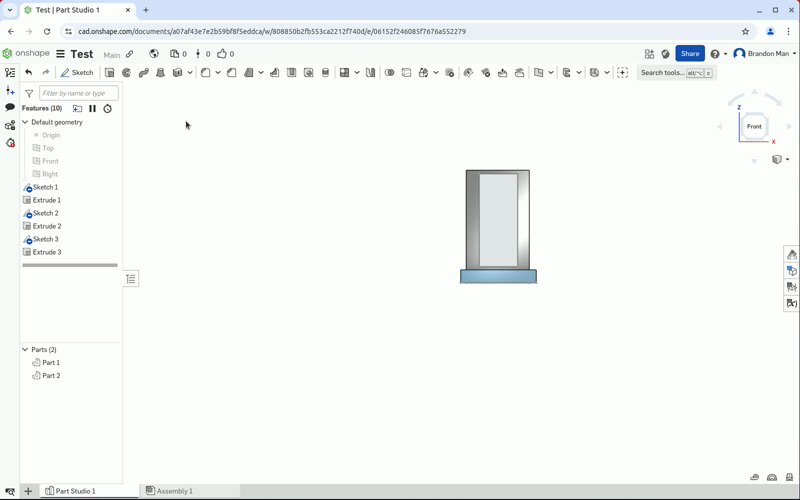
key(shift+h)
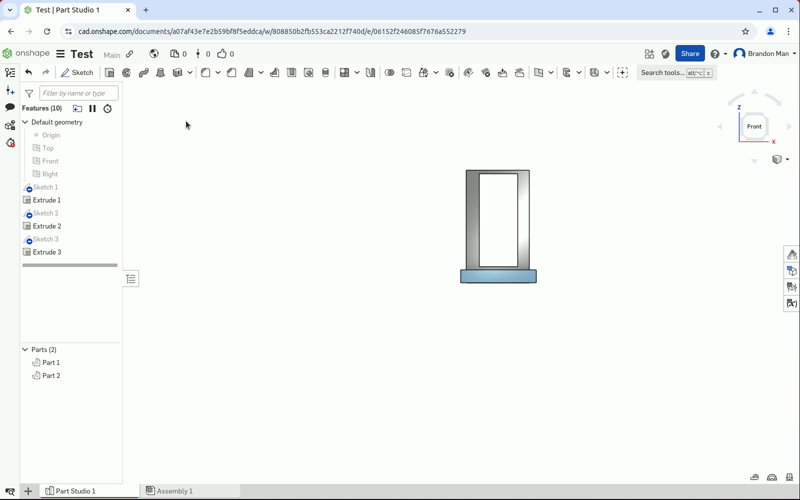
mouse_move(73, 189)
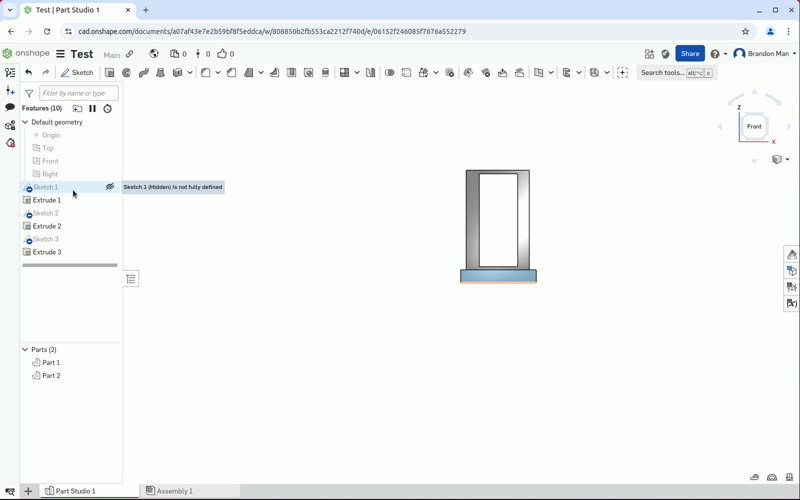
click(73, 189)
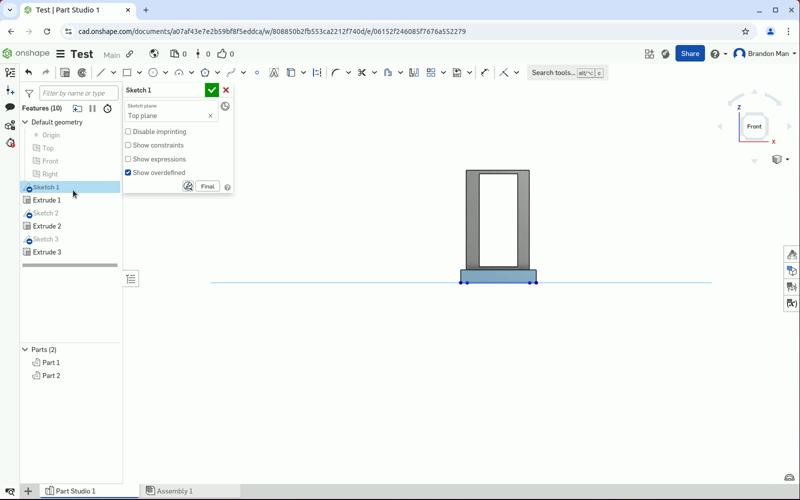
mouse_move(229, 92)
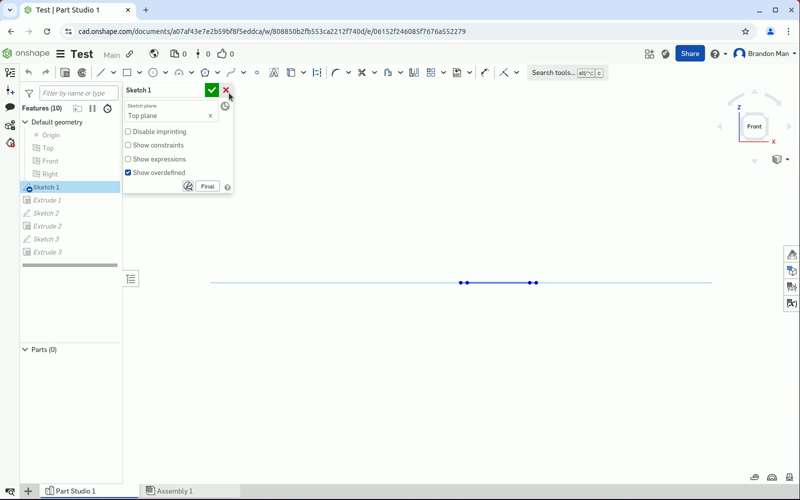
click(229, 92)
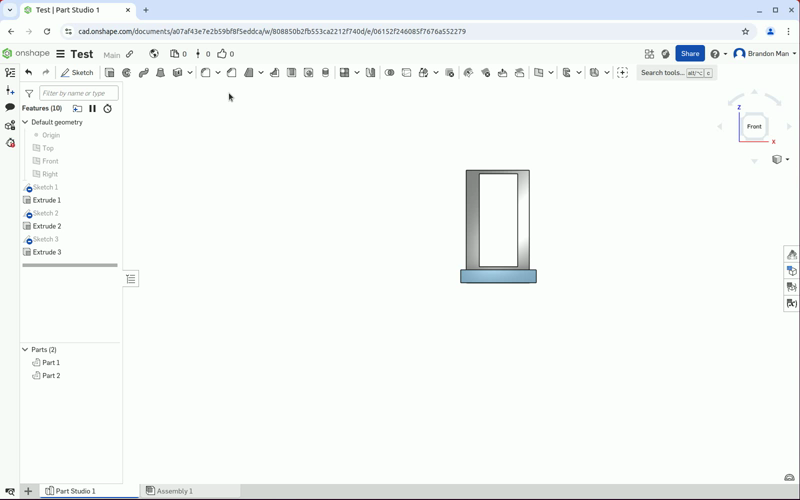
mouse_move(73, 352)
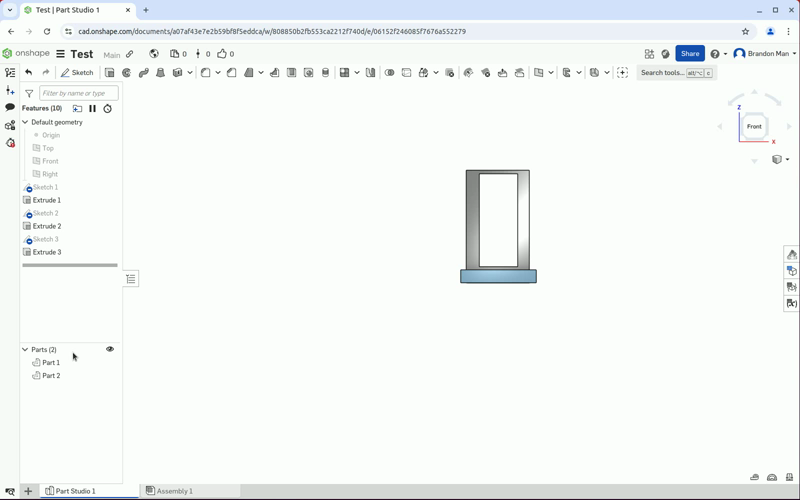
key(y)
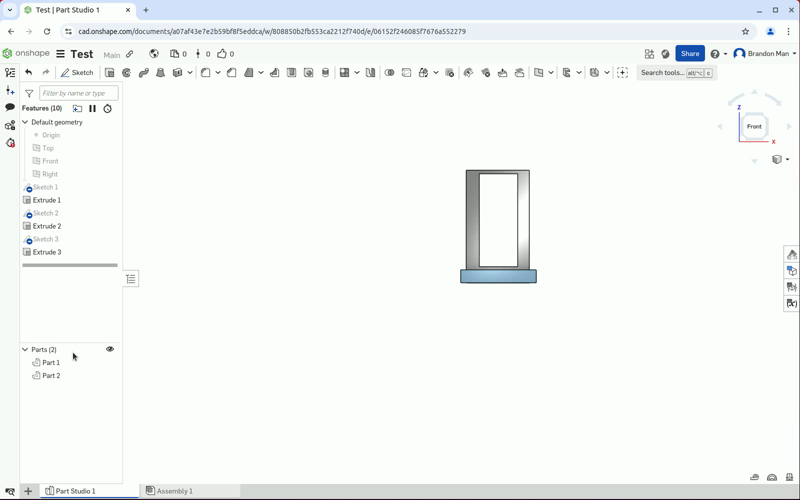
key(shift+p)
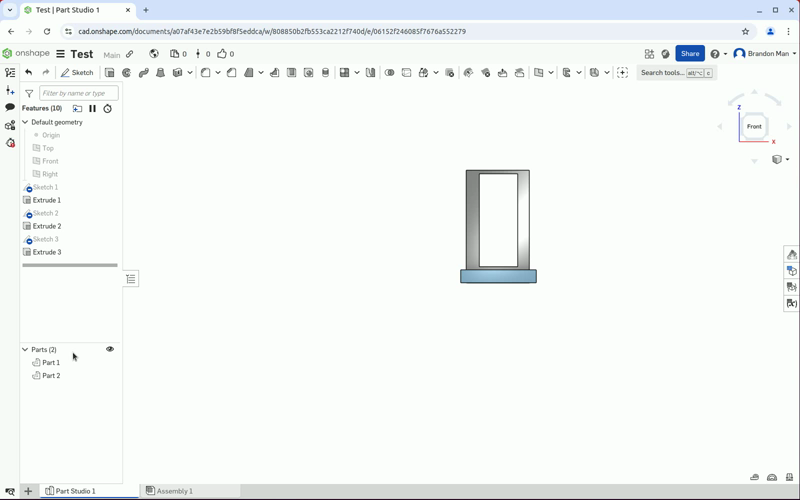
key(space)
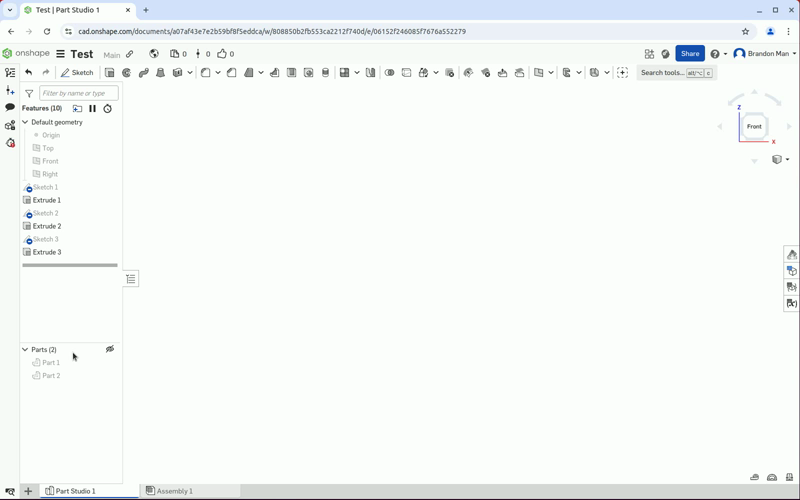
key_down(shift)
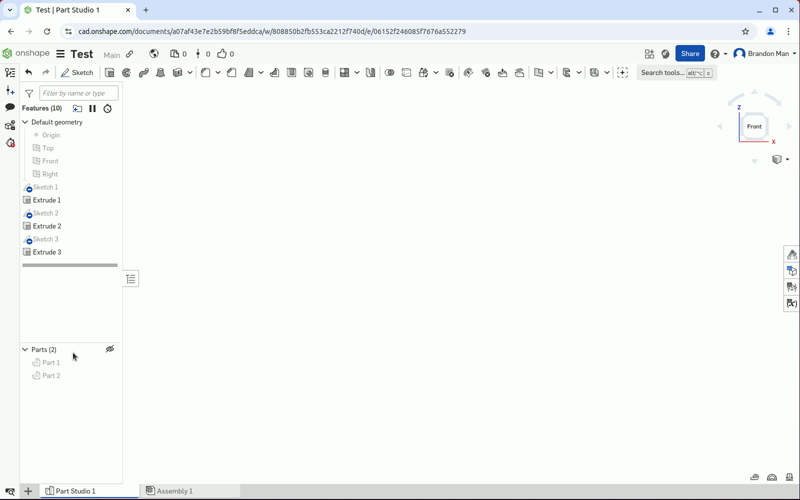
key(left)
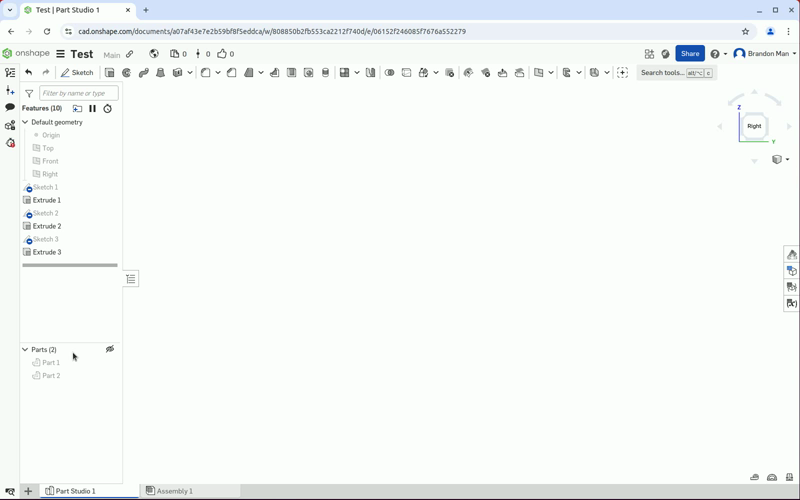
key_up(shift)
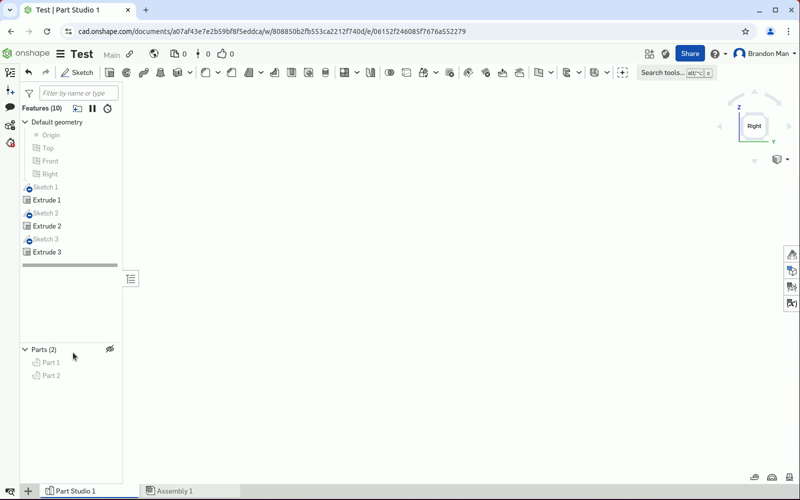
mouse_move(73, 352)
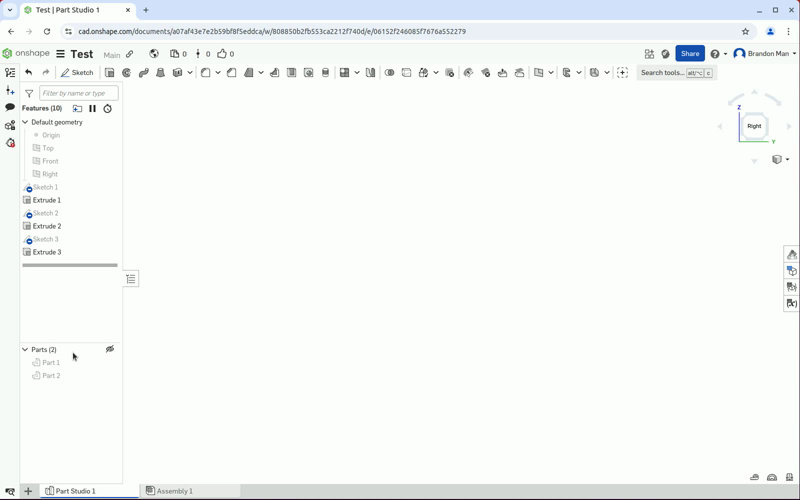
key(shift+y)
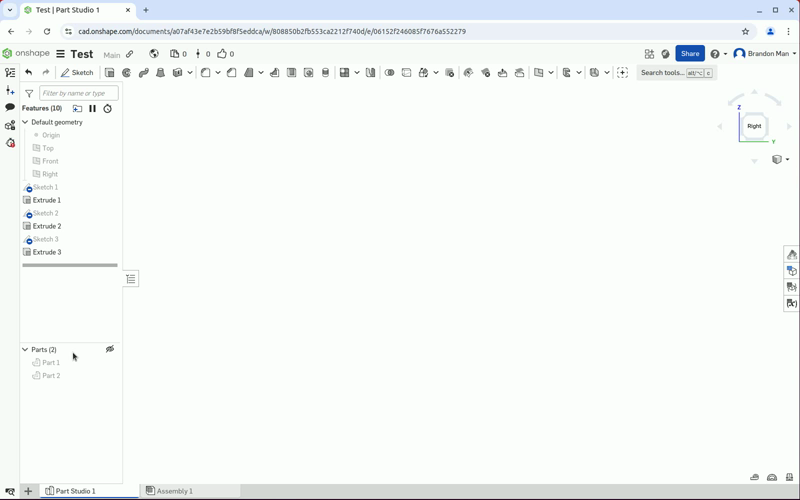
key(shift+s)
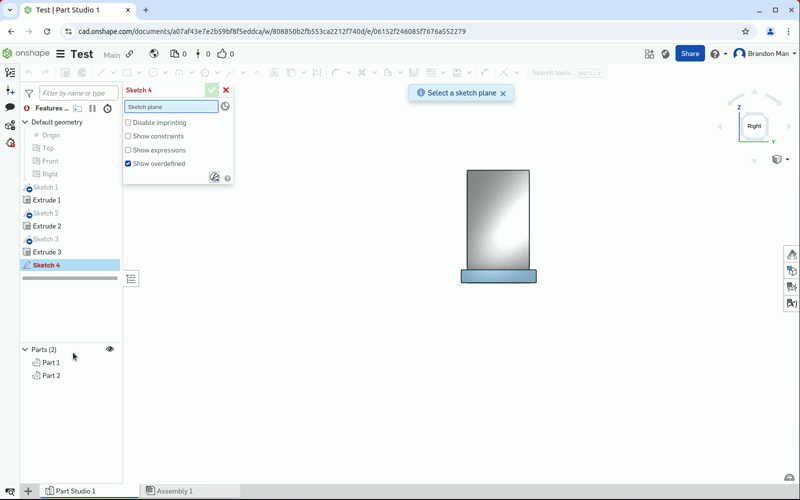
mouse_move(73, 176)
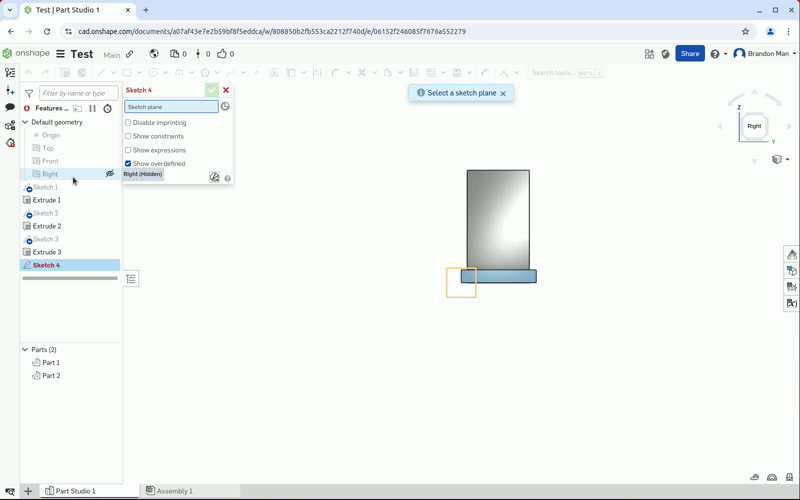
click(73, 176)
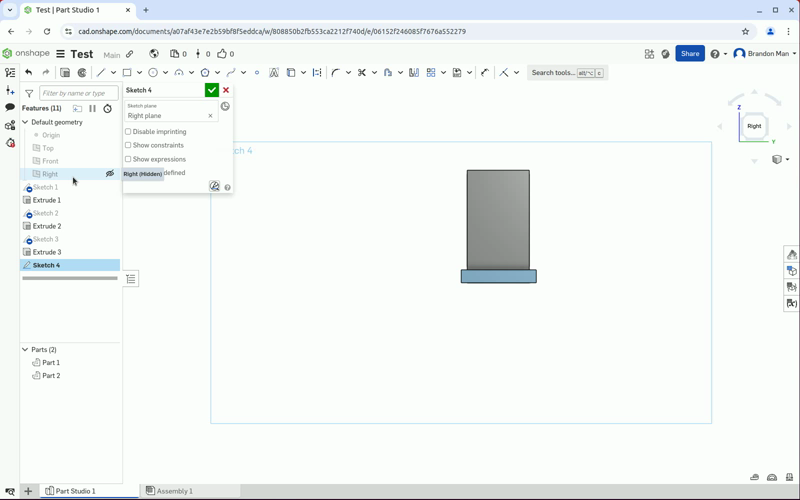
mouse_move(73, 352)
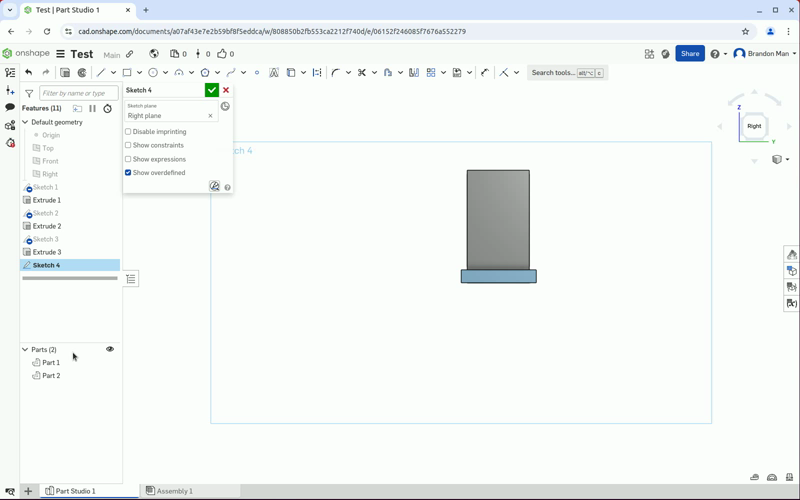
key(y)
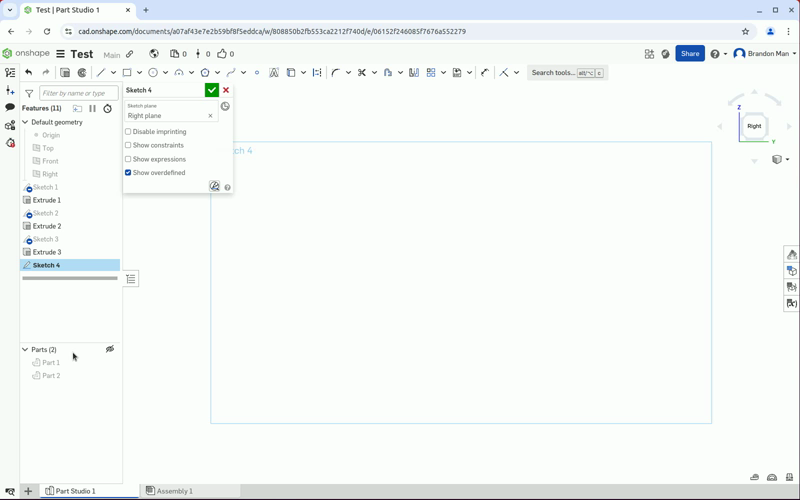
key(l)
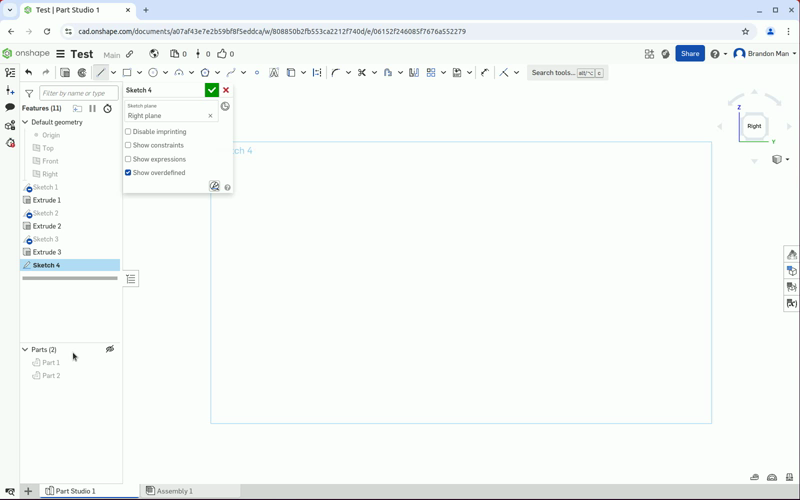
key_down(shift)
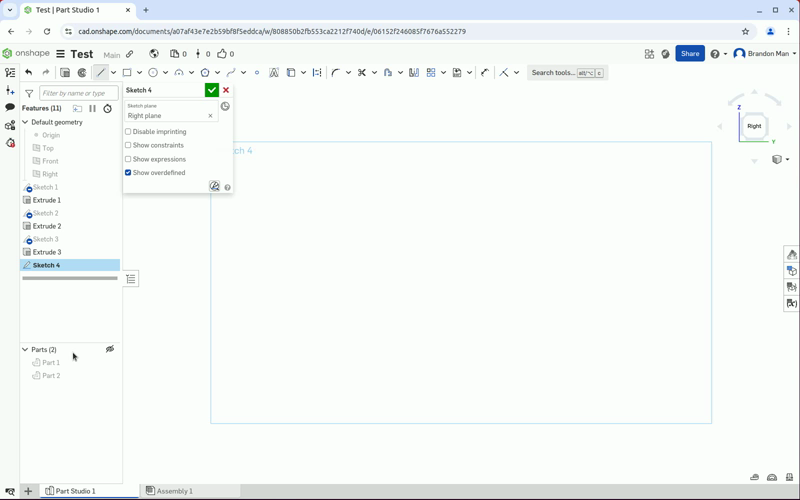
mouse_move(479, 266)
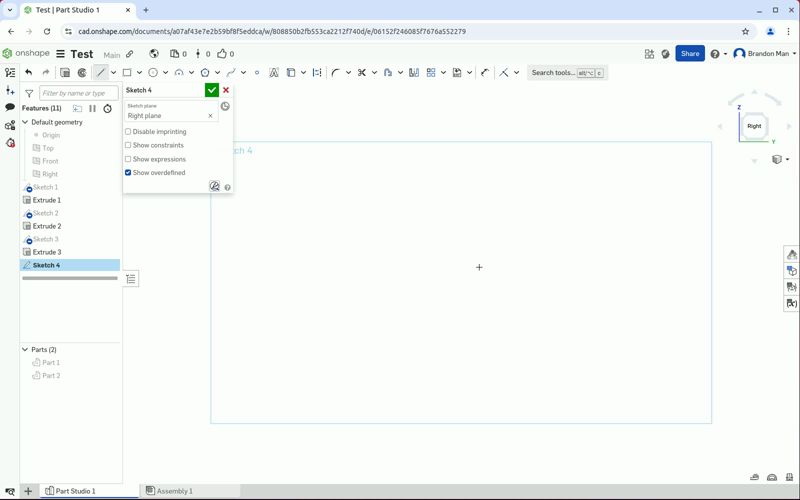
click(479, 266)
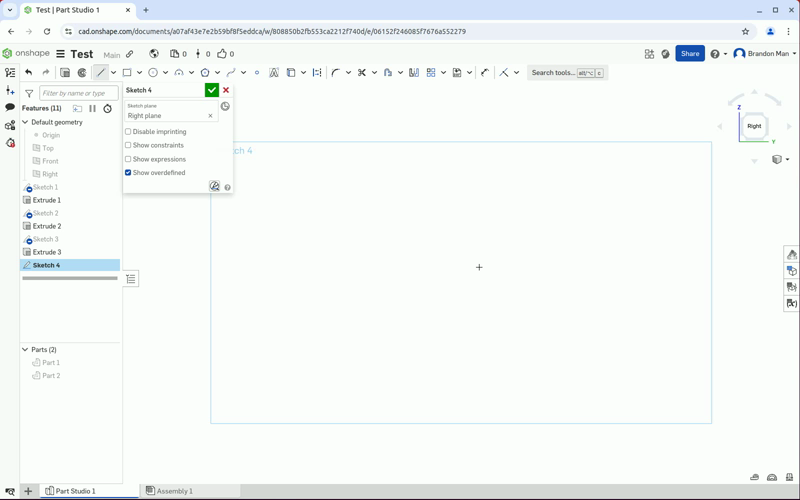
key_up(shift)
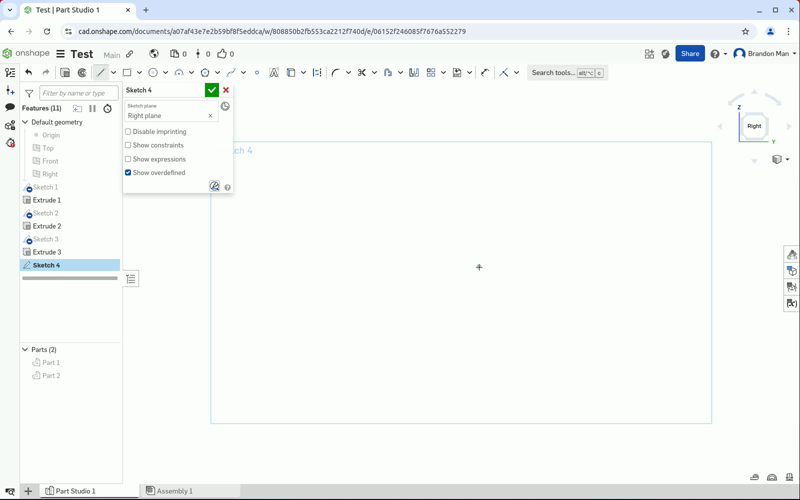
key_down(shift)
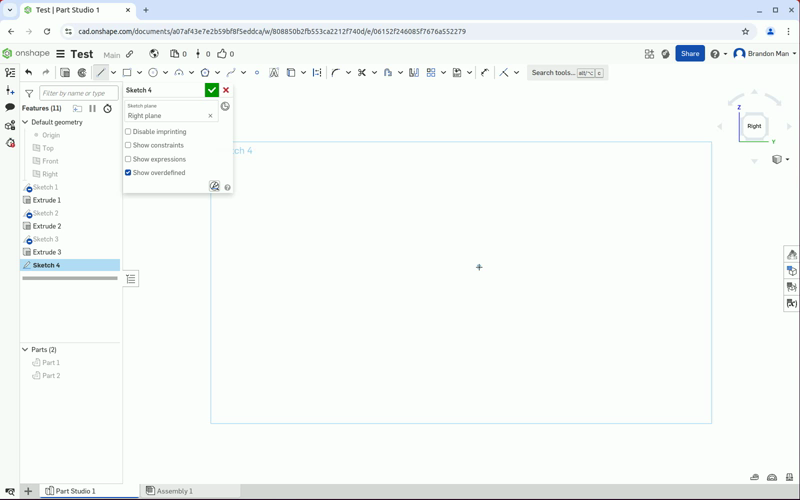
mouse_move(509, 266)
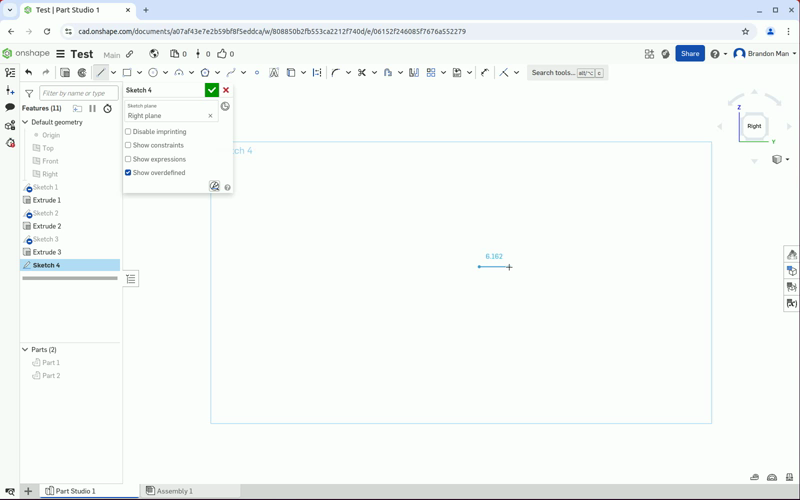
mouse_move(517, 266)
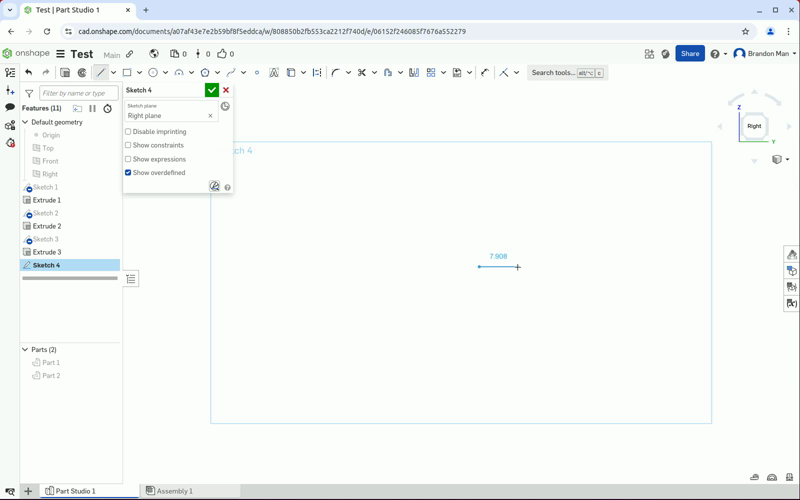
click(517, 266)
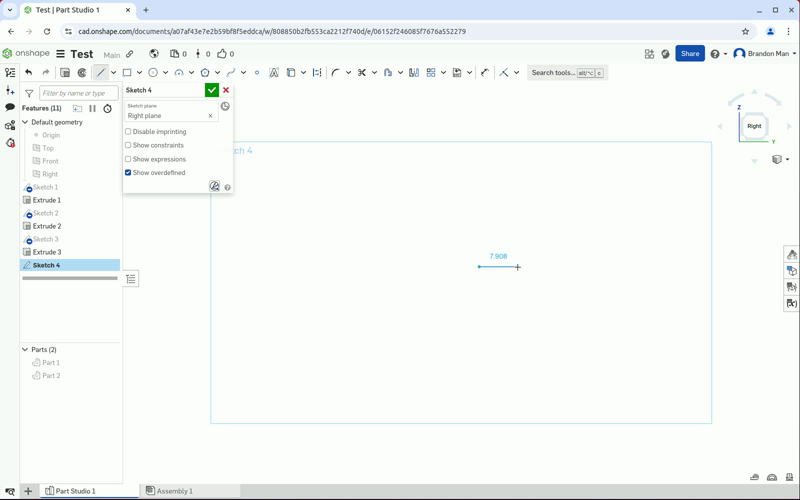
key_up(shift)
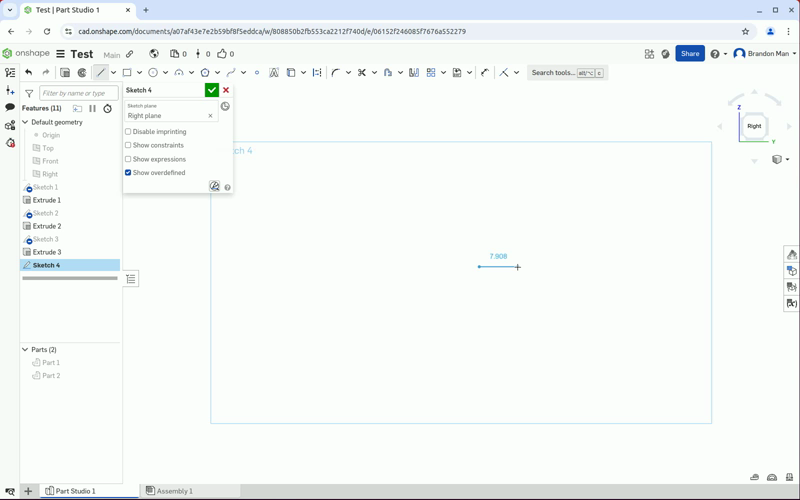
key_down(shift)
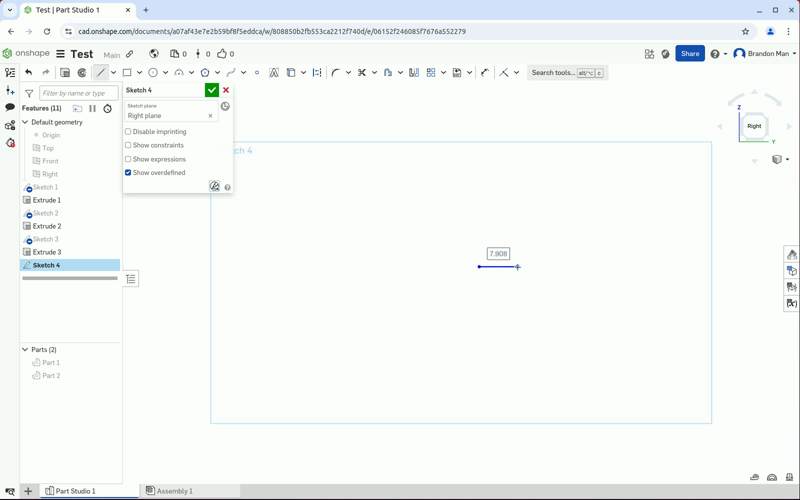
mouse_move(517, 173)
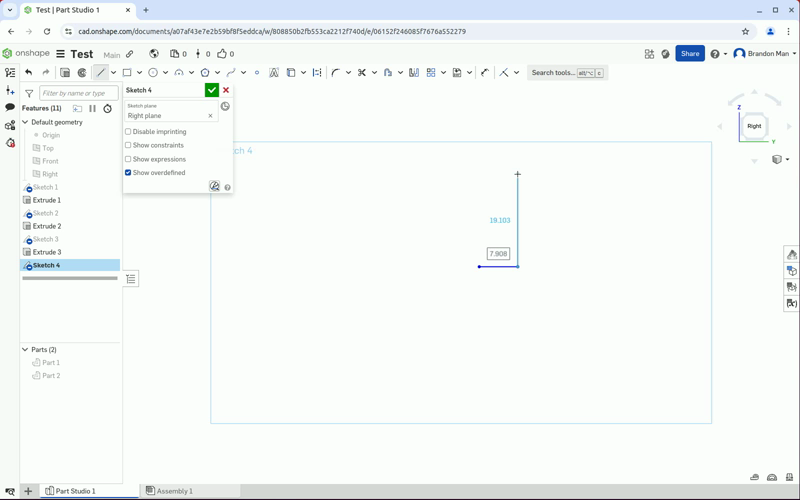
click(517, 173)
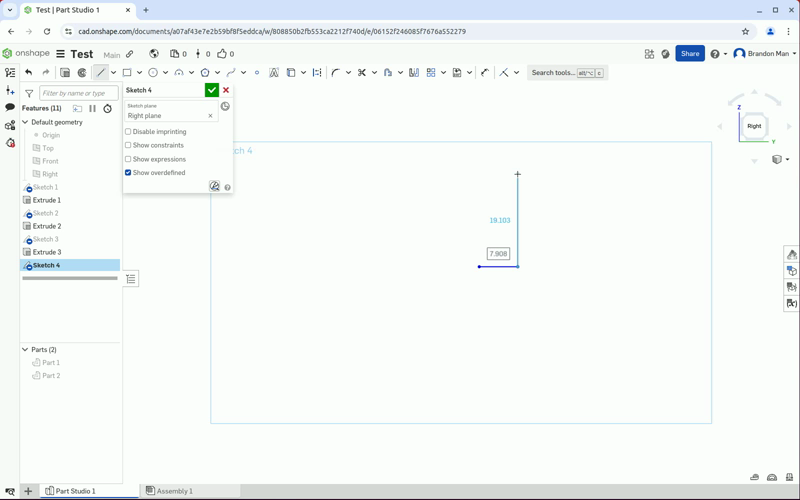
key_up(shift)
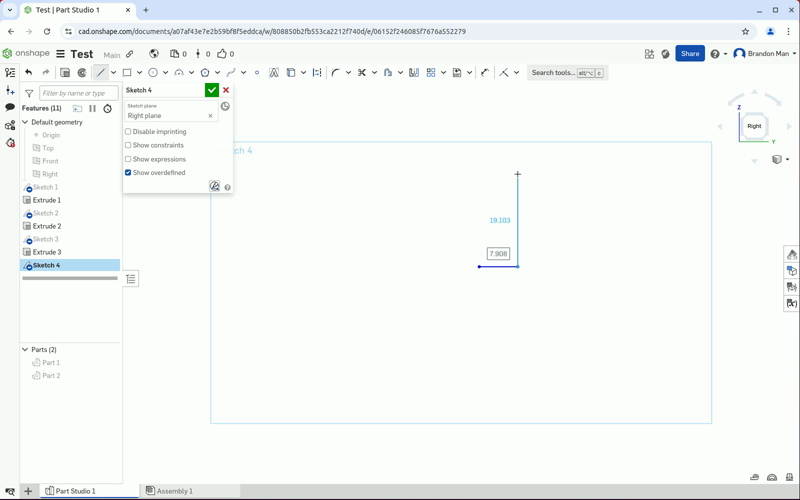
key_down(shift)
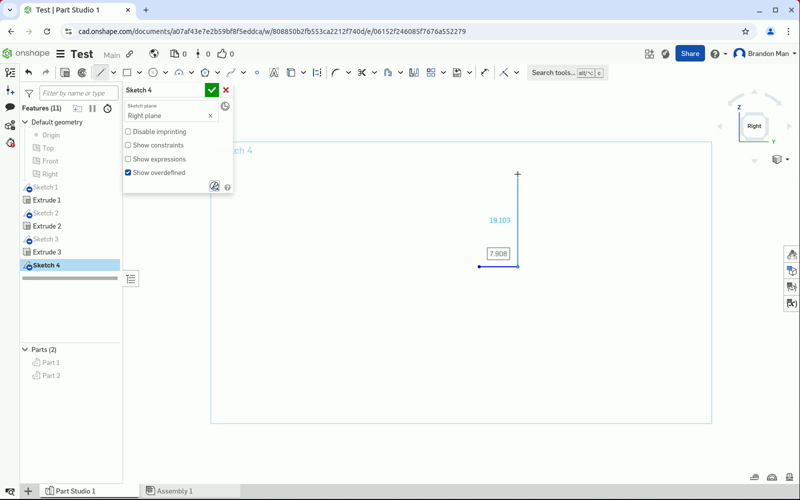
mouse_move(547, 173)
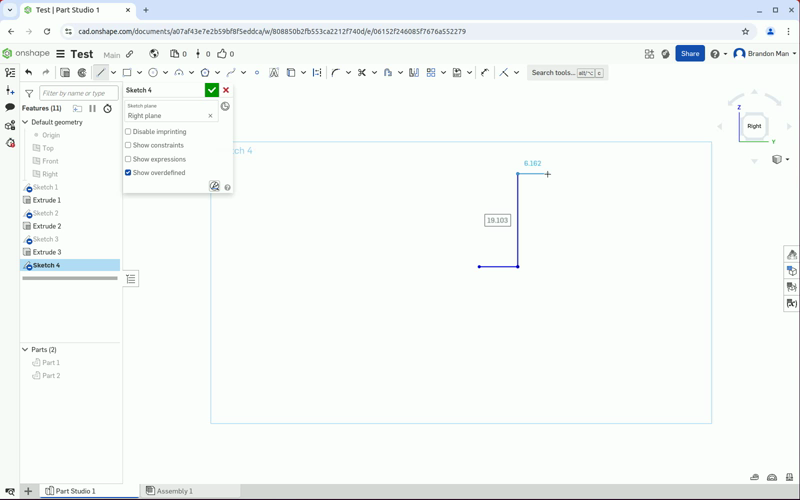
mouse_move(479, 173)
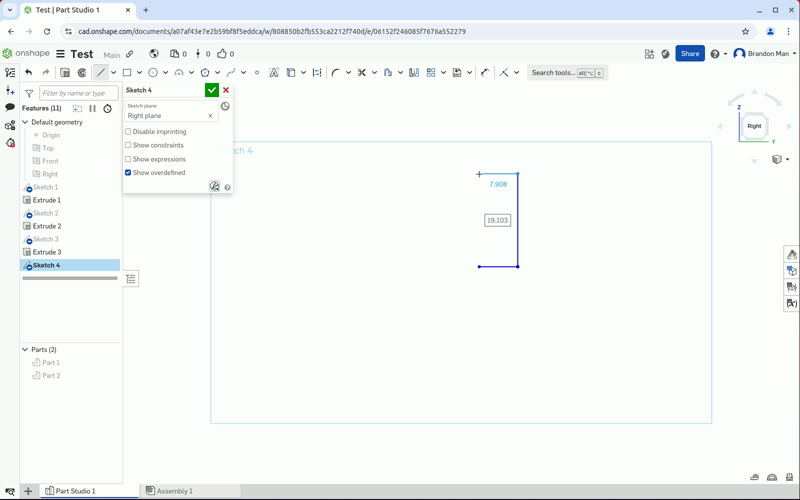
click(479, 173)
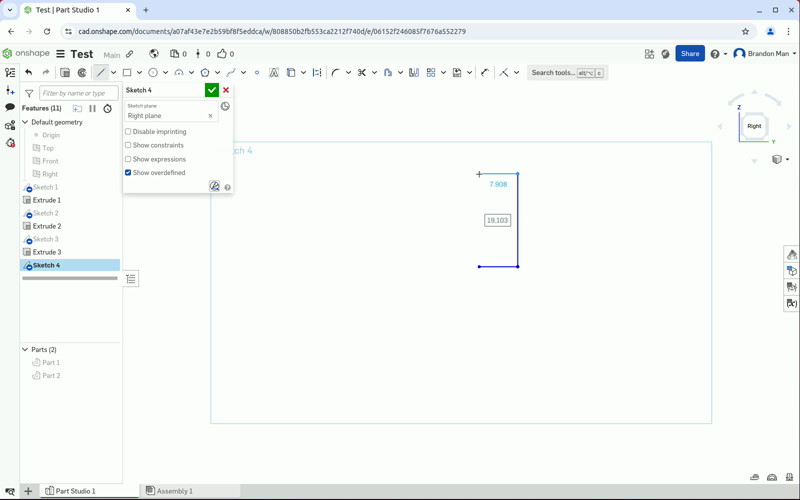
key_up(shift)
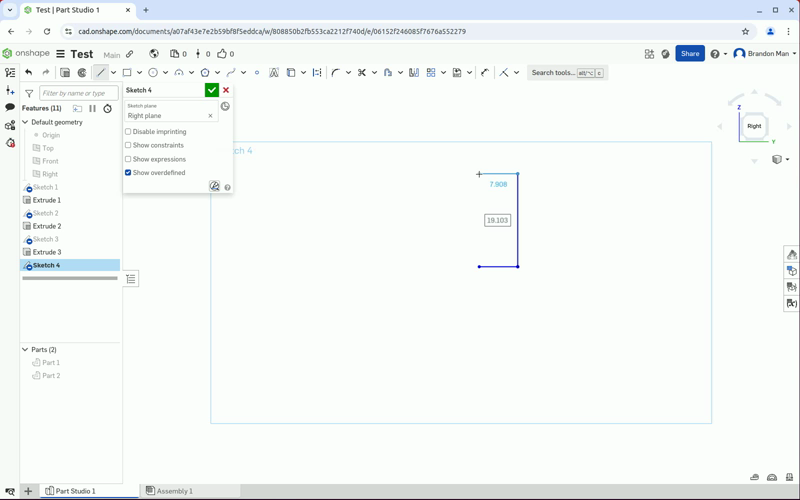
key_down(shift)
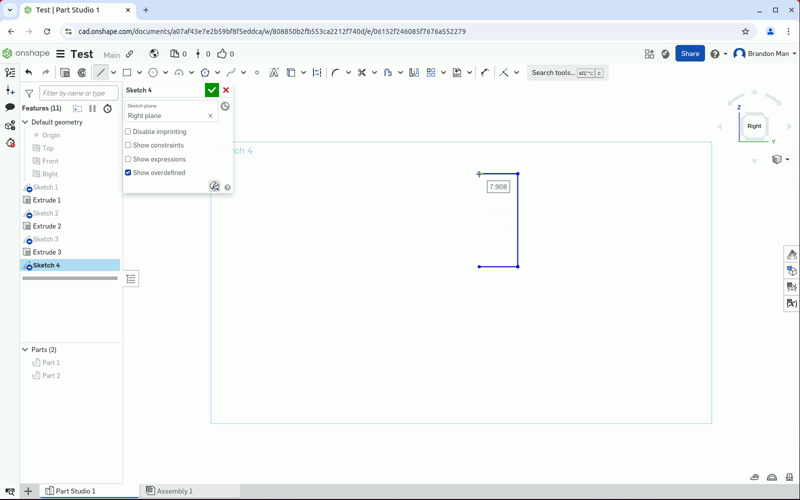
mouse_move(479, 266)
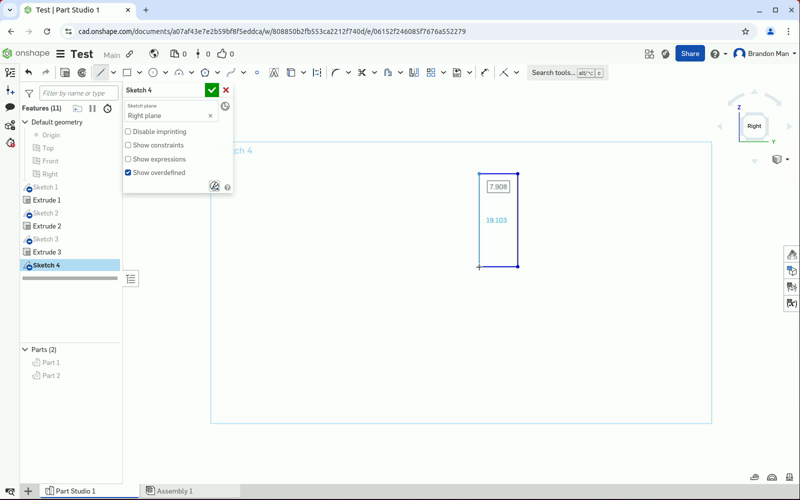
key_up(shift)
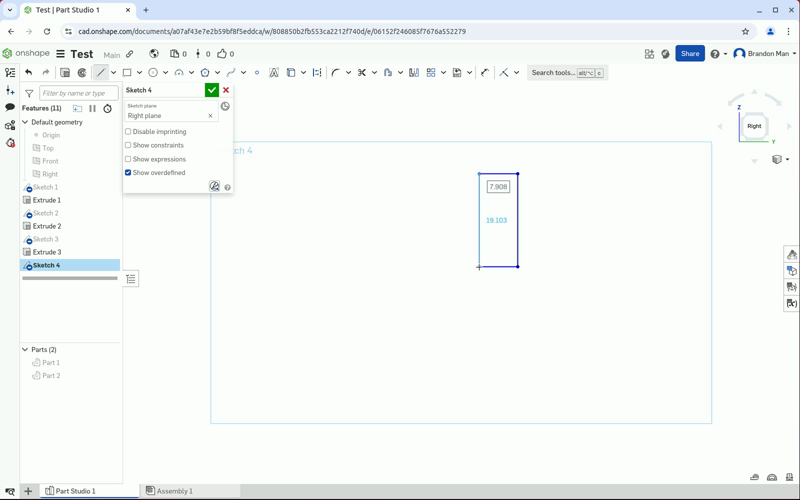
click(479, 266)
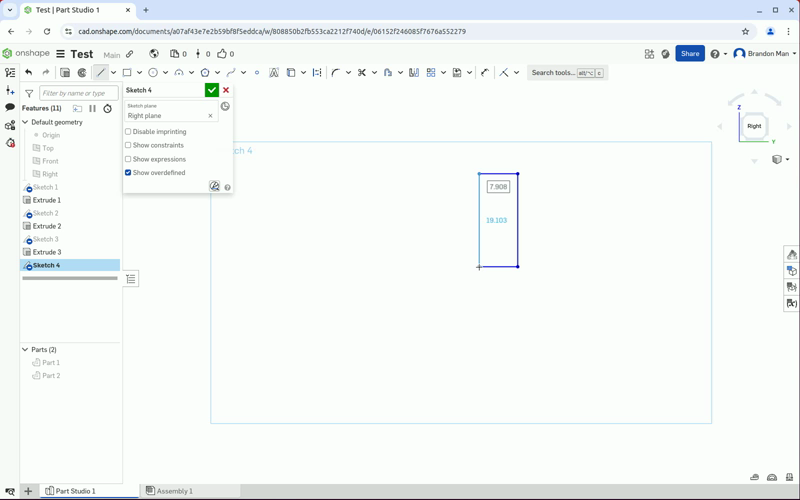
key(esc)
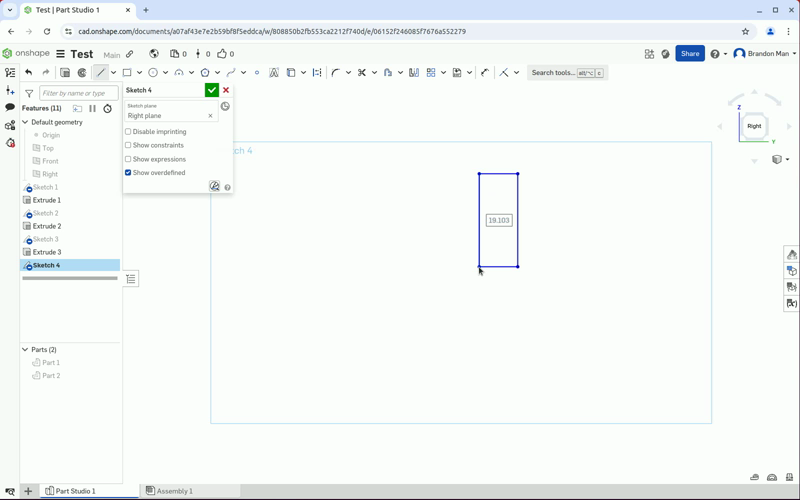
mouse_move(492, 237)
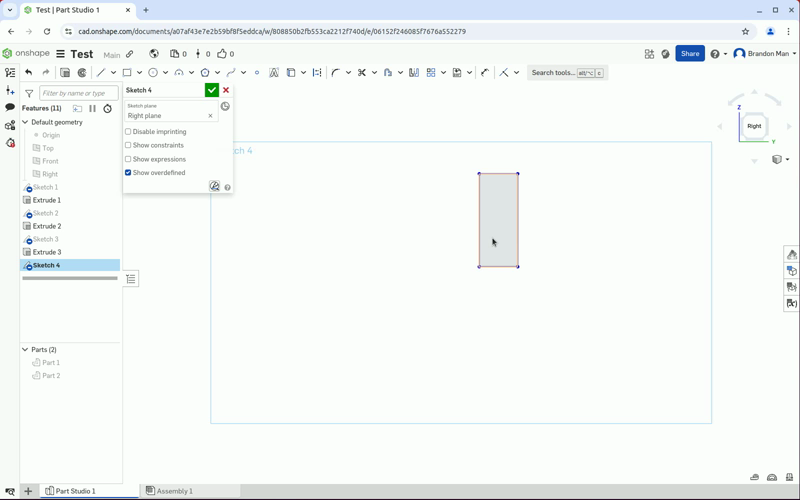
click(492, 237)
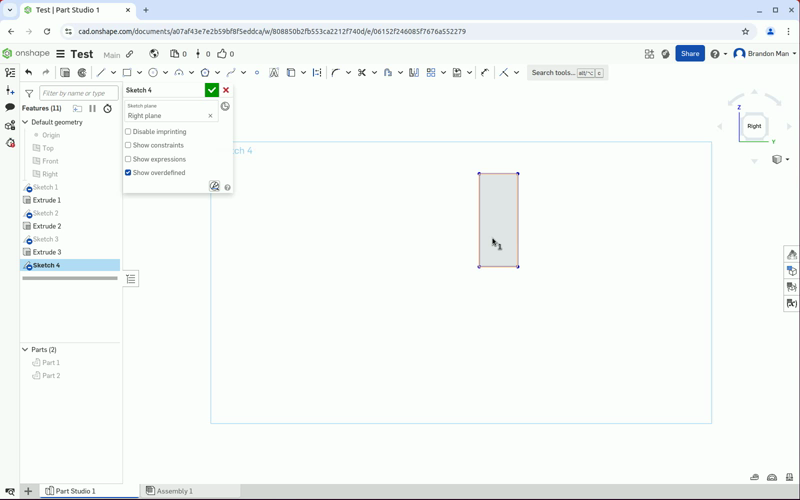
mouse_move(73, 352)
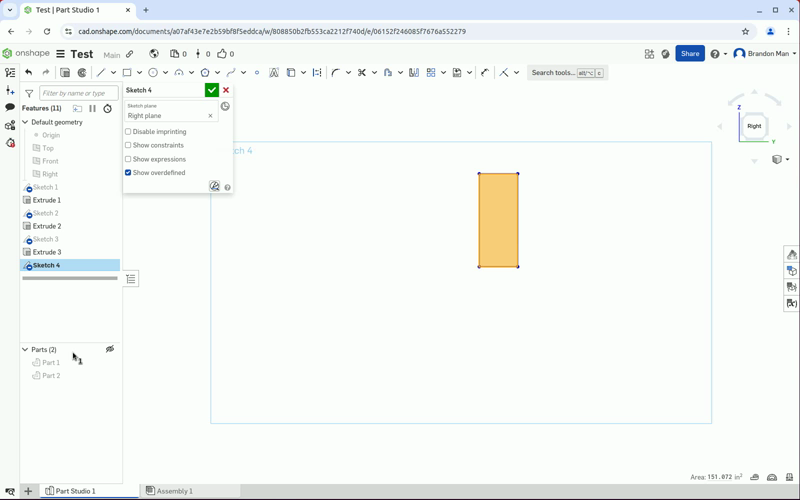
key(shift+y)
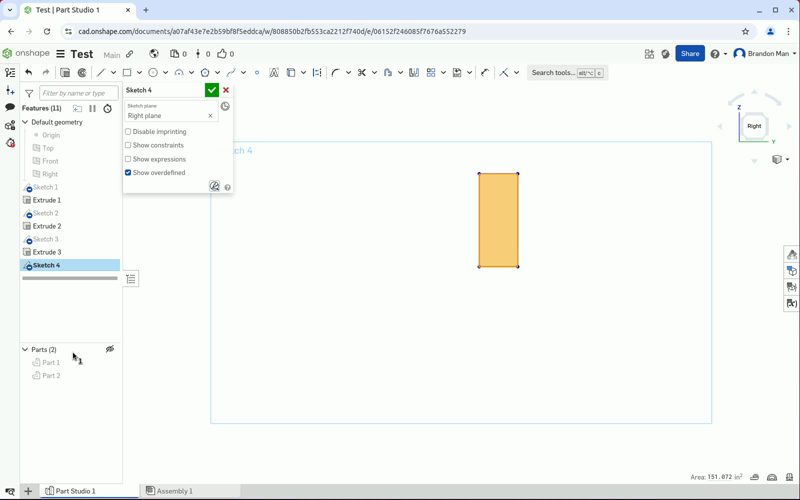
key(shift+e)
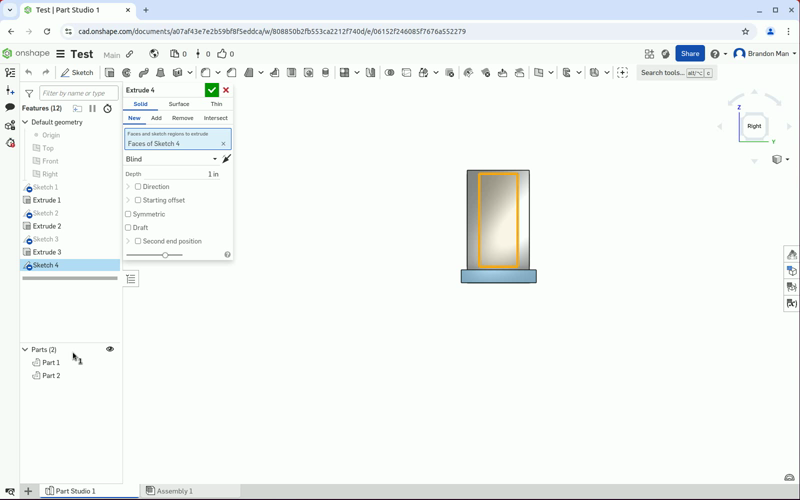
mouse_move(143, 106)
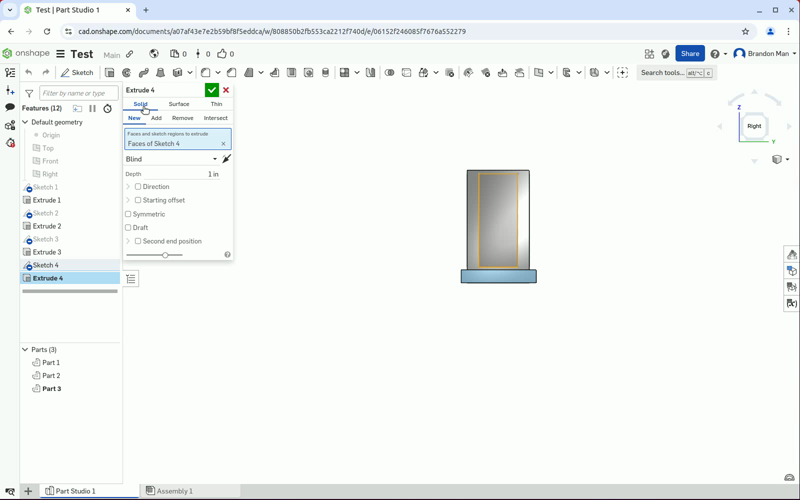
click(143, 106)
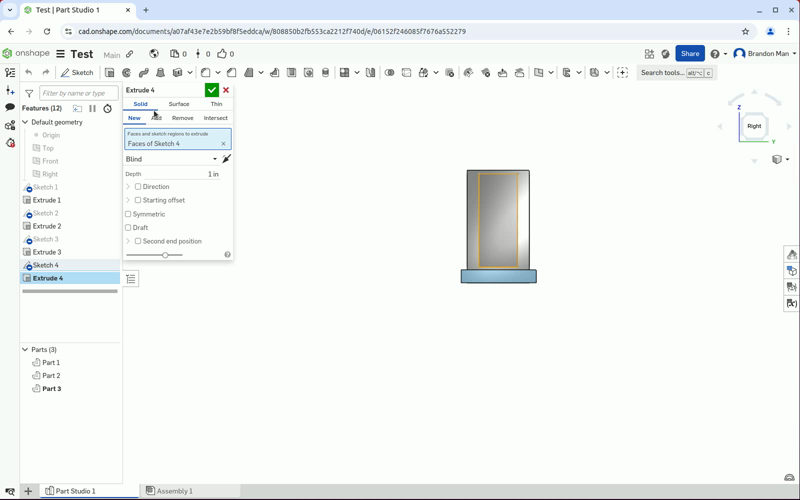
mouse_move(186, 120)
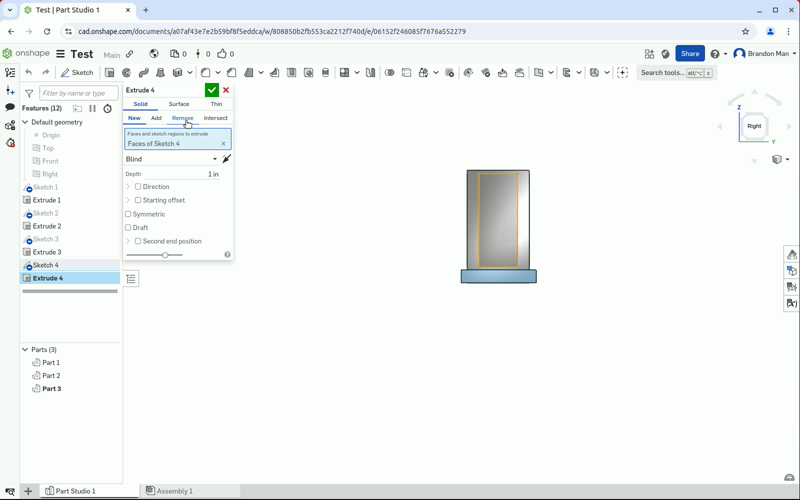
click(186, 120)
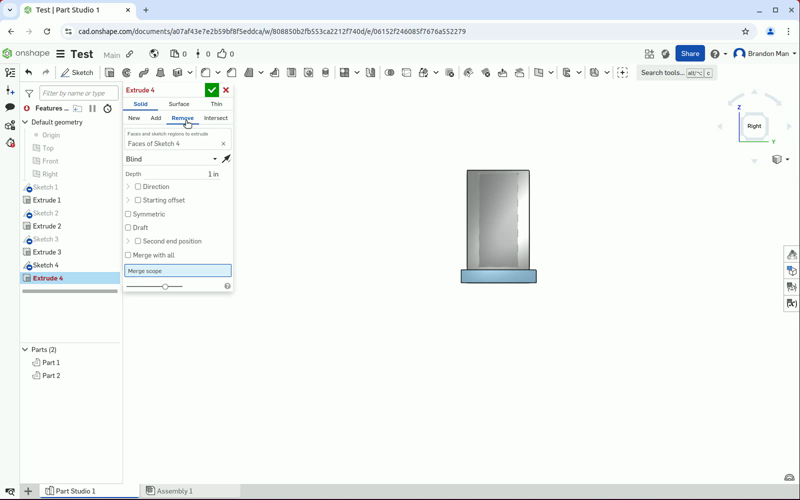
key(tab, 4)
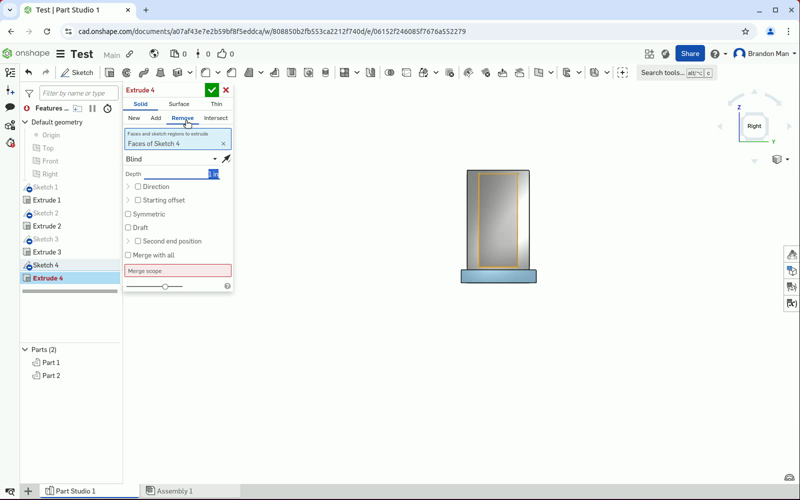
text(-20.46)
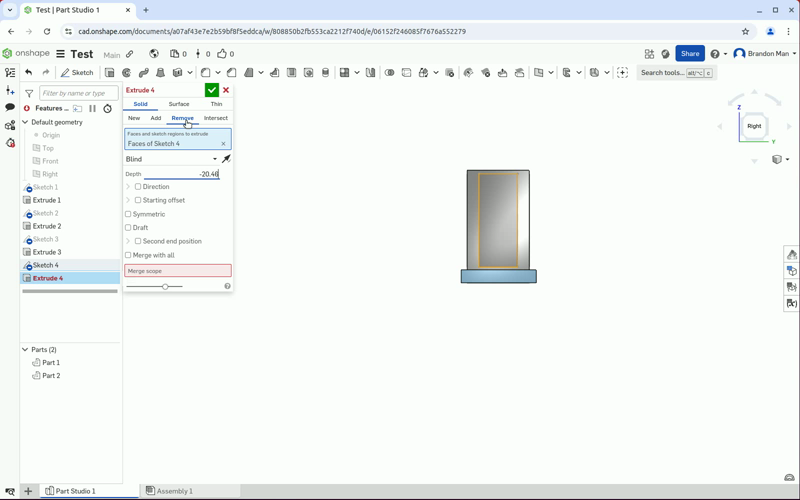
key(tab, 6)
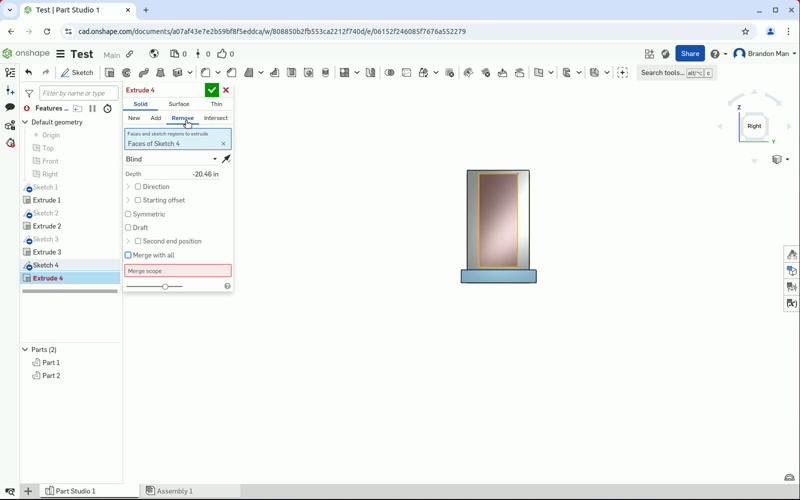
key(space)
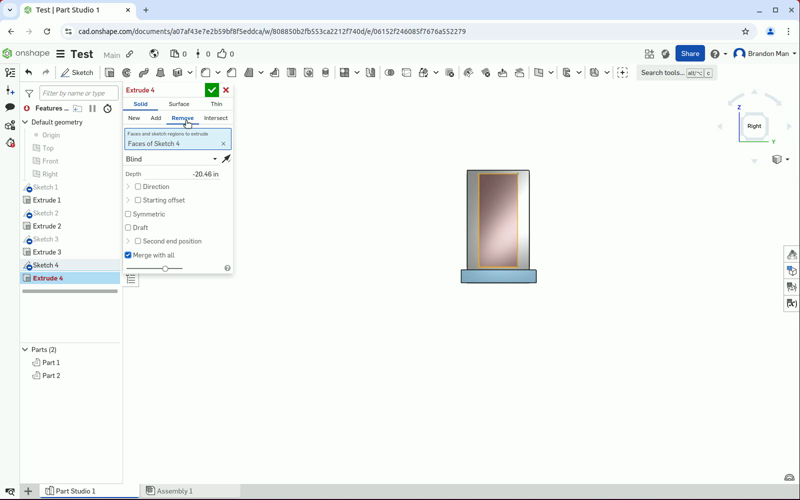
key(enter)
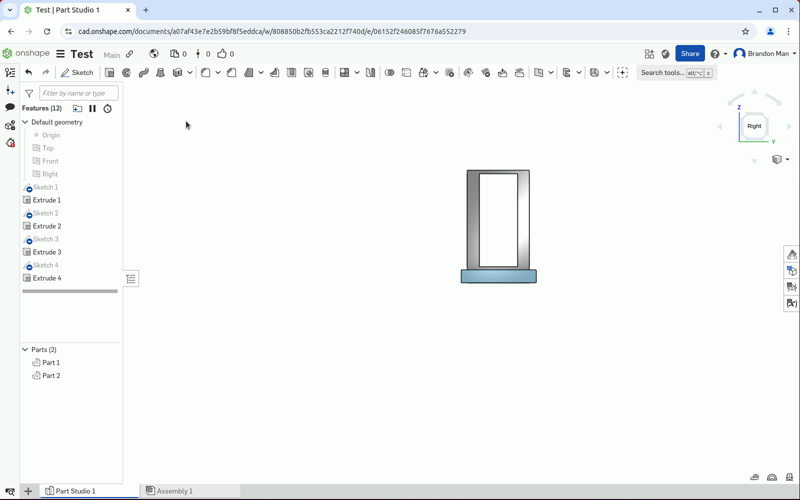
key(shift+h)
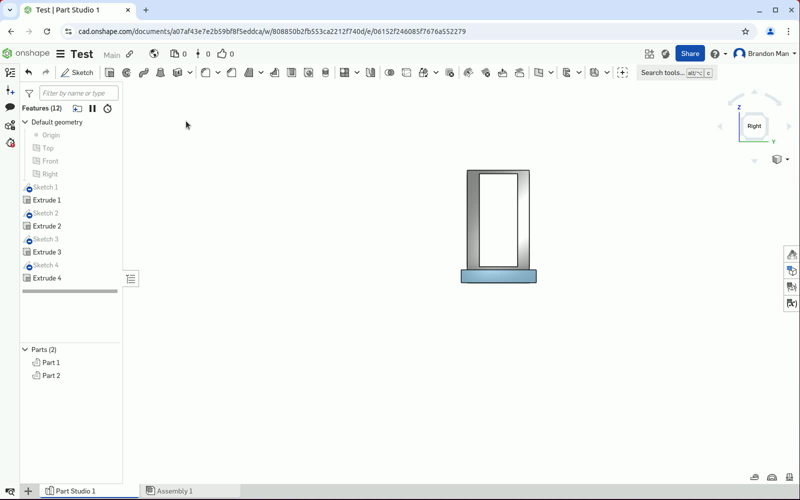
key(shift+h)
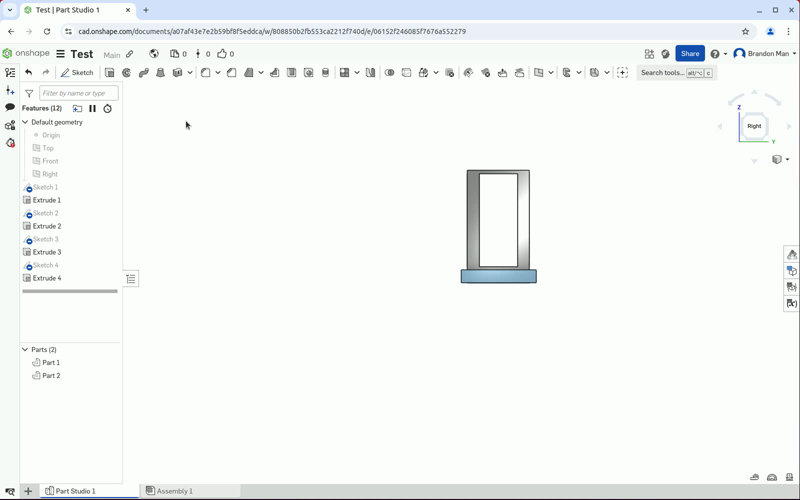
mouse_move(73, 189)
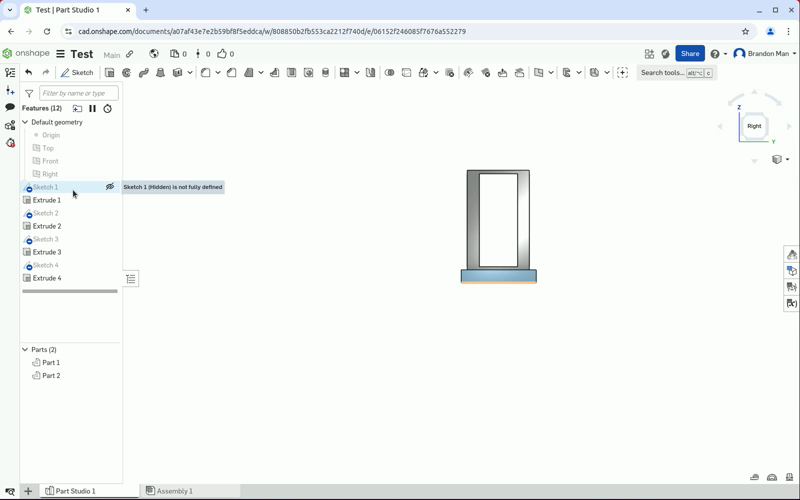
click(73, 189)
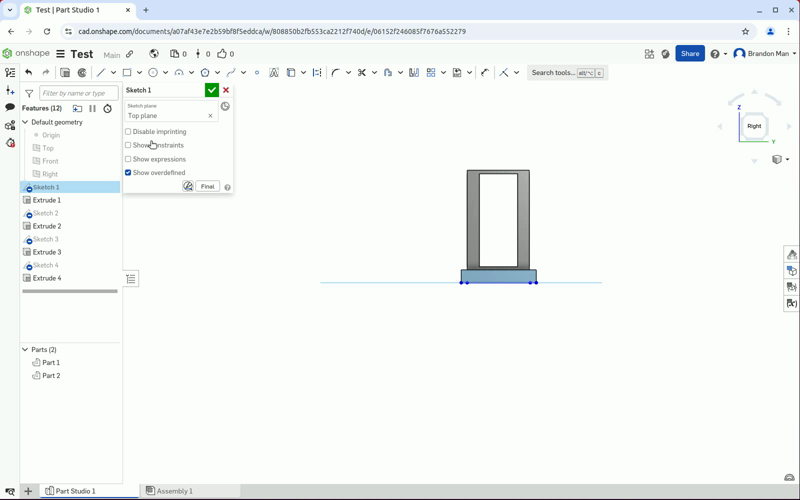
mouse_move(229, 92)
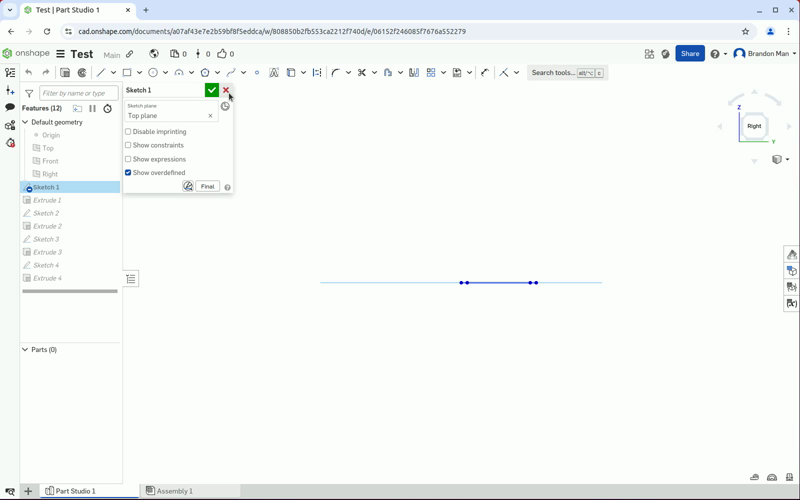
click(229, 92)
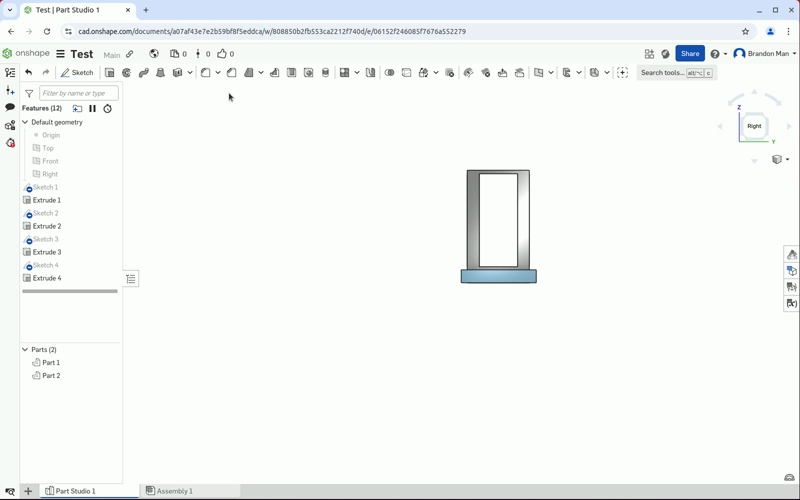
mouse_move(73, 352)
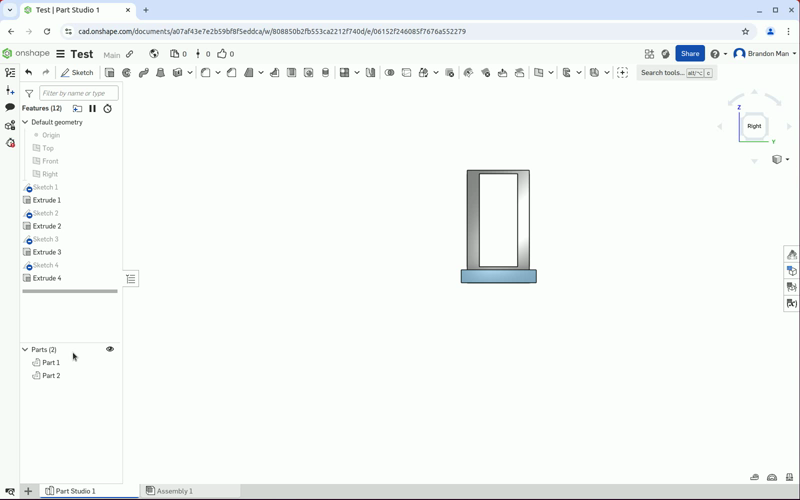
key(y)
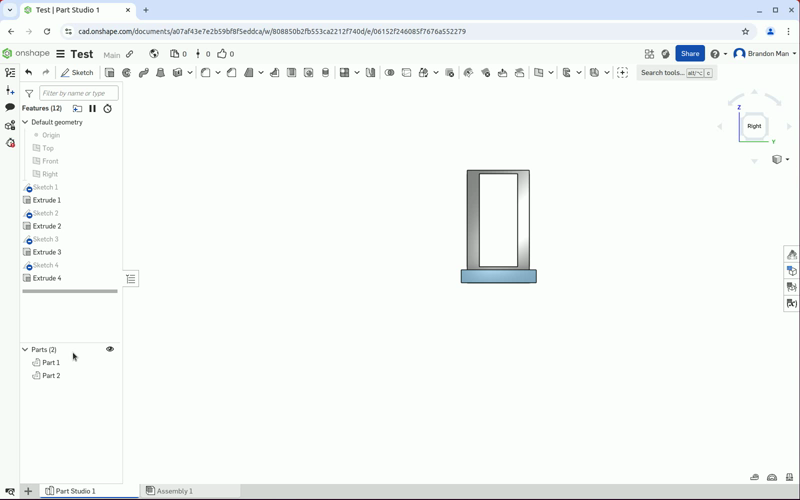
key(shift+p)
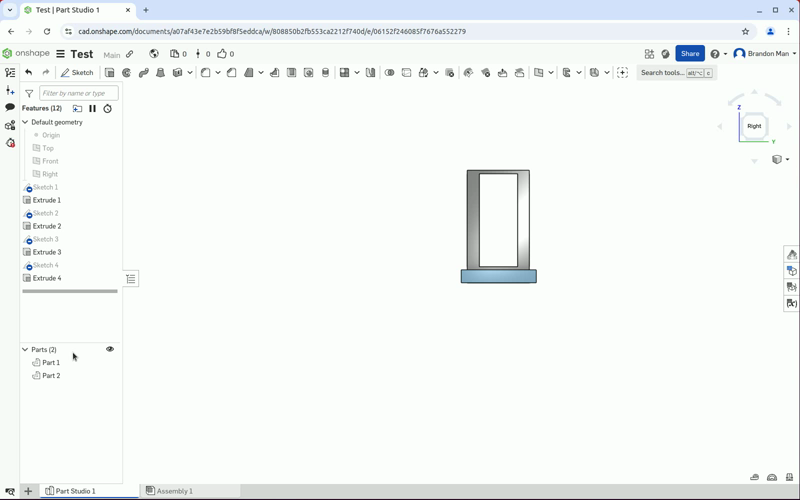
key(space)
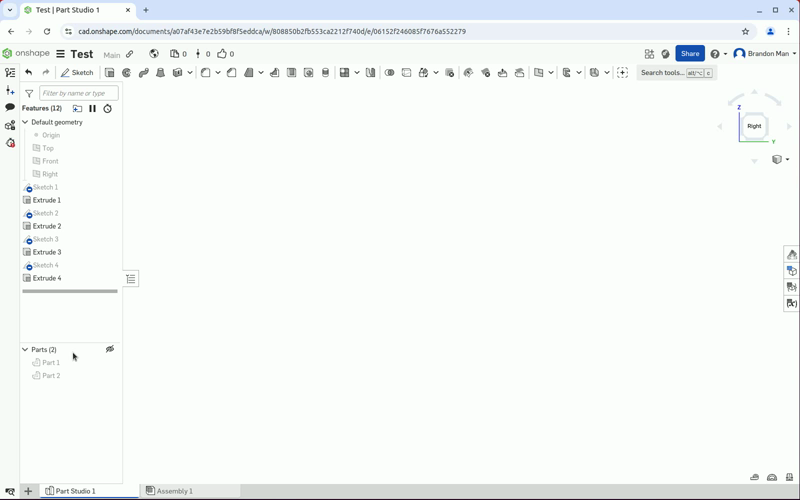
key_down(shift)
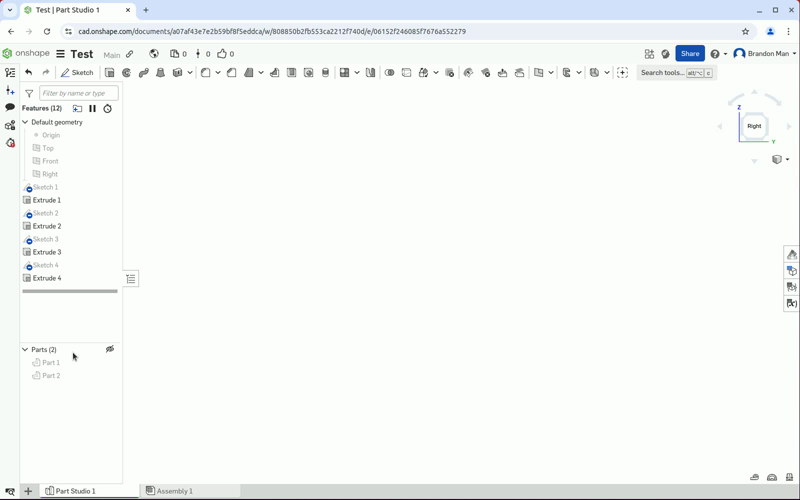
key(right)
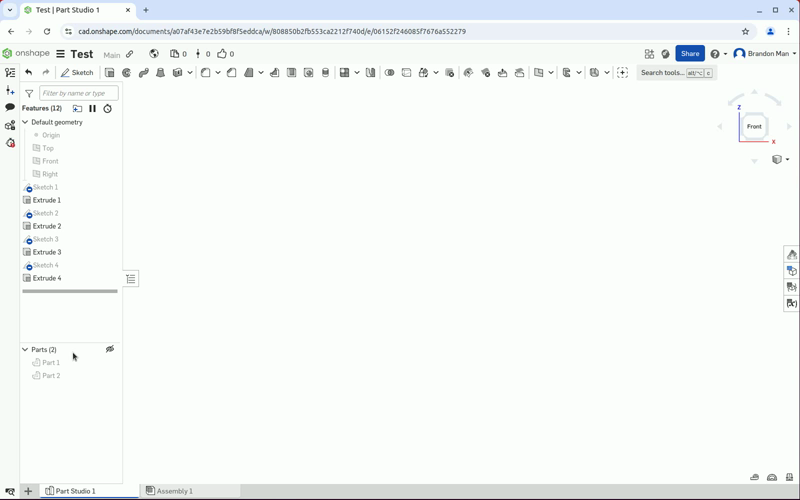
key_up(shift)
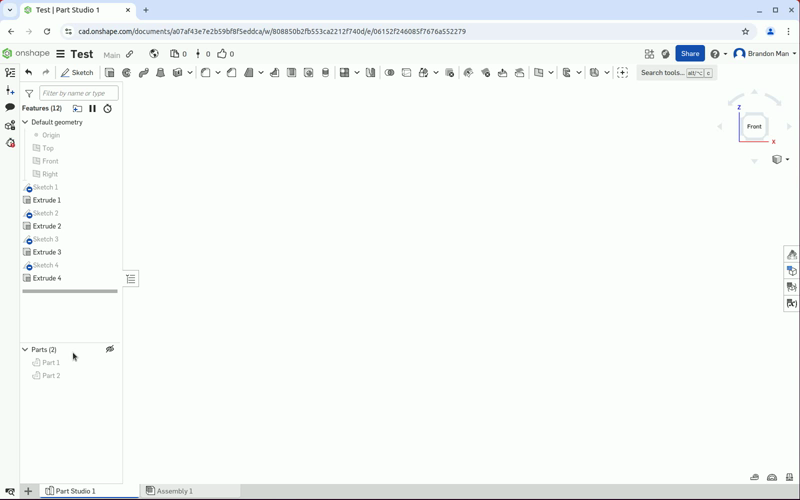
mouse_move(73, 352)
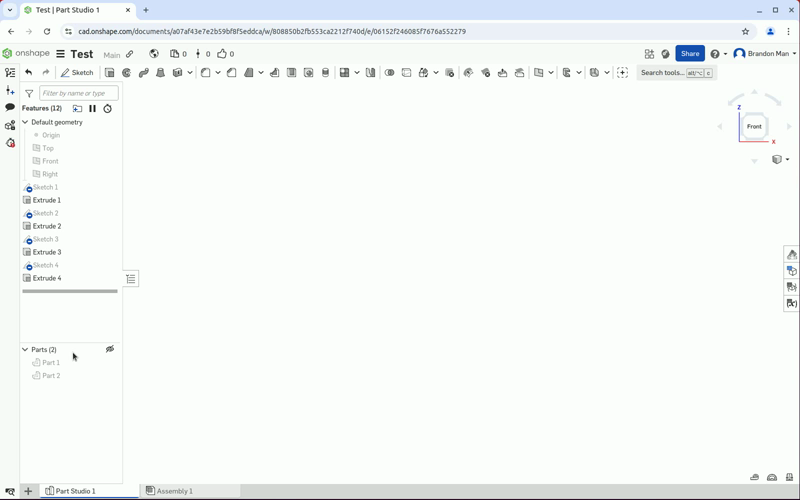
key(shift+y)
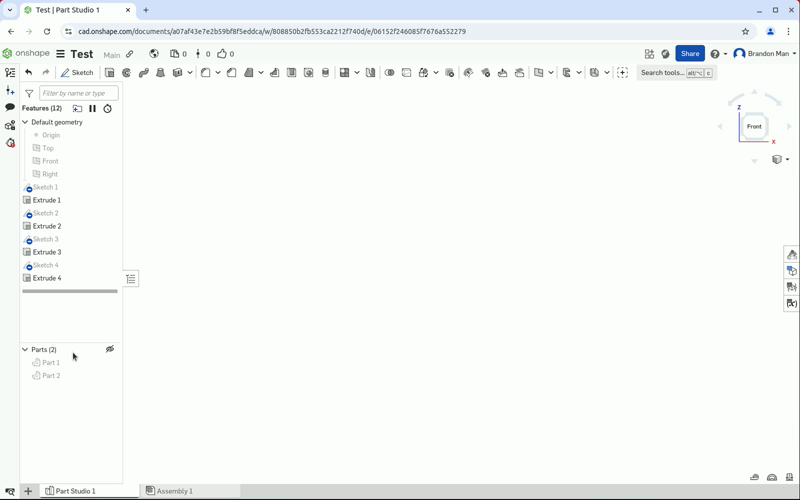
key(shift+s)
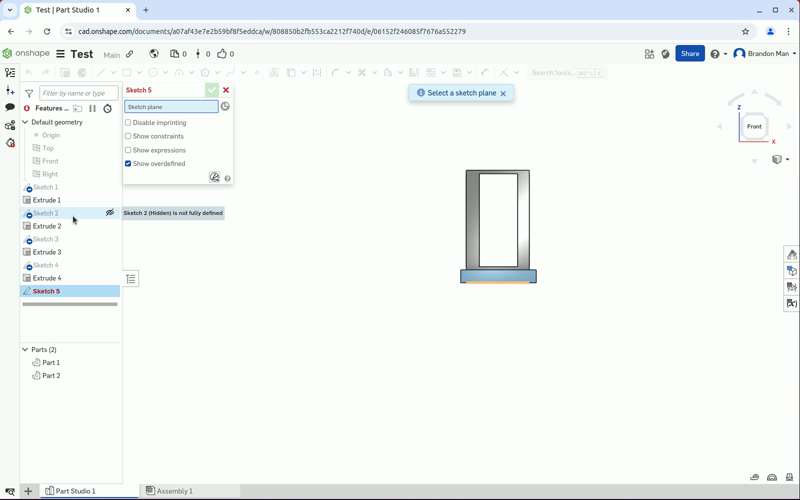
scroll(3)
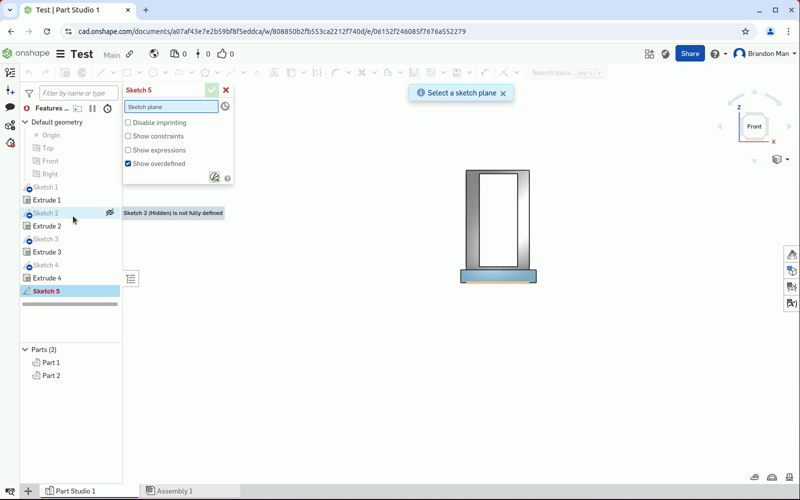
mouse_move(73, 163)
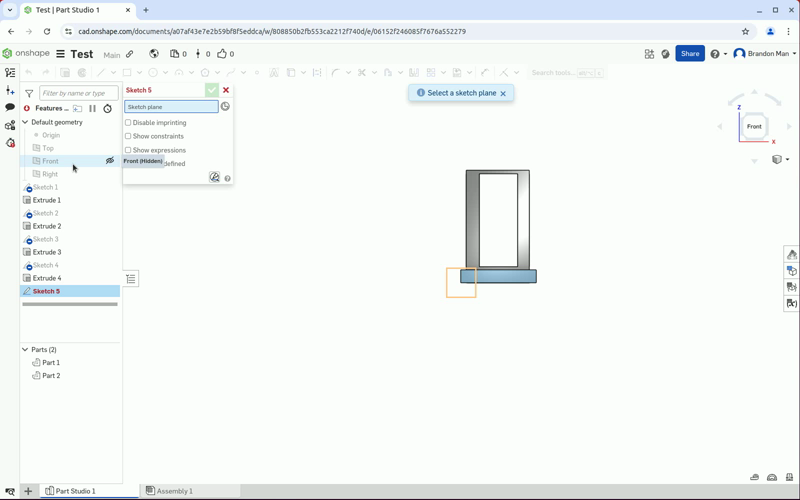
click(73, 163)
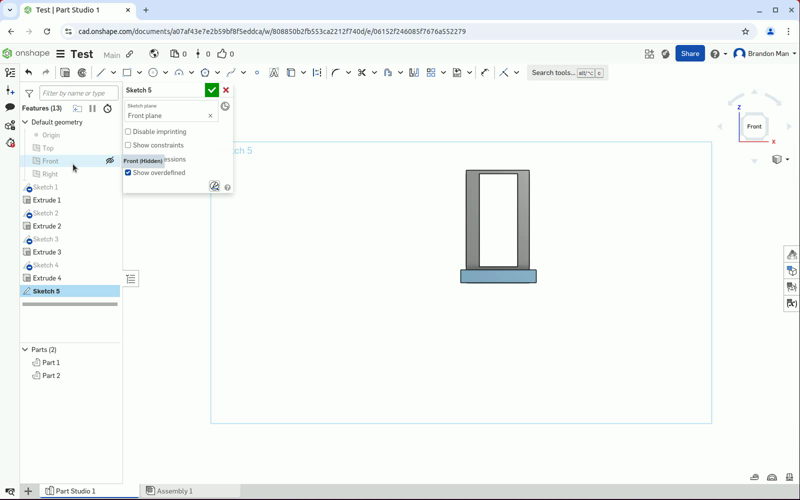
mouse_move(73, 352)
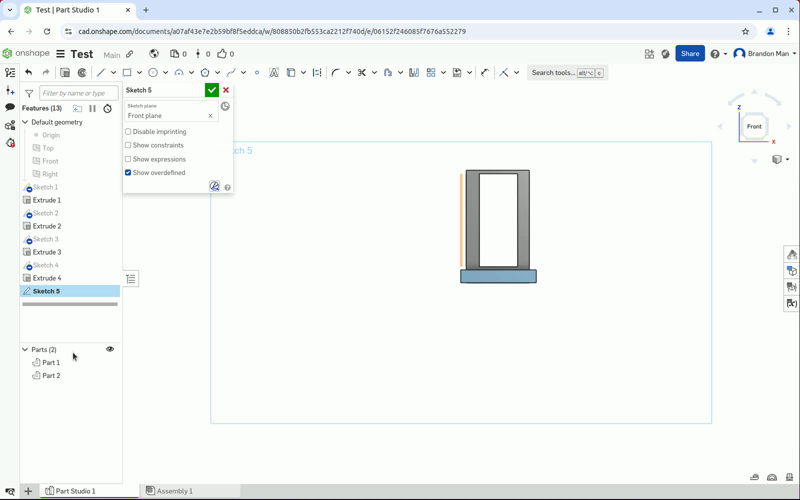
key(y)
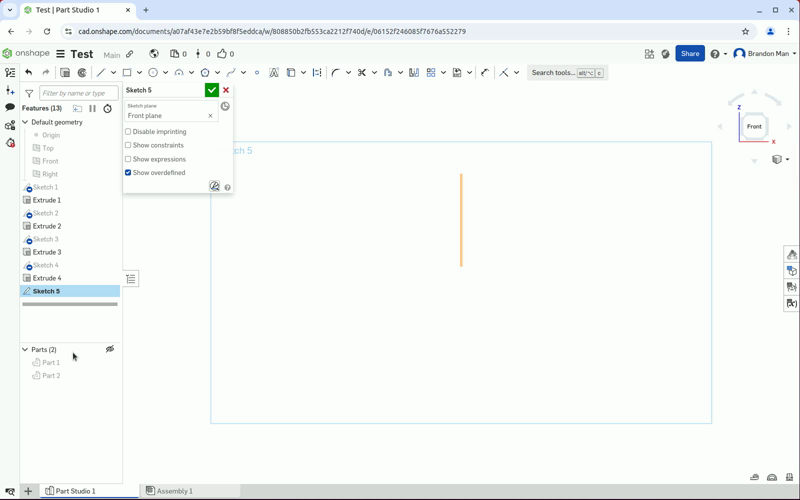
key(l)
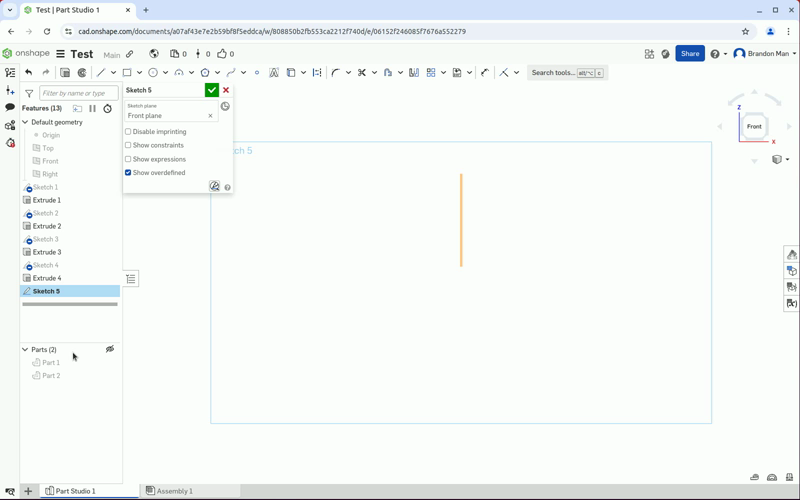
key_down(shift)
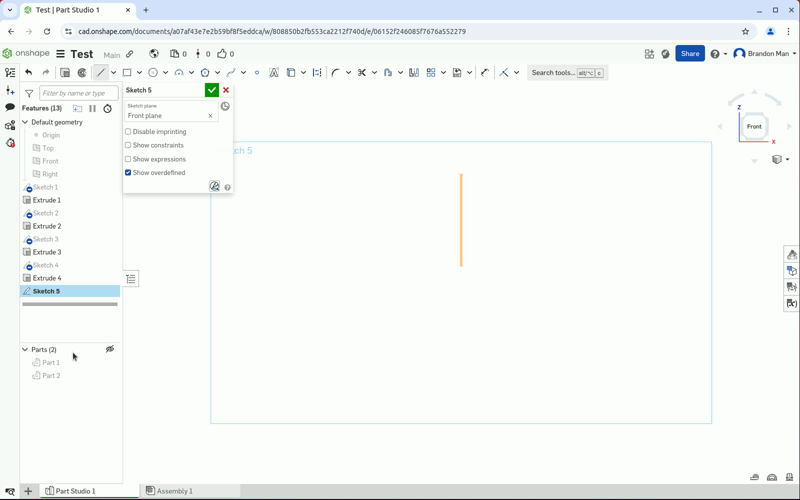
mouse_move(404, 272)
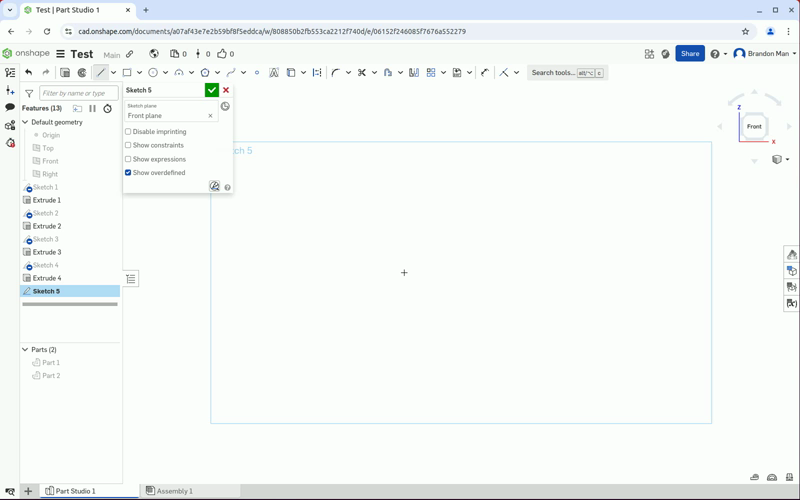
click(404, 272)
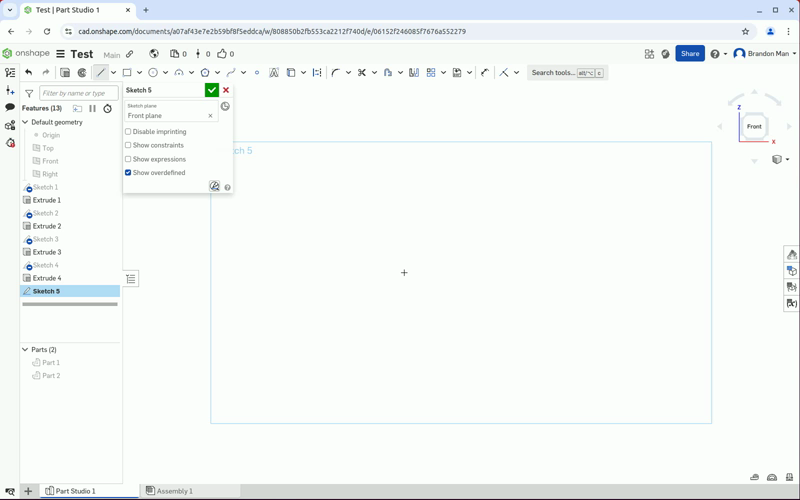
key_up(shift)
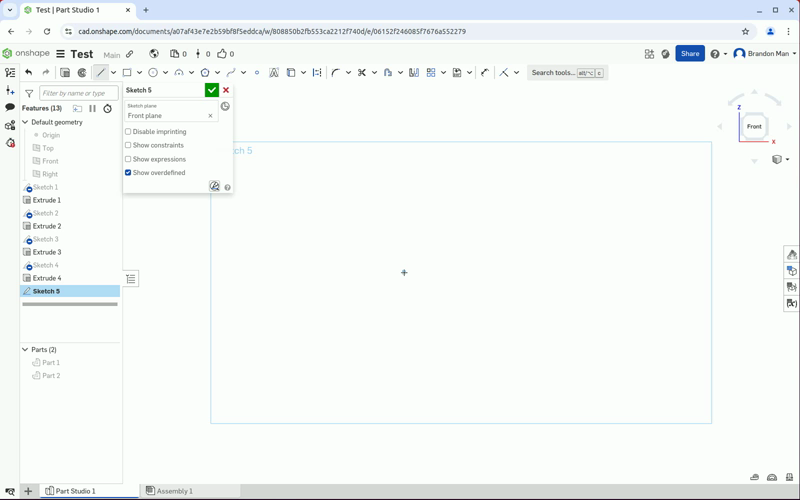
key_down(shift)
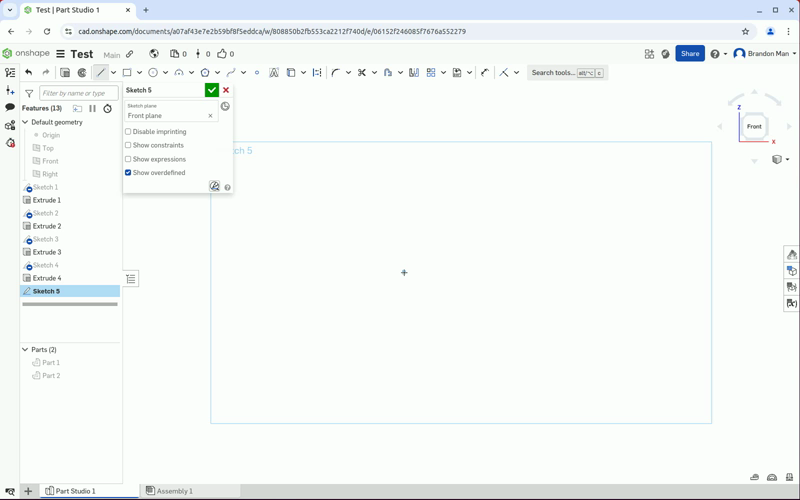
mouse_move(434, 272)
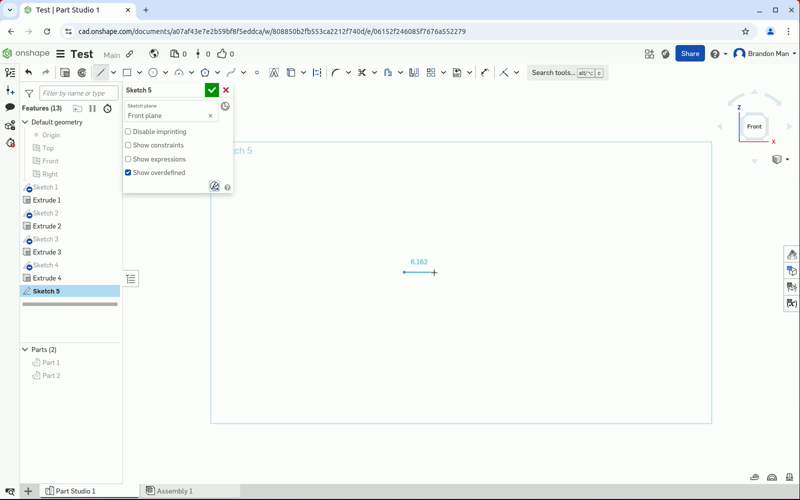
mouse_move(442, 272)
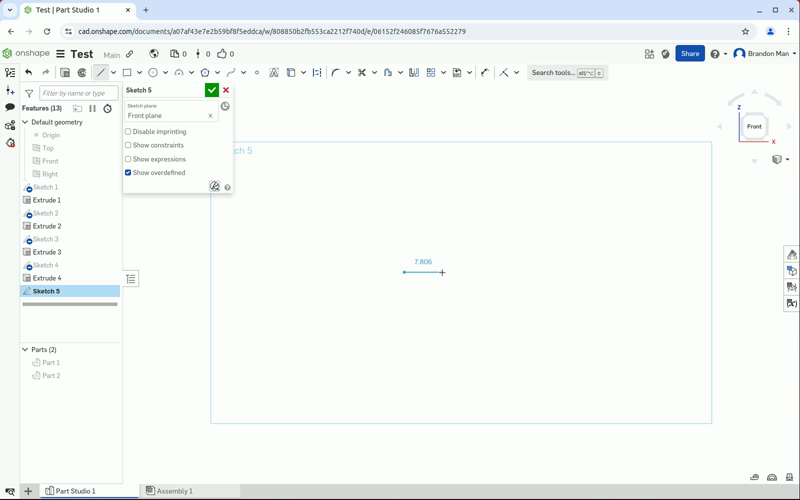
click(442, 272)
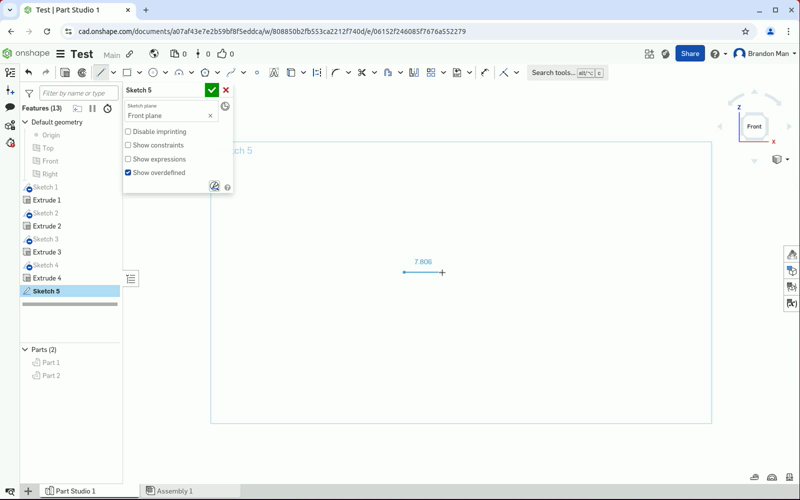
key_up(shift)
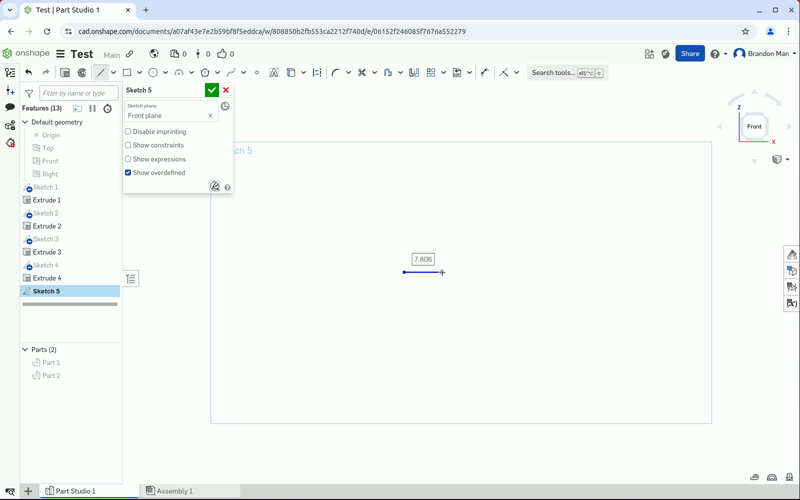
key_down(shift)
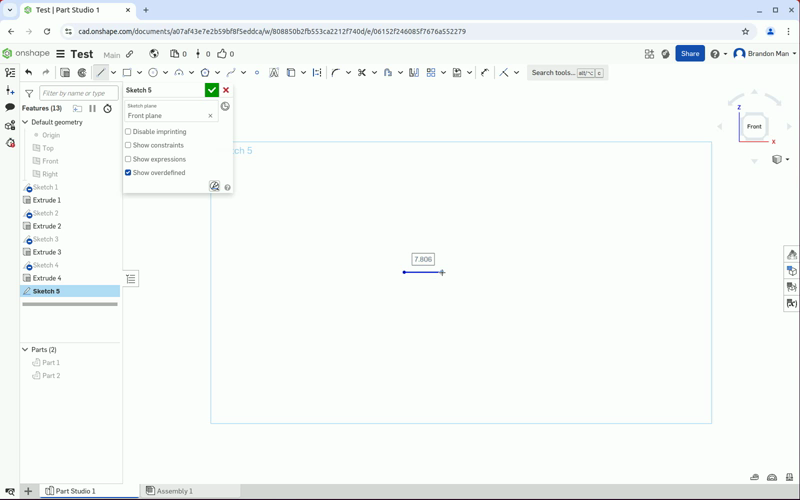
mouse_move(442, 179)
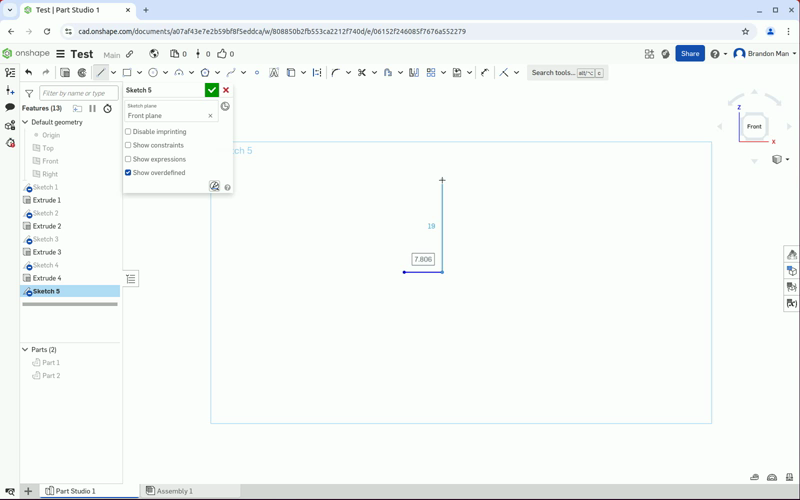
click(442, 179)
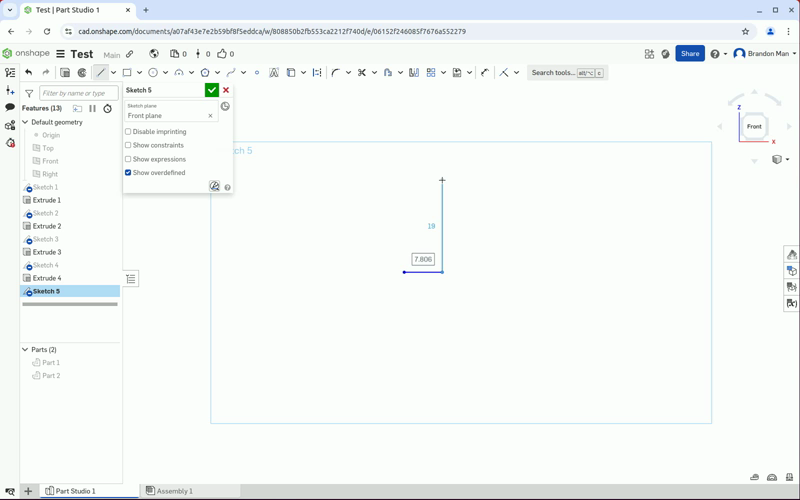
key_up(shift)
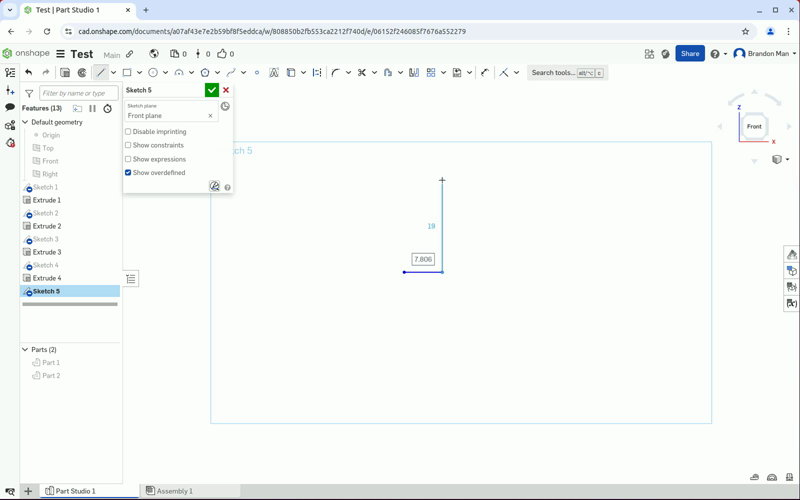
key_down(shift)
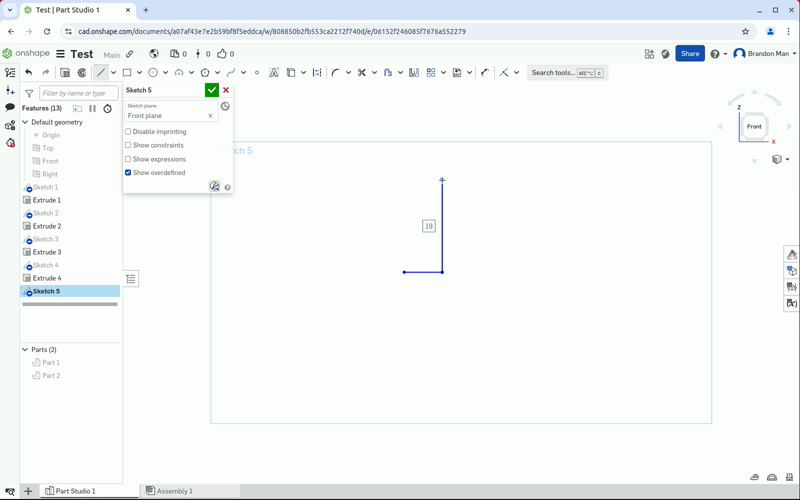
mouse_move(472, 179)
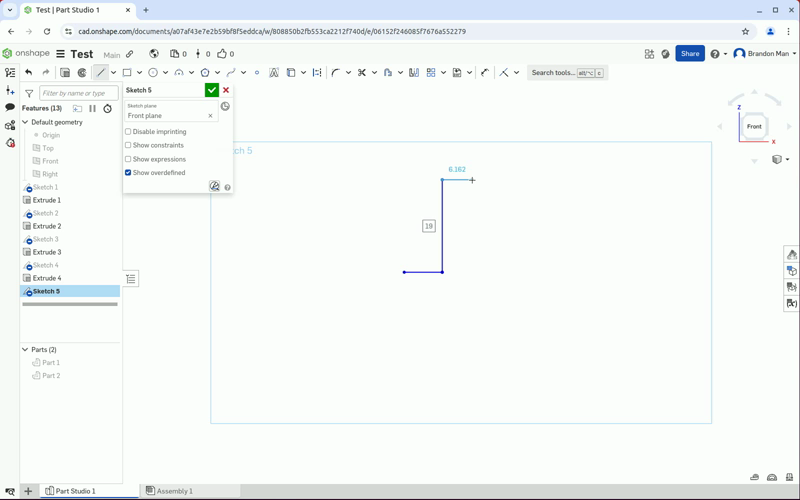
mouse_move(404, 179)
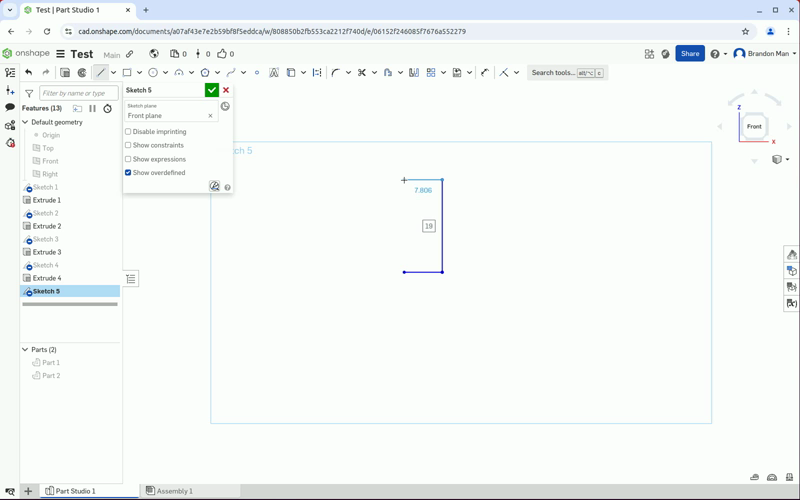
click(404, 179)
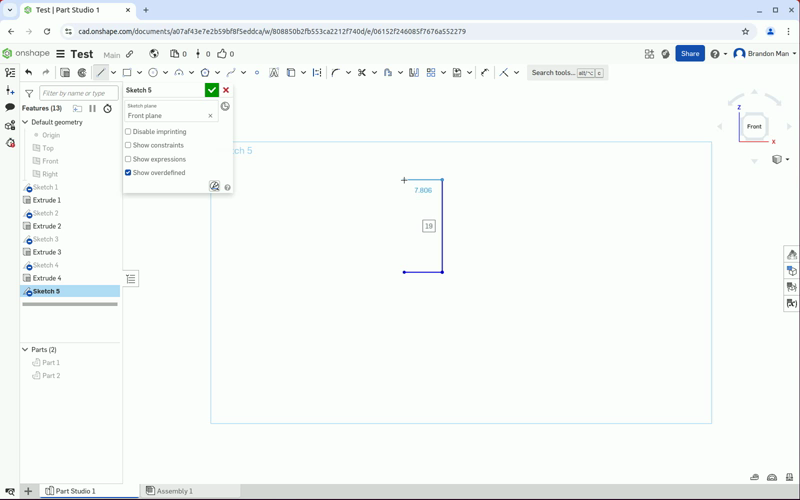
key_up(shift)
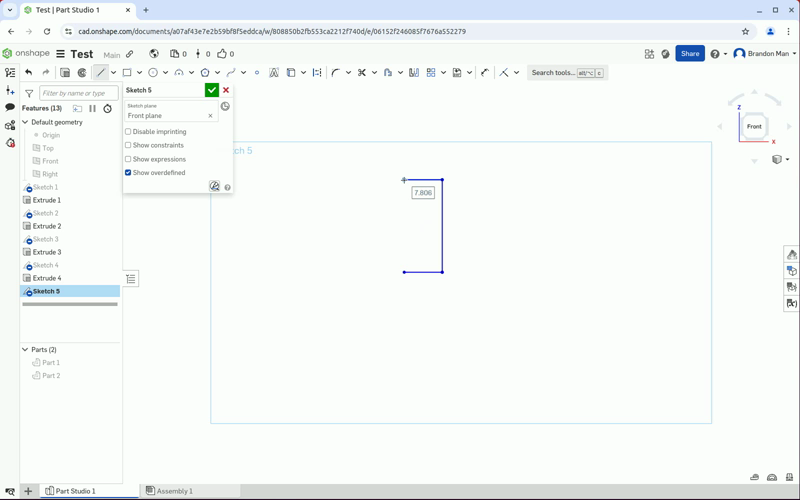
key_down(shift)
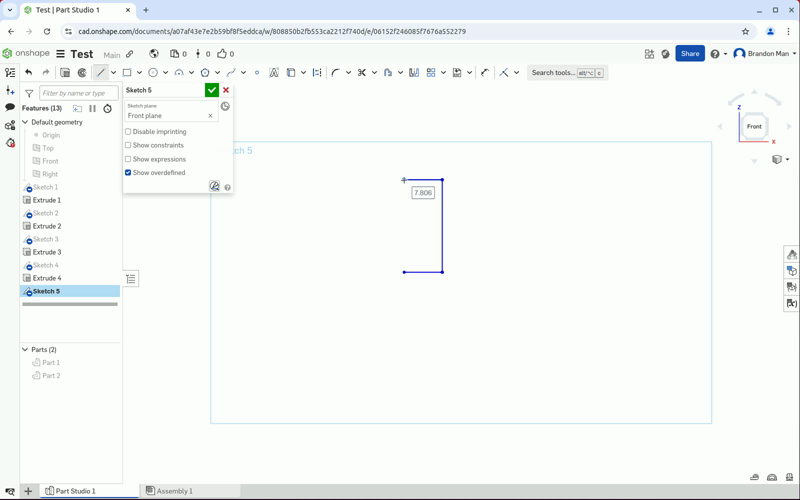
mouse_move(404, 272)
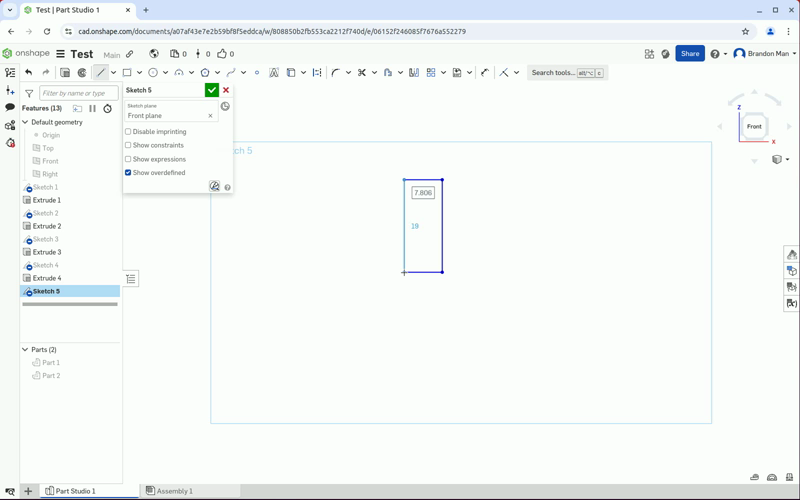
key_up(shift)
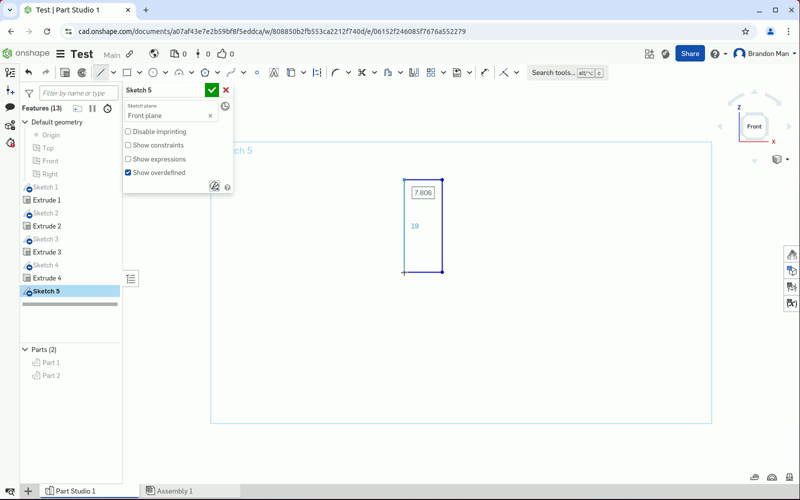
click(404, 272)
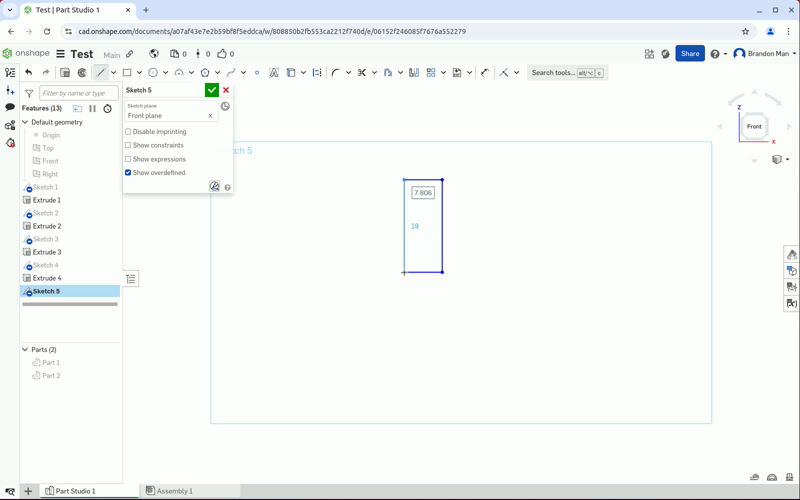
key(esc)
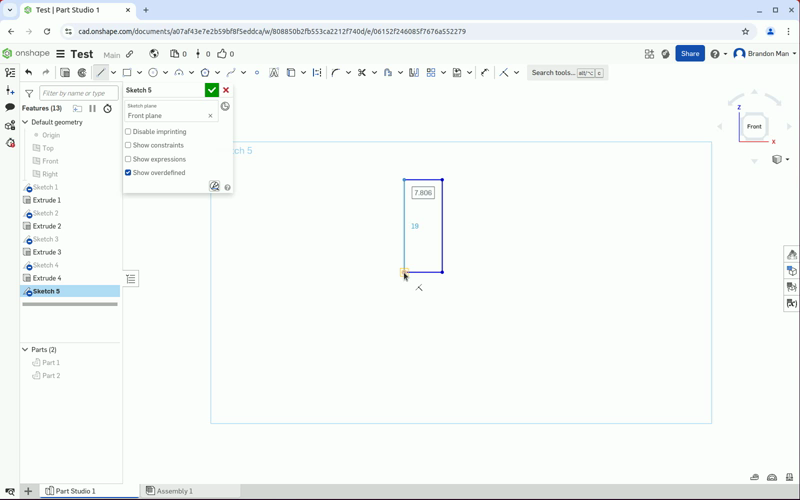
mouse_move(431, 209)
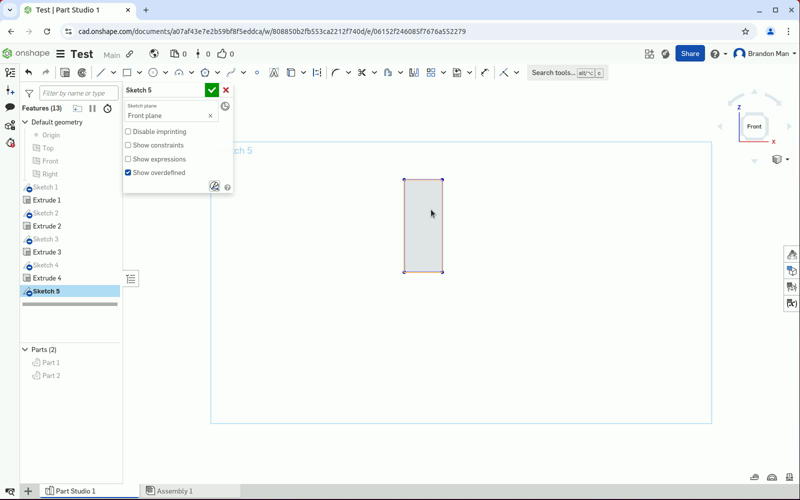
click(431, 209)
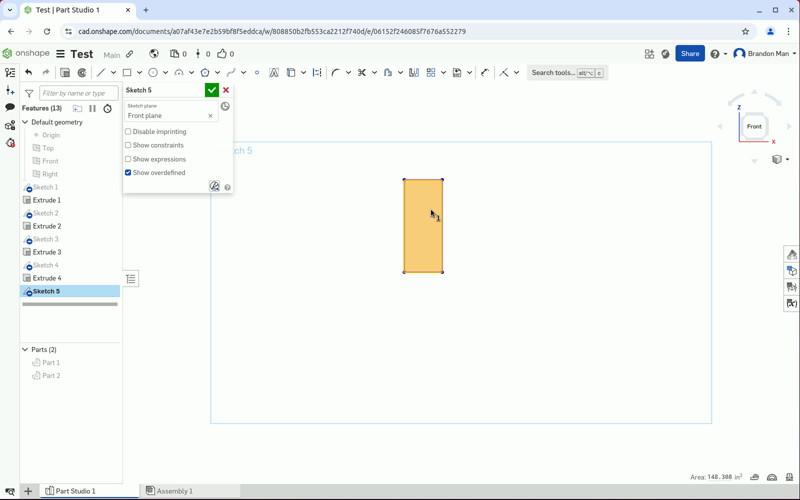
mouse_move(73, 352)
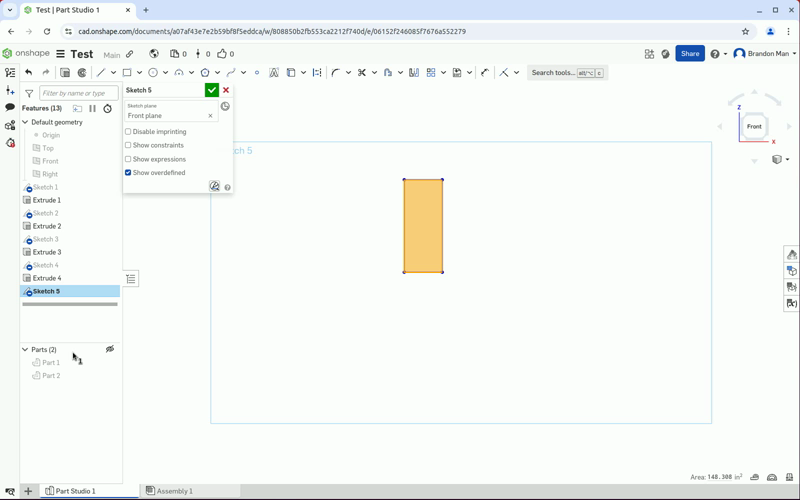
key(shift+y)
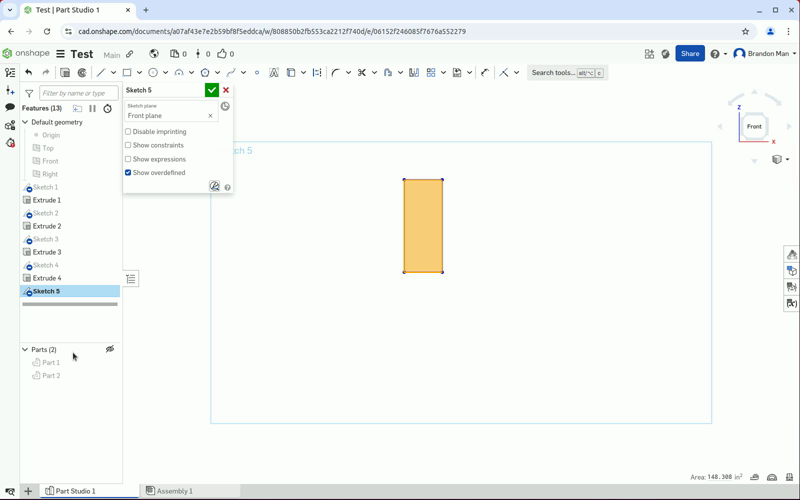
key(shift+e)
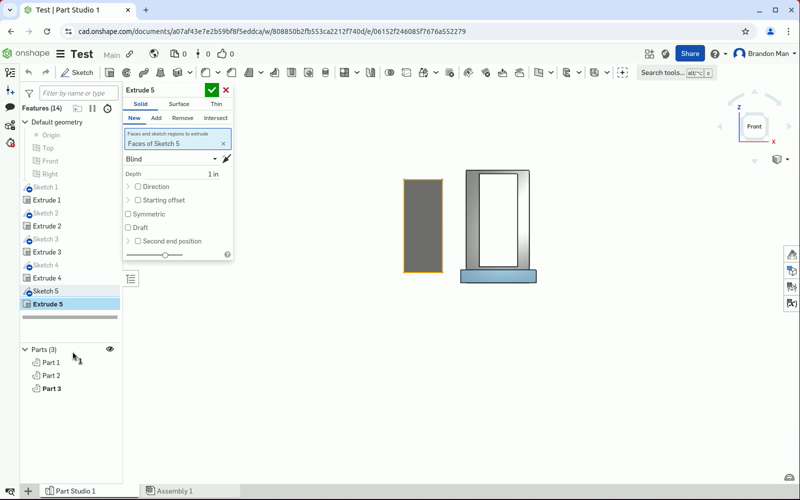
mouse_move(143, 106)
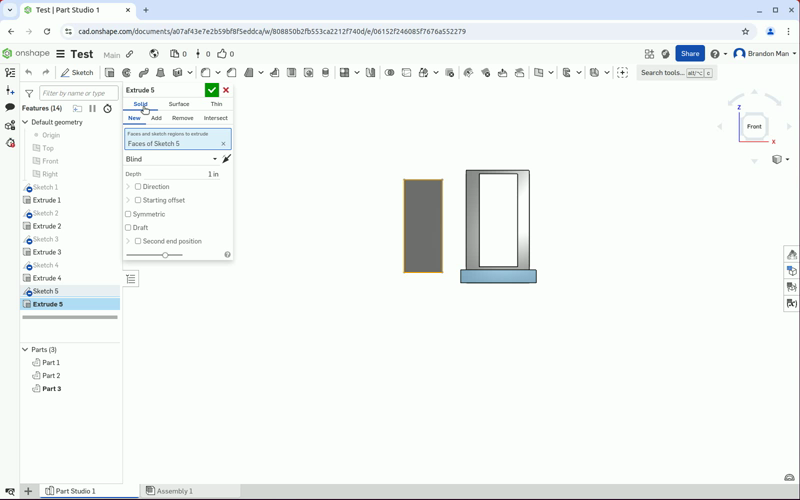
click(143, 106)
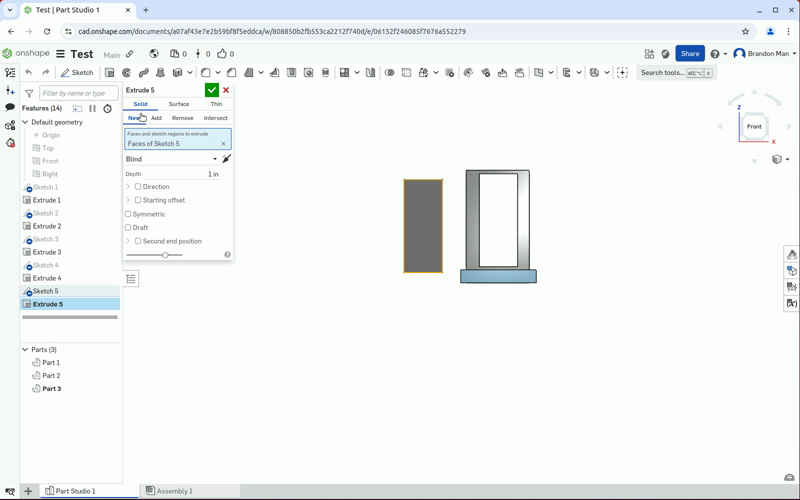
mouse_move(137, 120)
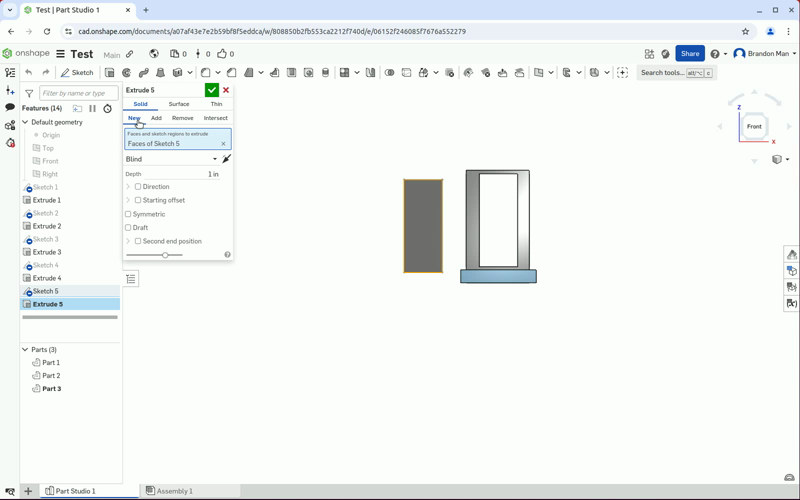
click(137, 120)
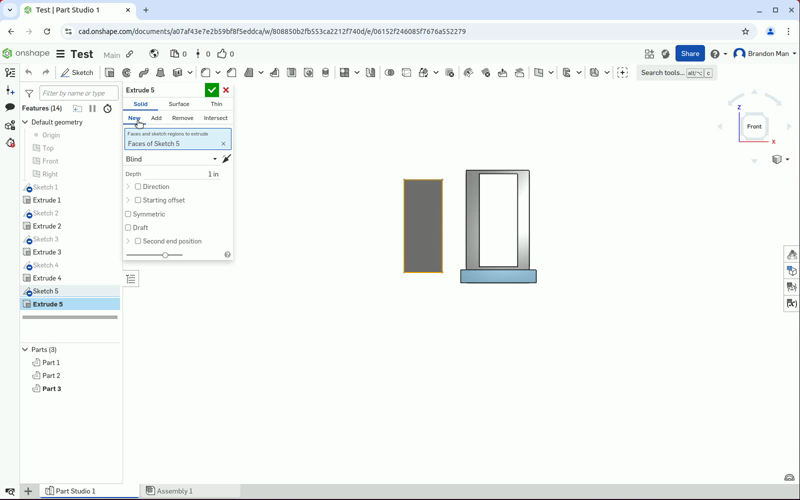
key(tab, 4)
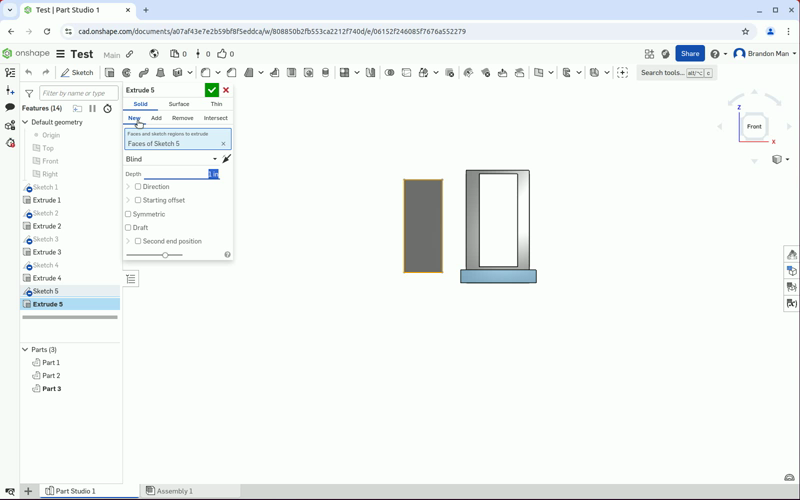
text(1.204)
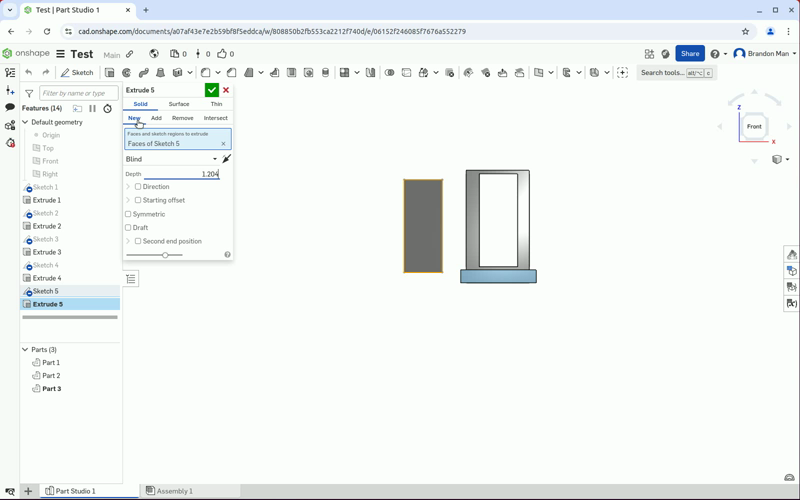
key(enter)
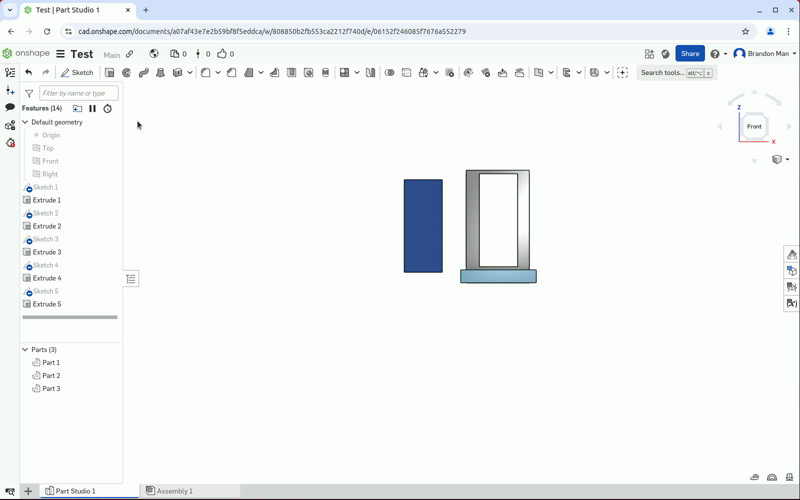
key(shift+h)
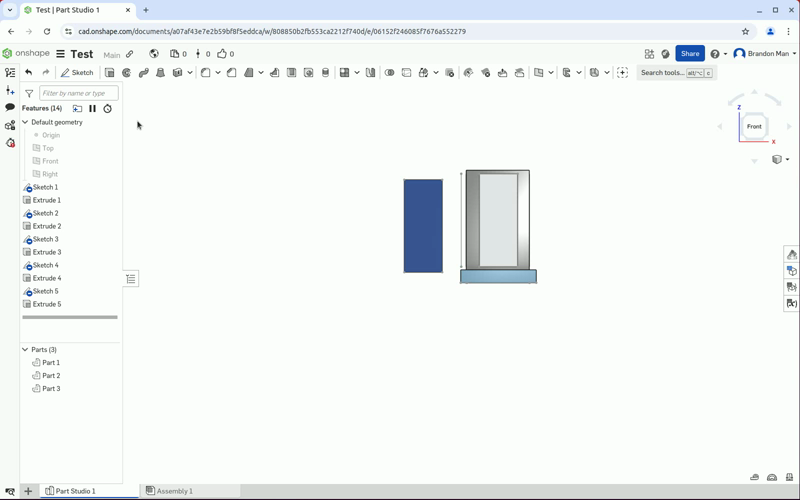
key(shift+h)
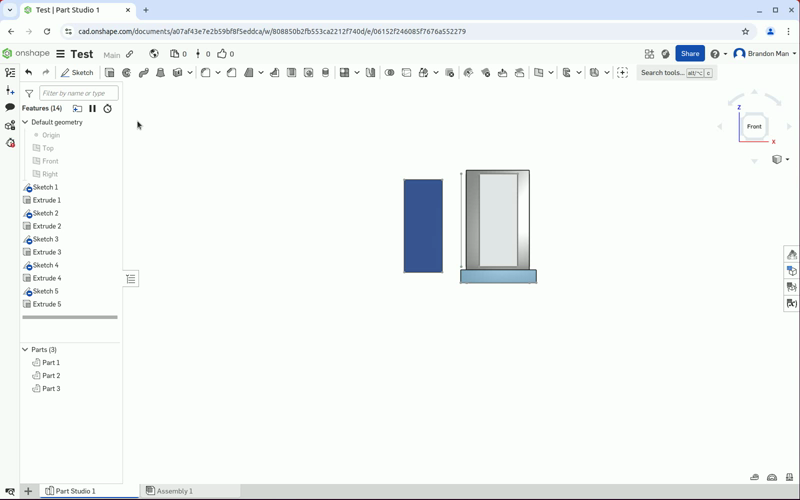
key(shift+7)
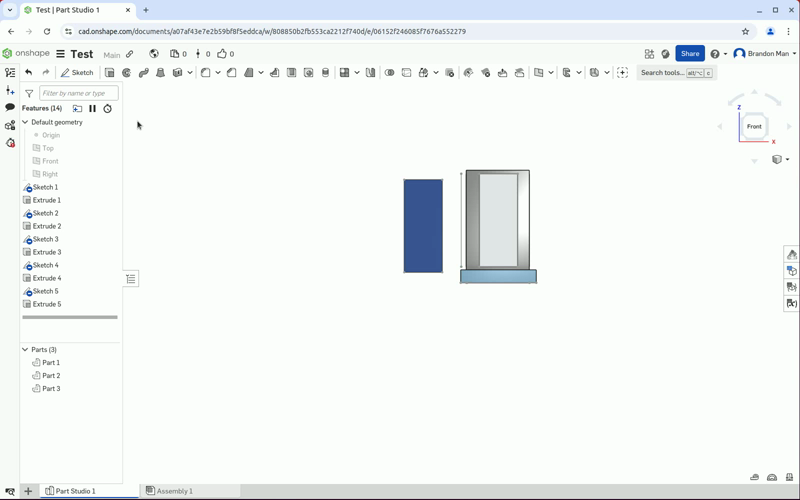
key(left, 2)
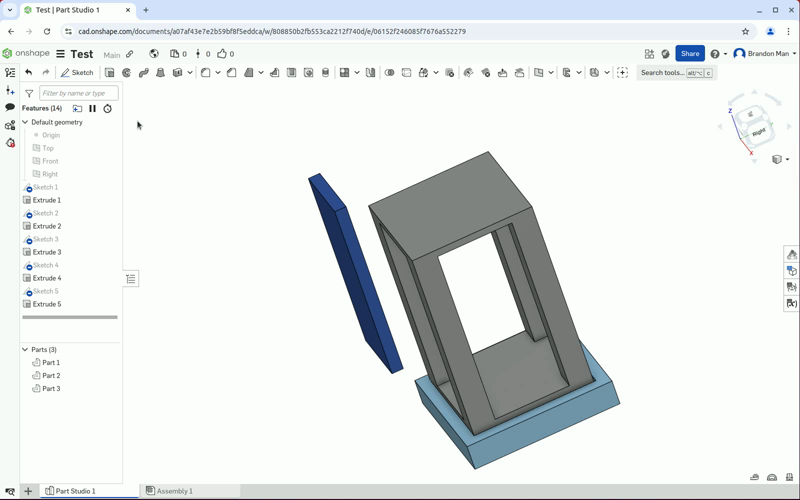
key(down, 2)
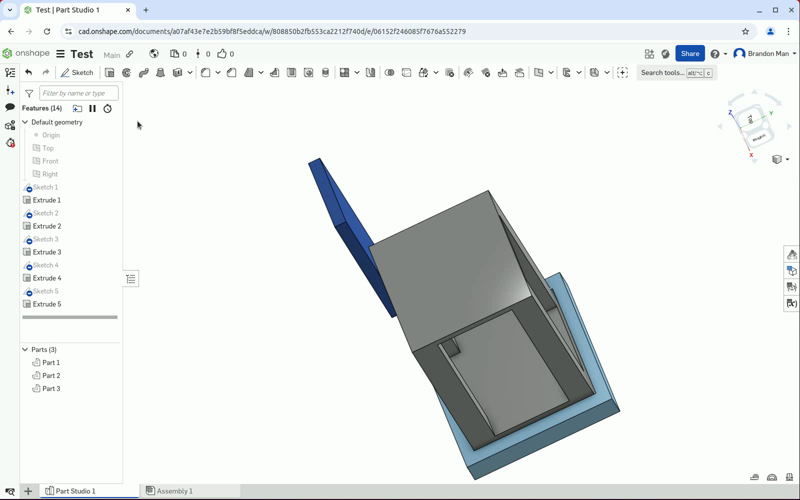
key(up, 2)
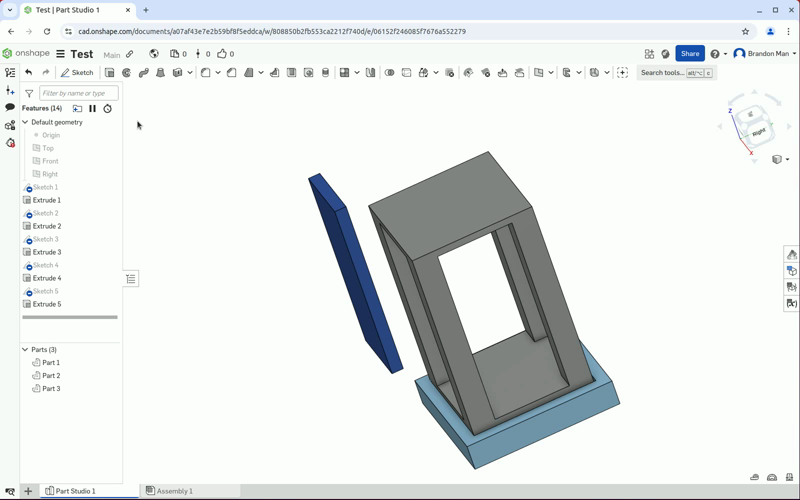
key(right, 2)
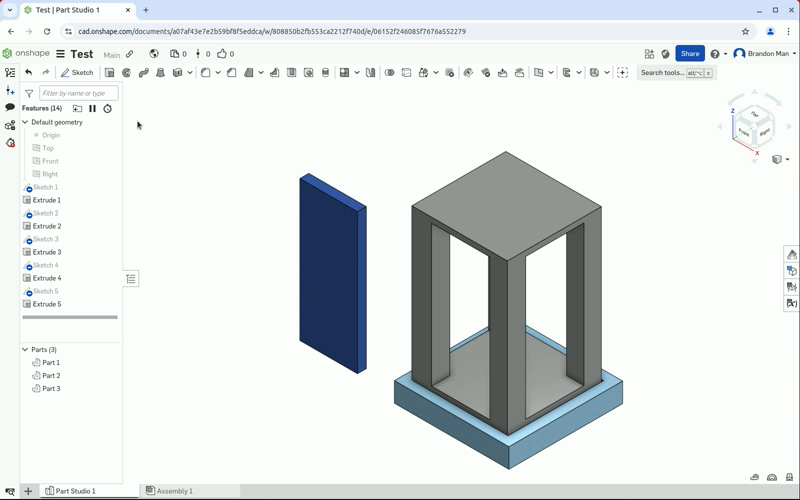
mouse_move(73, 189)
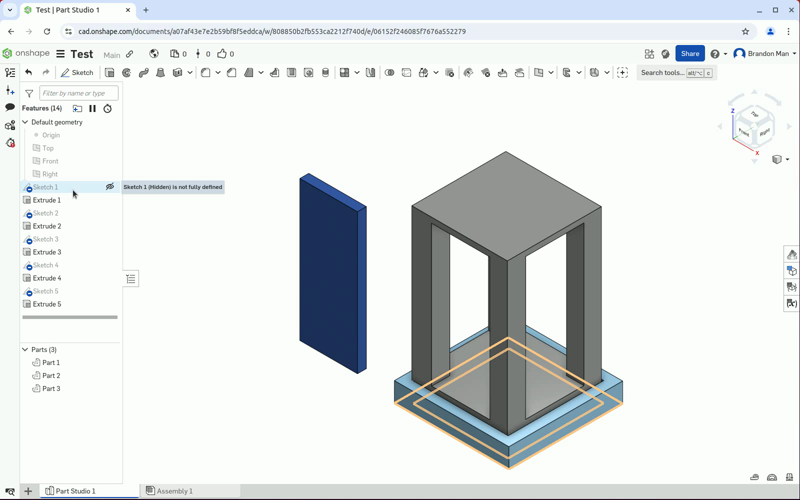
click(73, 189)